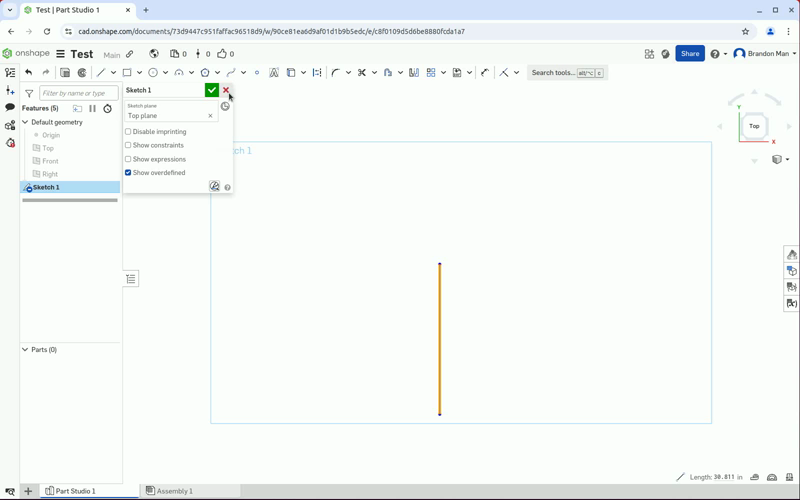
key(shift+h)
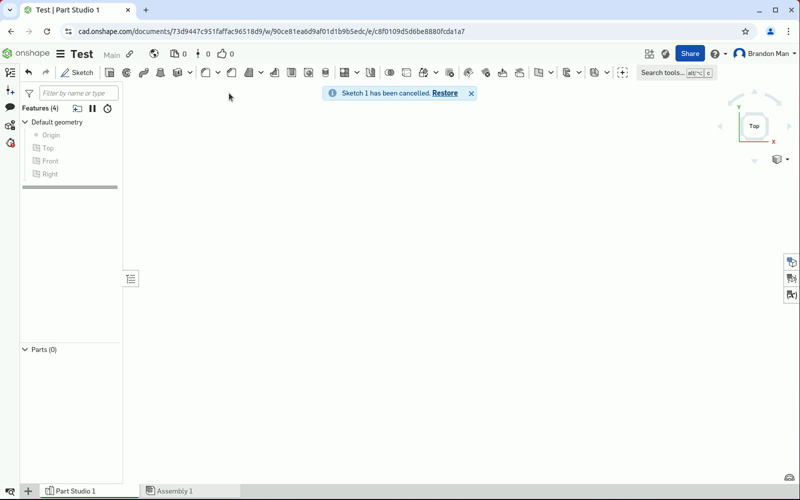
mouse_move(73, 352)
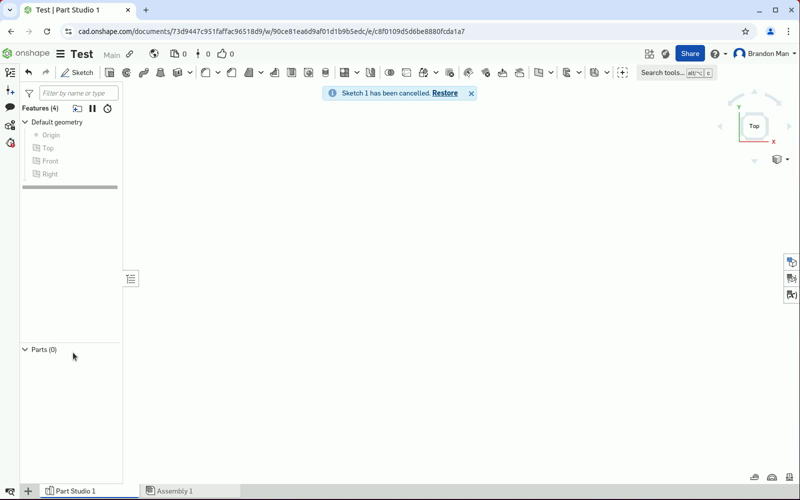
key(y)
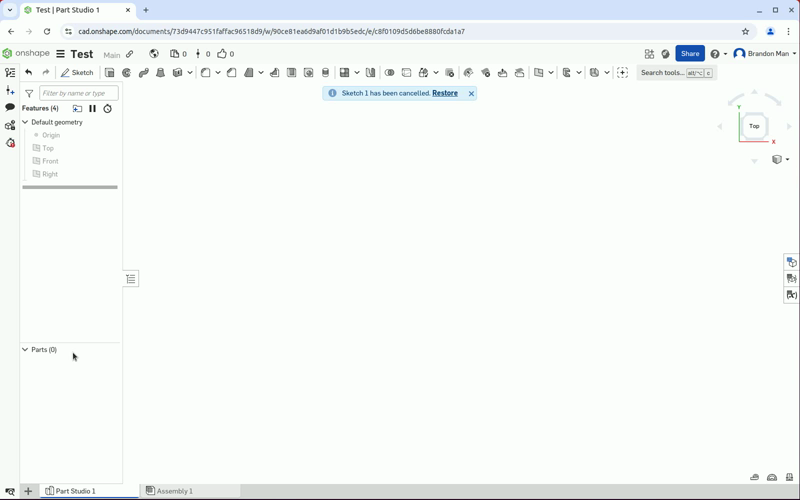
key(shift+p)
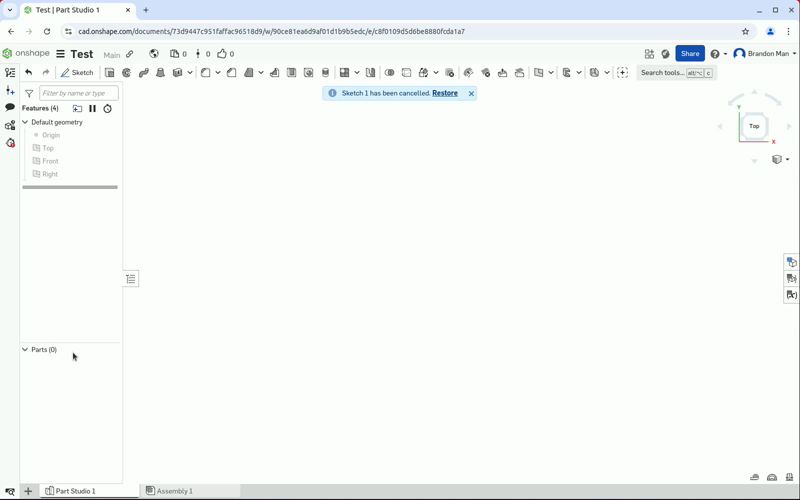
key(space)
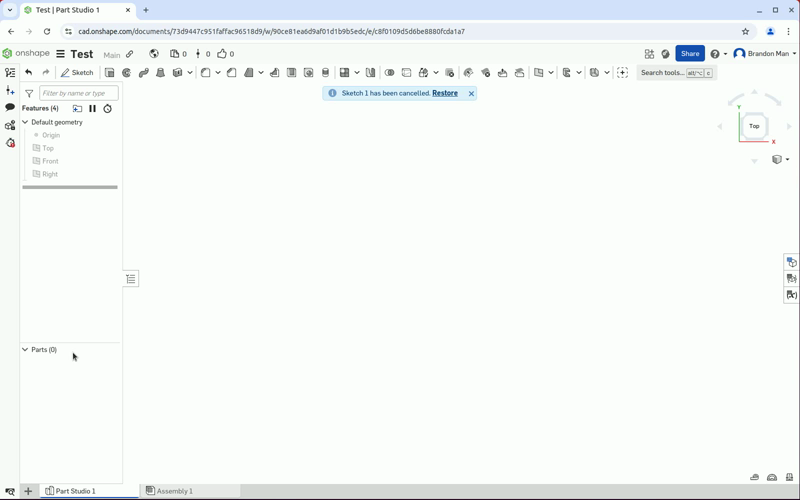
key_down(shift)
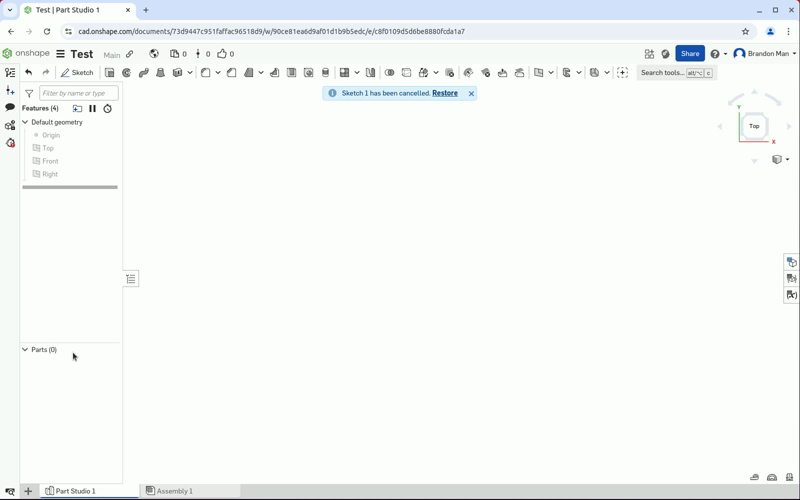
key(up)
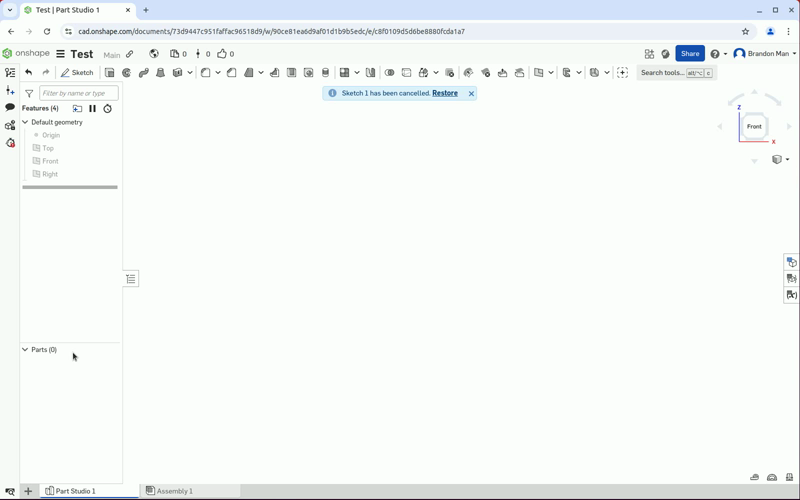
key_up(shift)
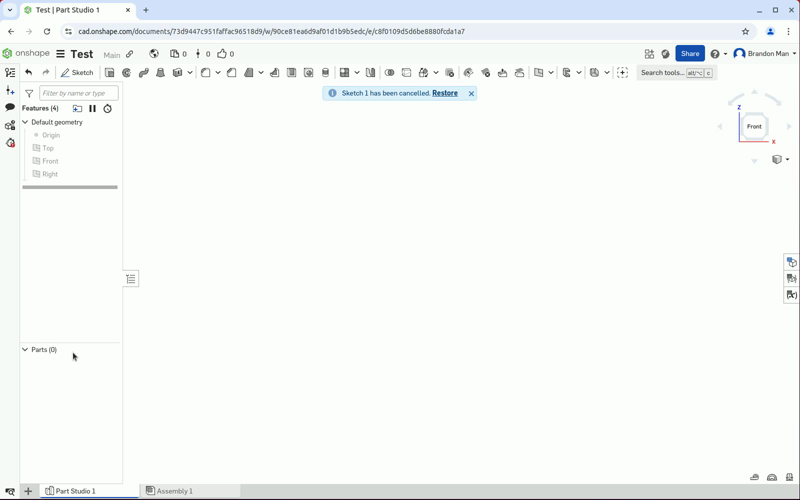
key(space)
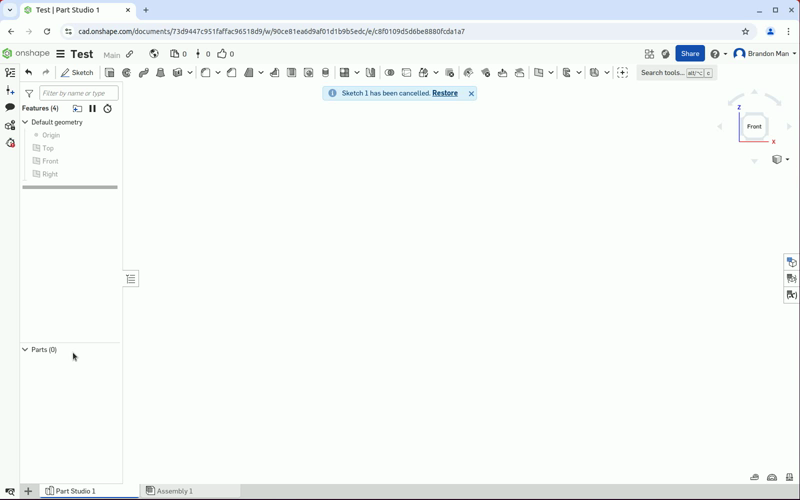
key_down(shift)
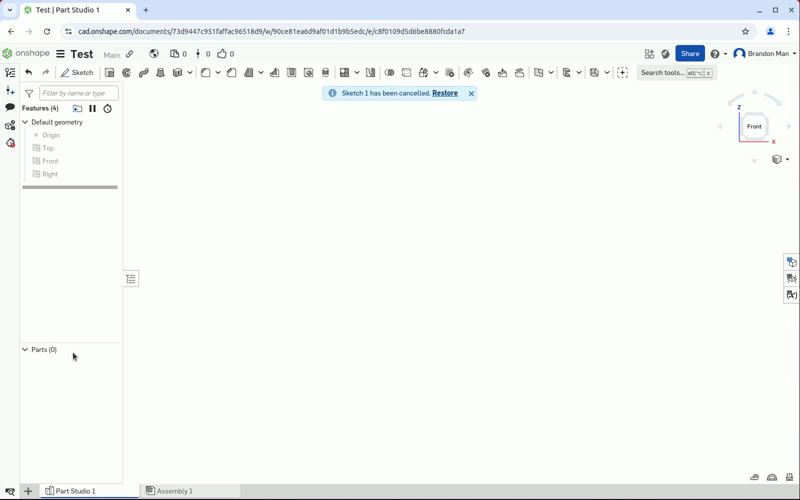
key(left)
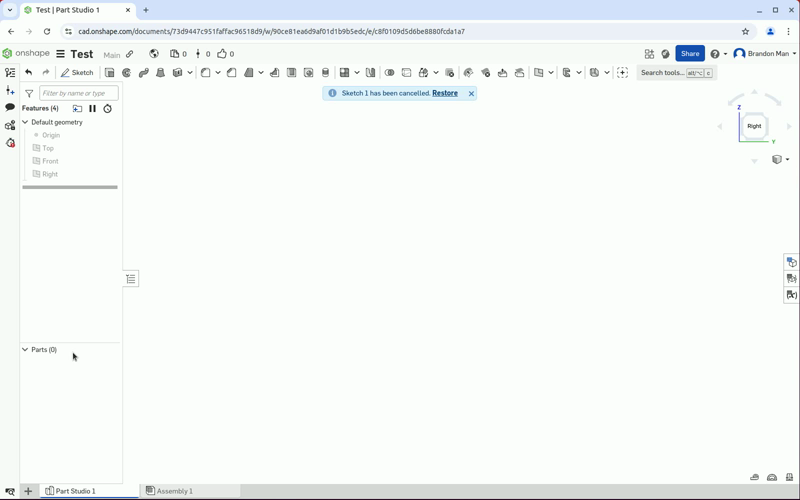
key_up(shift)
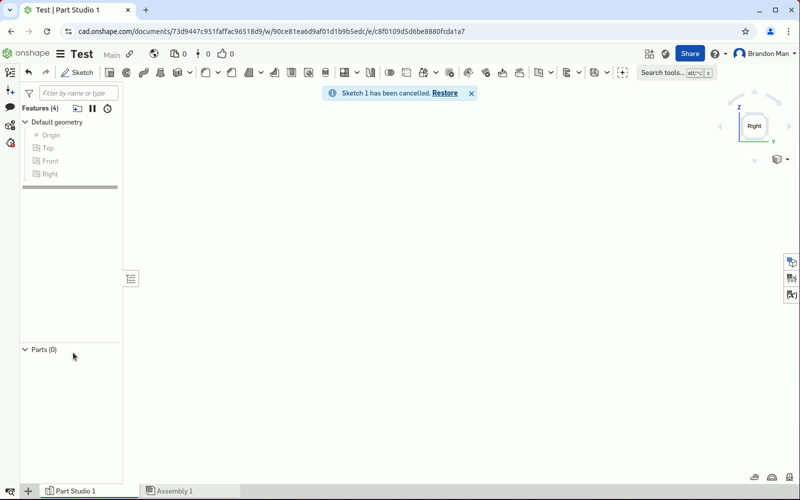
mouse_move(73, 352)
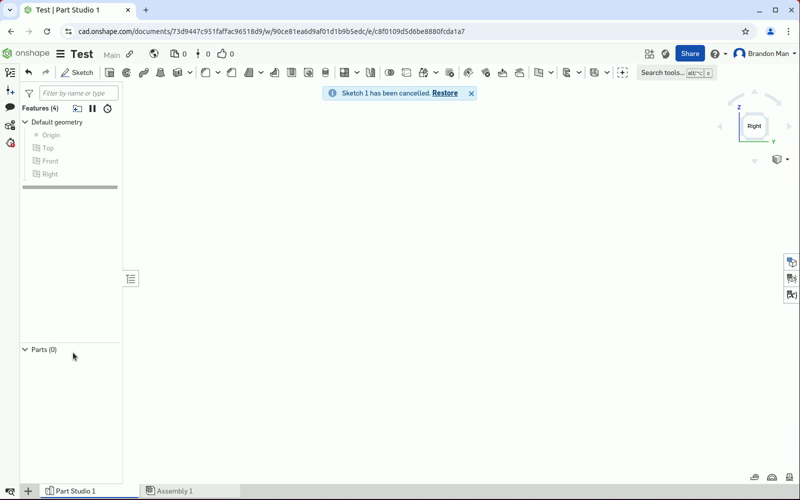
key(shift+y)
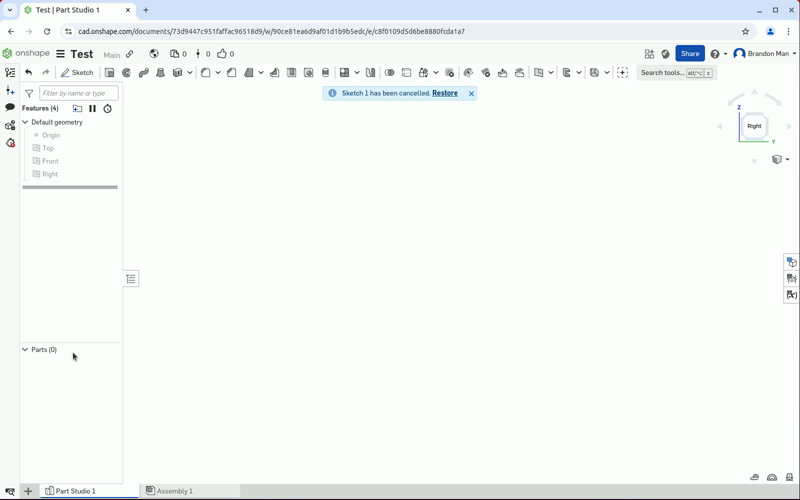
key(shift+s)
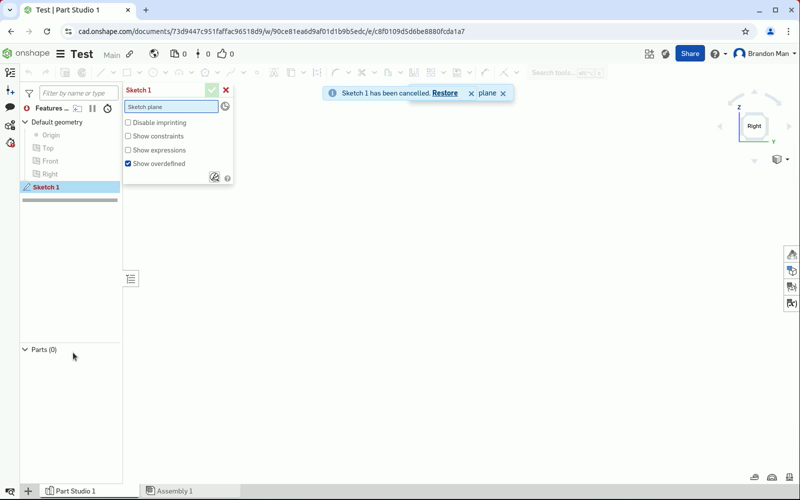
mouse_move(73, 176)
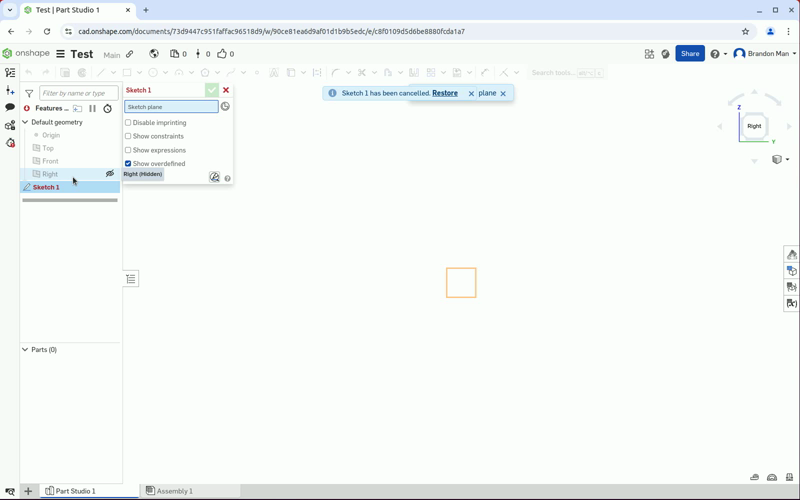
click(73, 176)
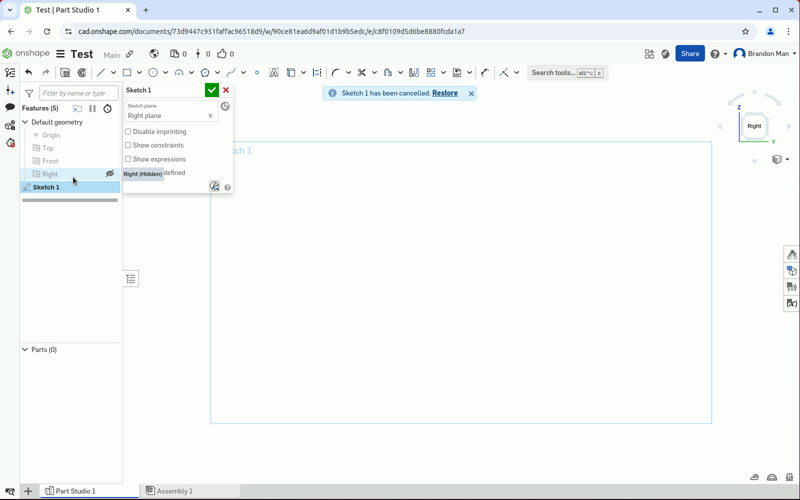
mouse_move(73, 352)
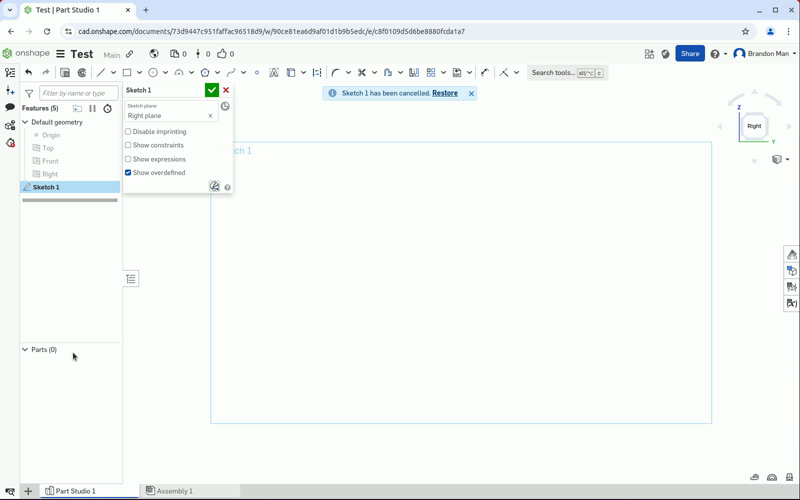
key(y)
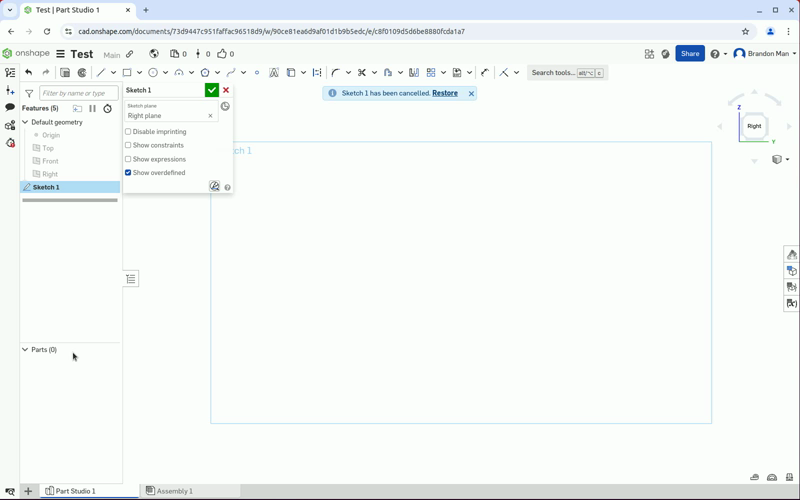
key(l)
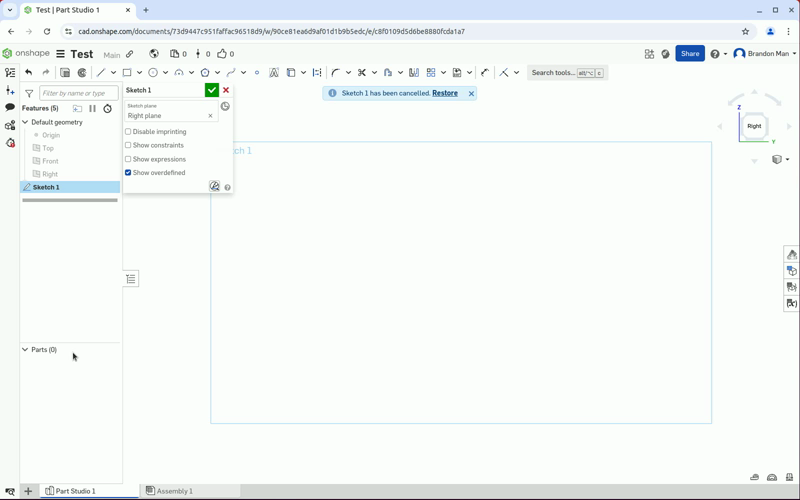
key_down(shift)
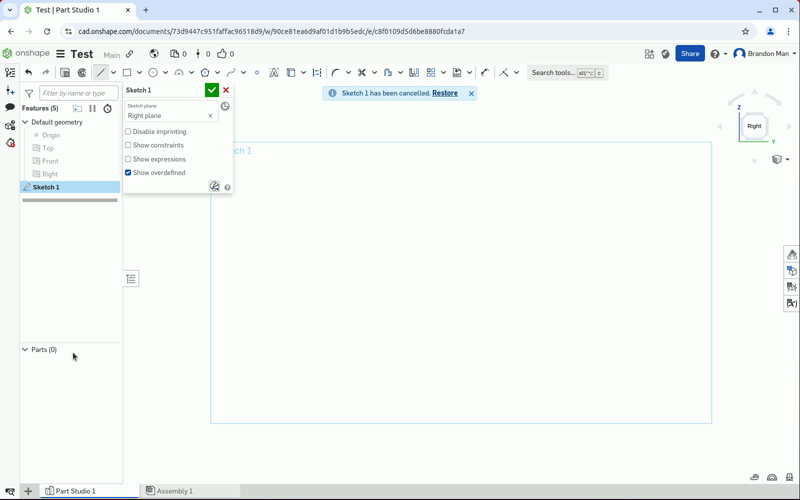
mouse_move(357, 349)
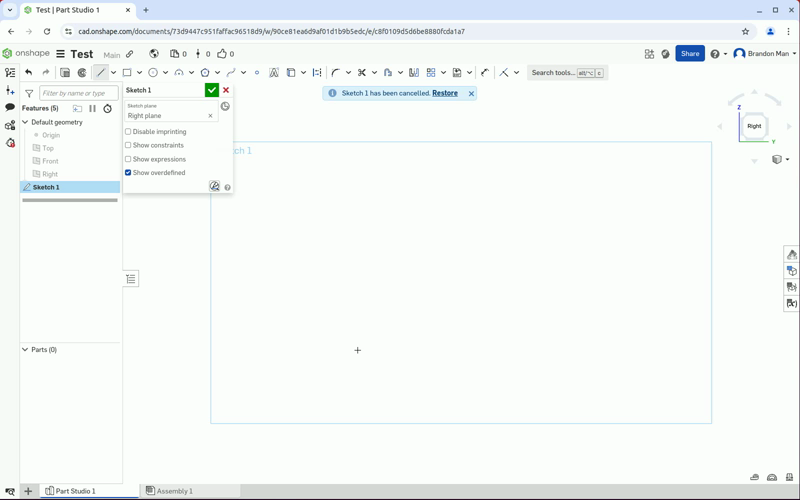
click(357, 349)
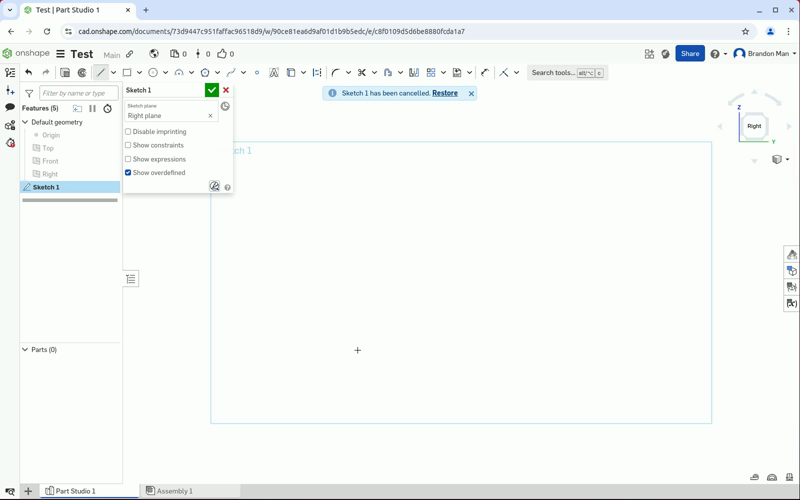
key_up(shift)
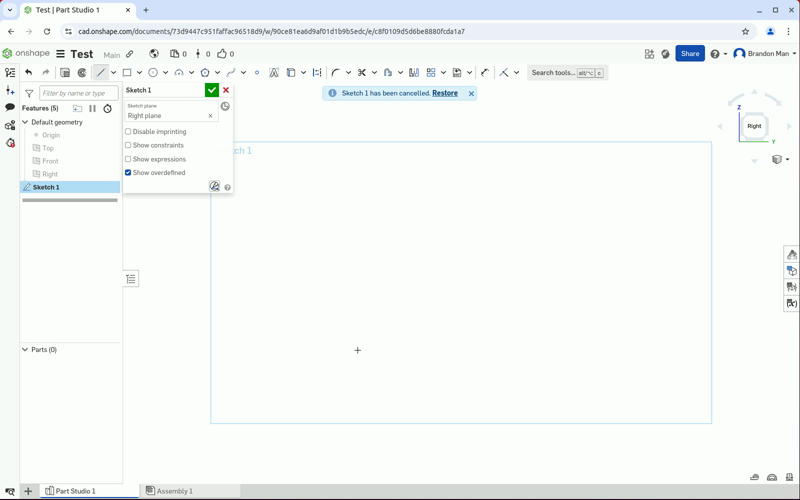
key_down(shift)
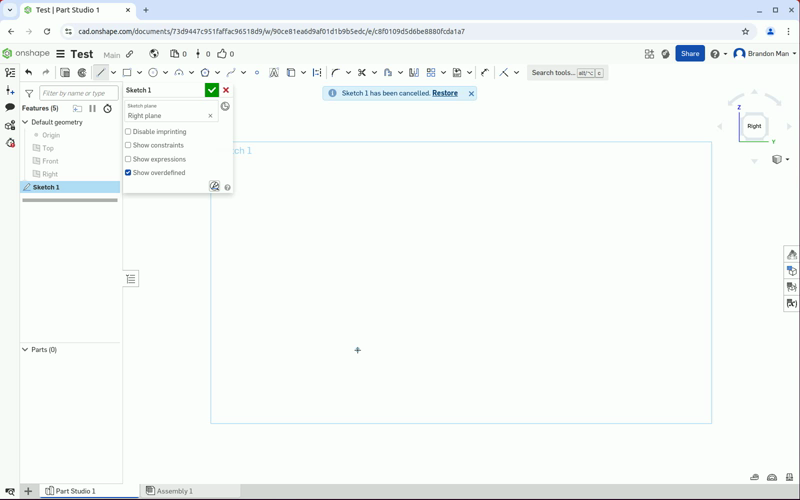
mouse_move(387, 349)
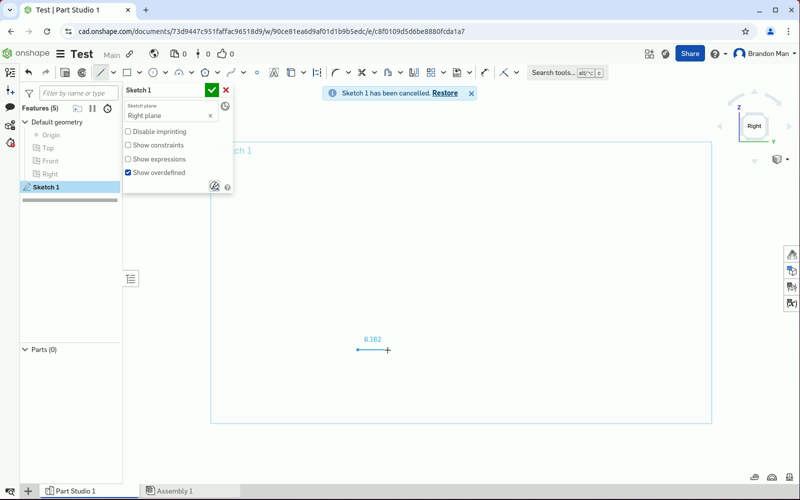
mouse_move(382, 349)
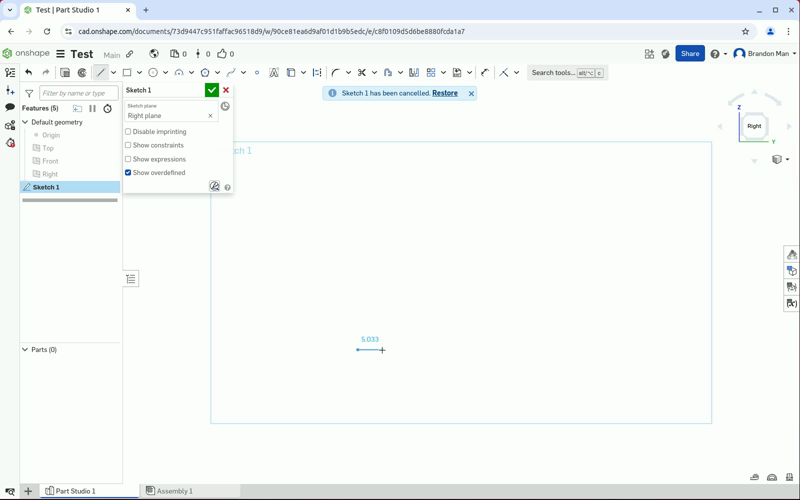
click(382, 349)
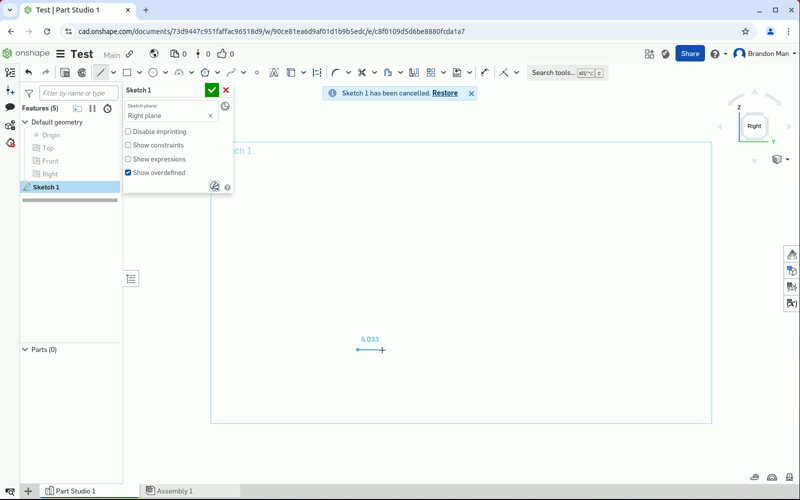
key_up(shift)
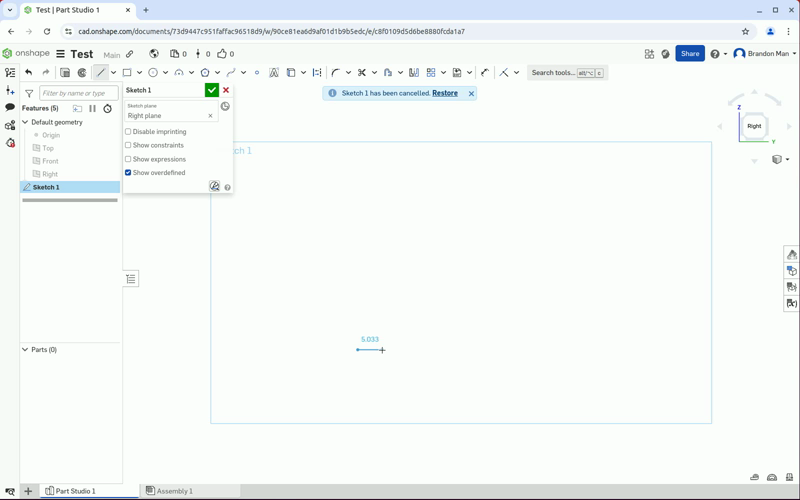
key_down(shift)
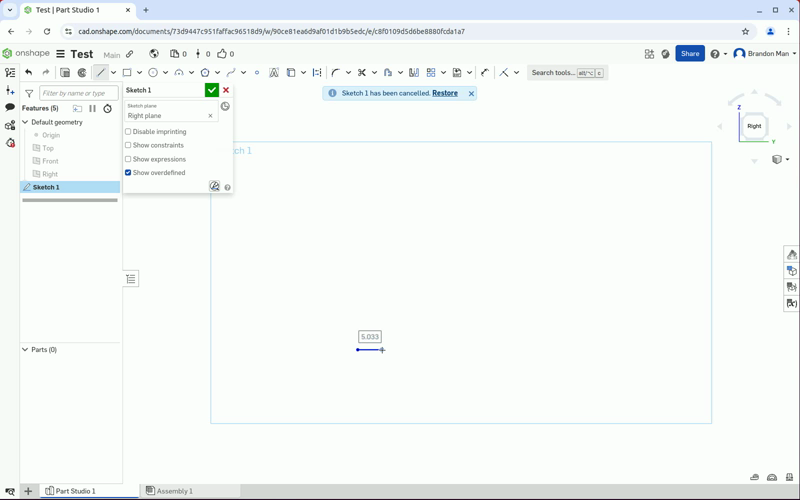
mouse_move(382, 266)
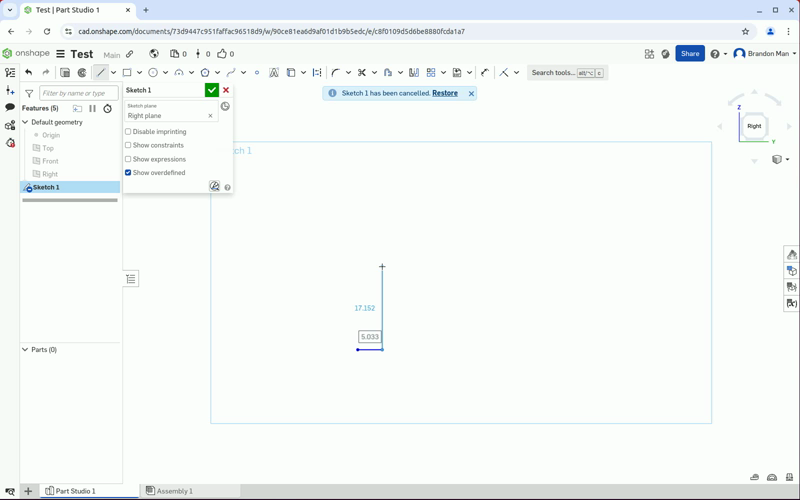
click(382, 266)
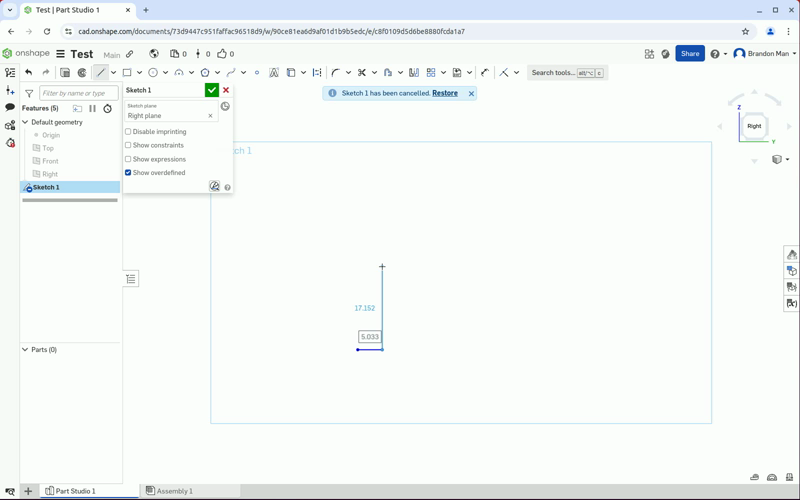
key_up(shift)
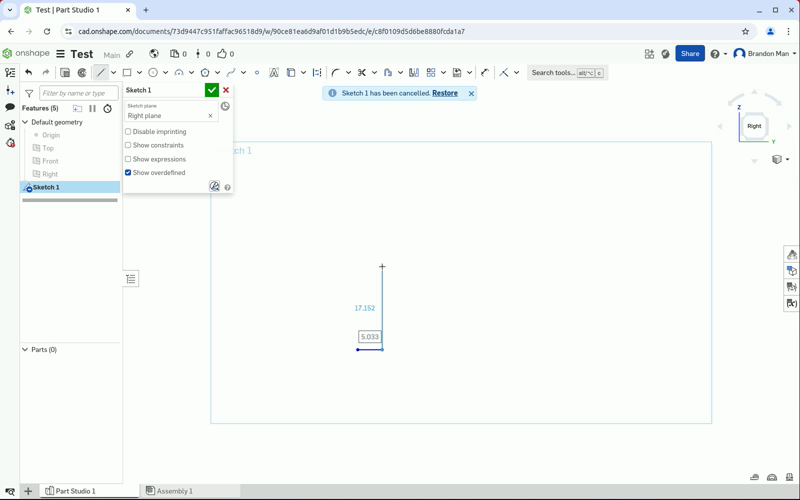
key_down(shift)
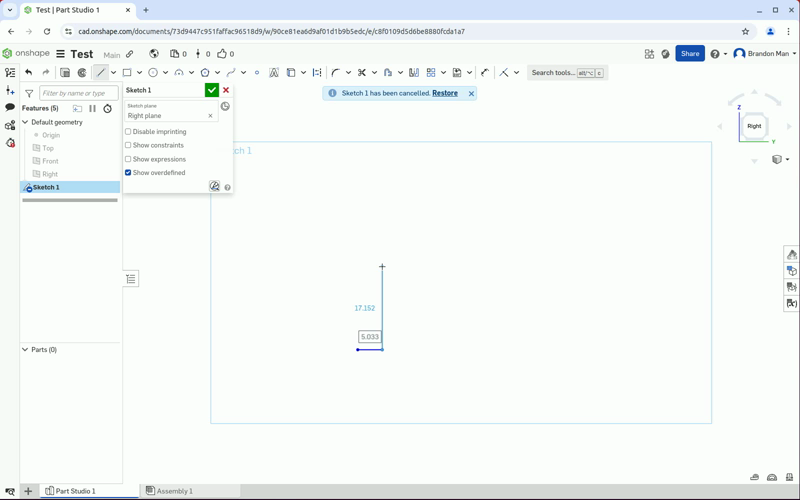
mouse_move(547, 266)
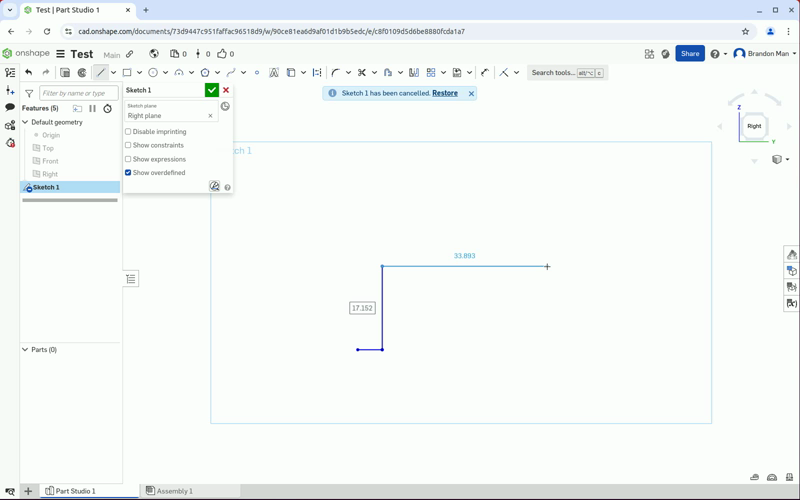
click(547, 266)
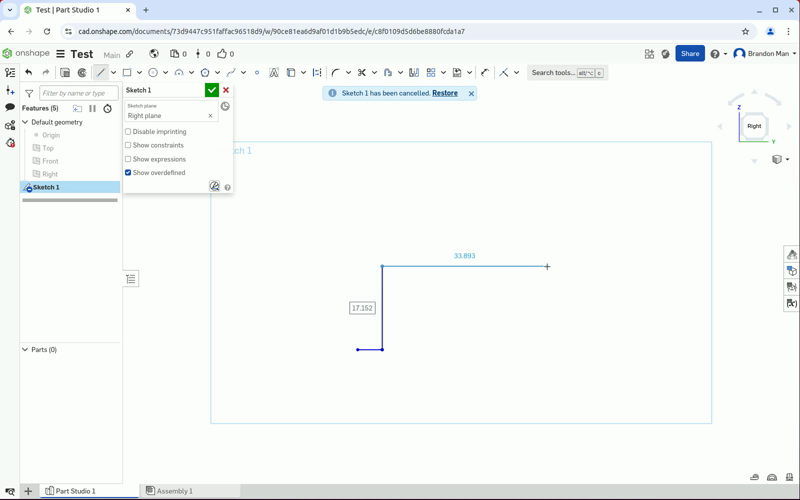
key_up(shift)
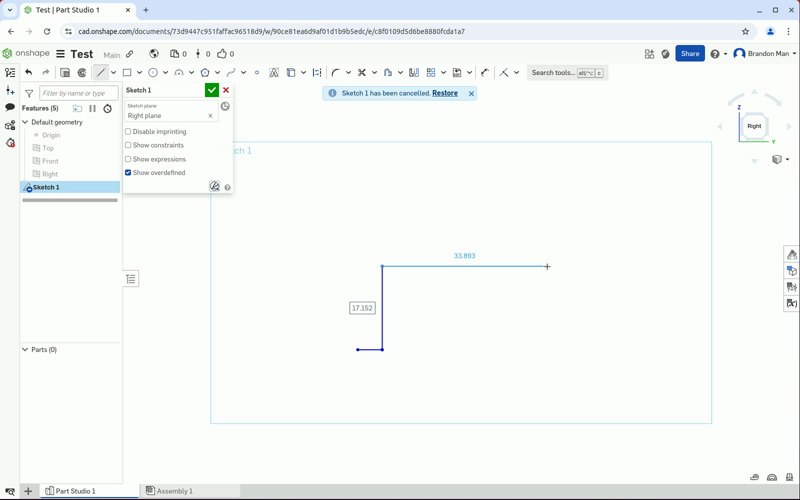
key_down(shift)
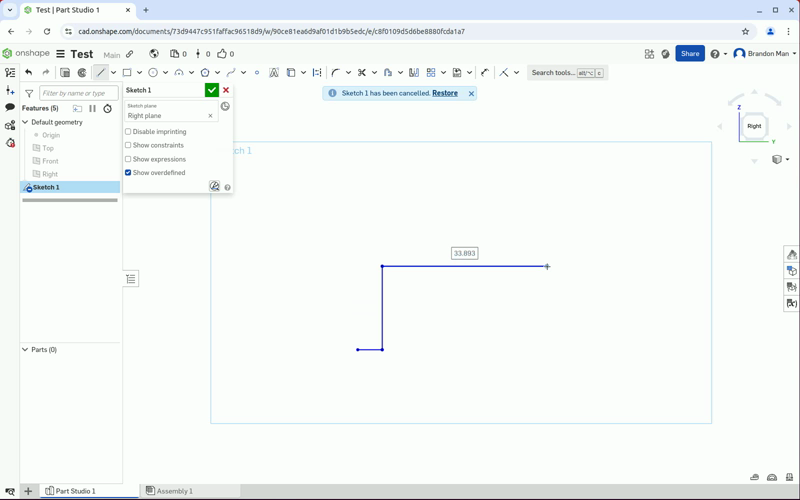
mouse_move(547, 349)
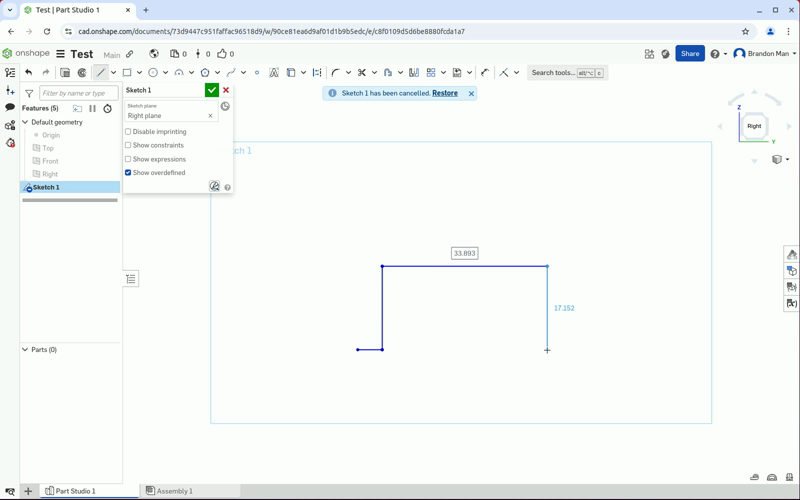
click(547, 349)
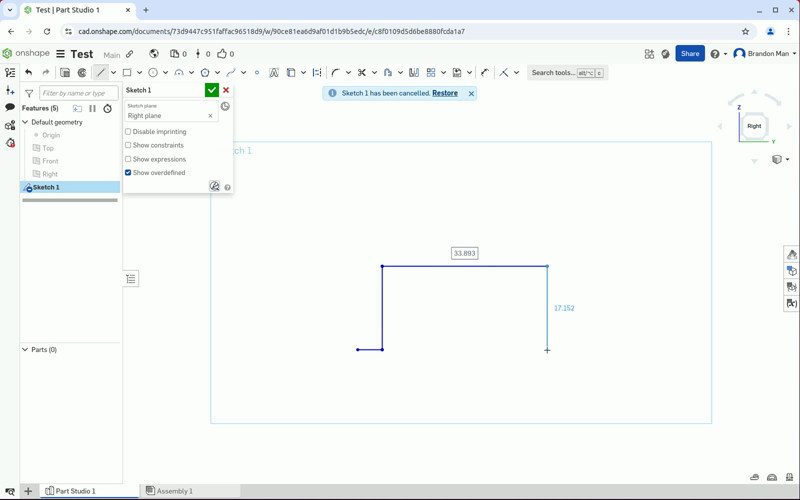
key_up(shift)
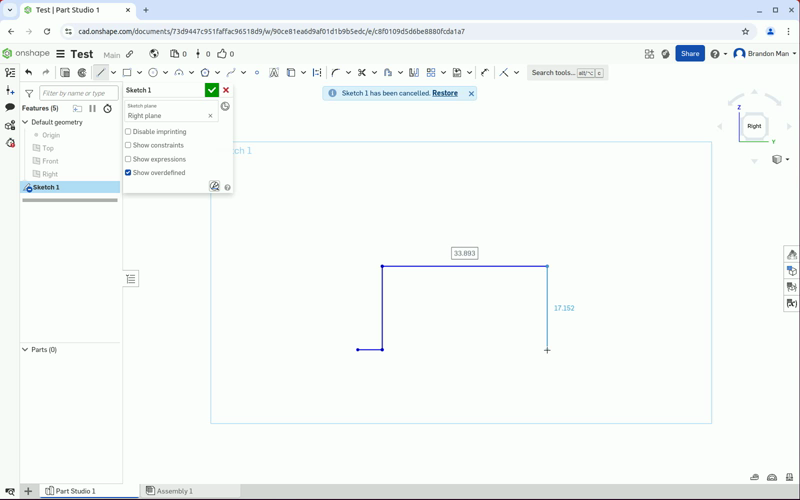
key_down(shift)
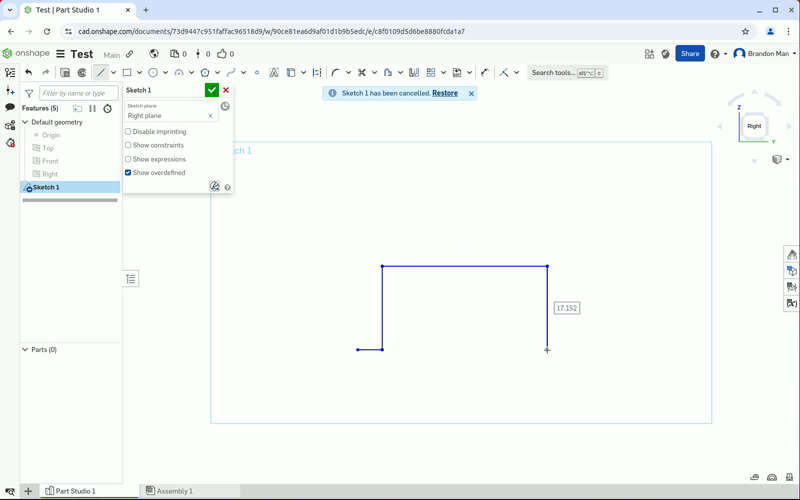
mouse_move(577, 349)
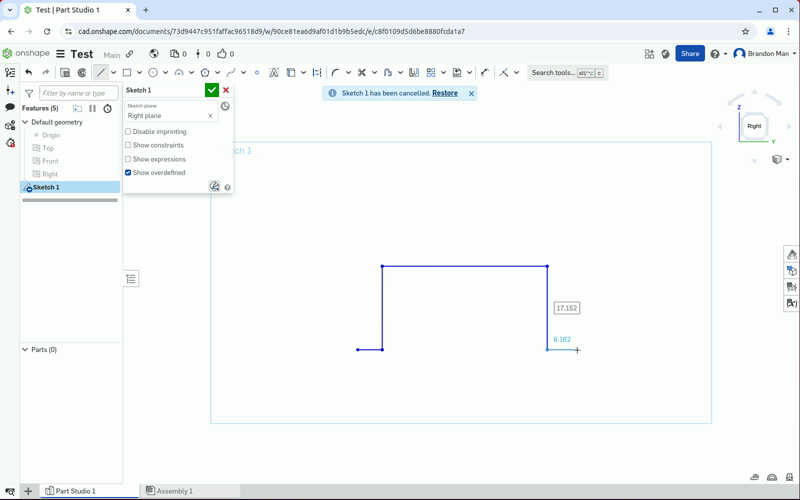
mouse_move(572, 349)
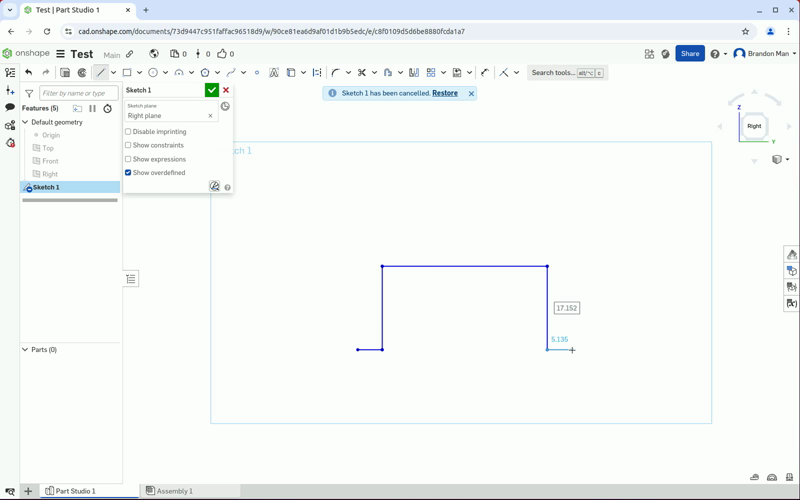
click(572, 349)
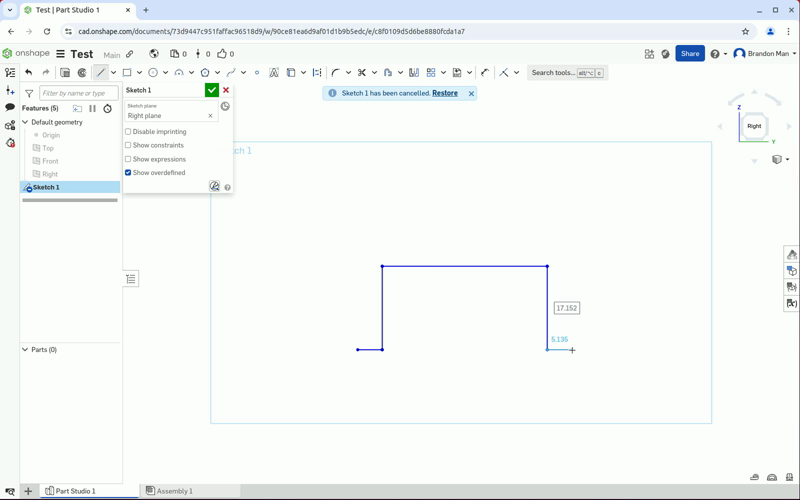
key_up(shift)
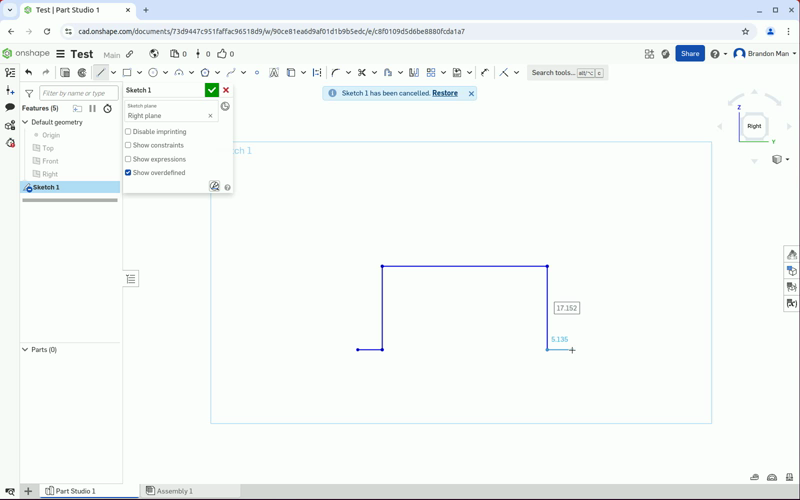
key_down(shift)
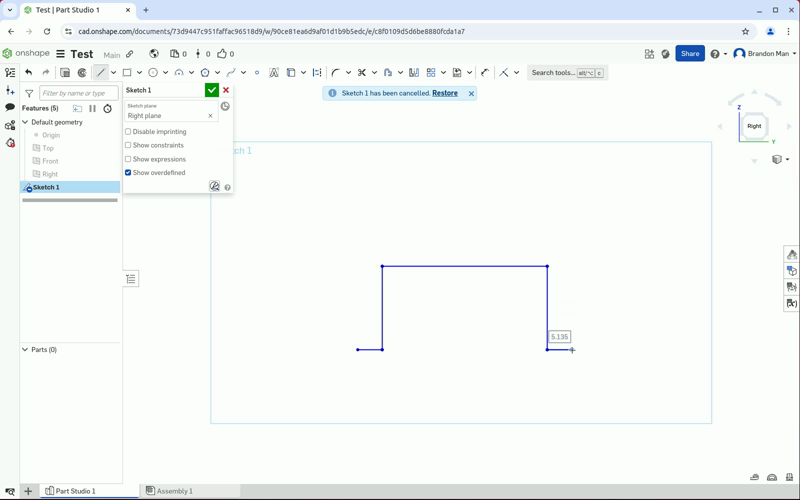
mouse_move(589, 349)
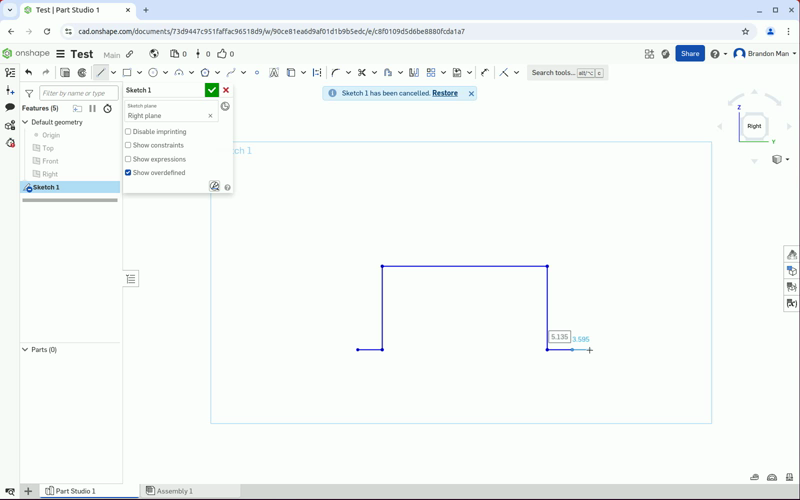
mouse_move(572, 340)
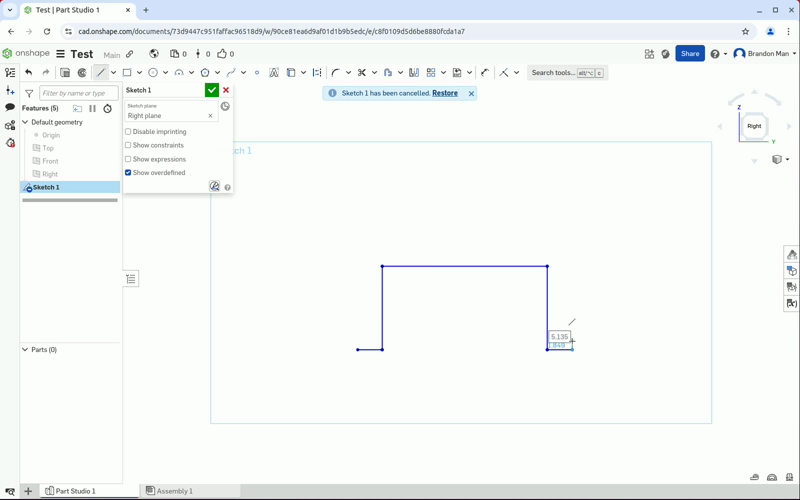
click(572, 340)
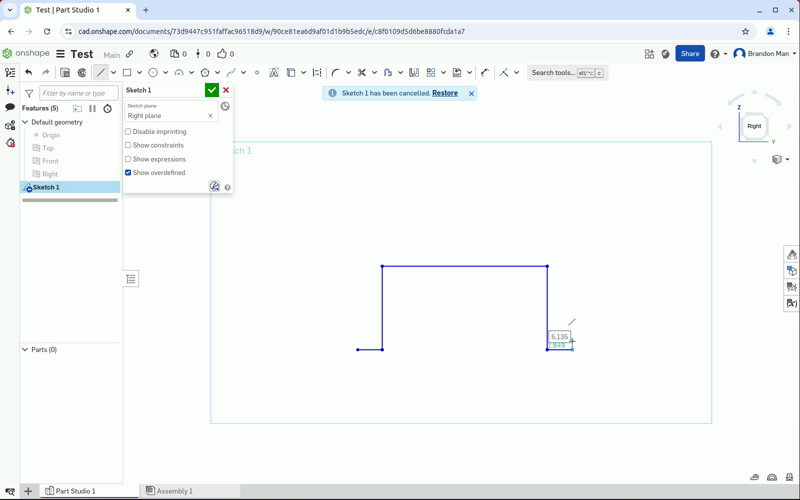
key_up(shift)
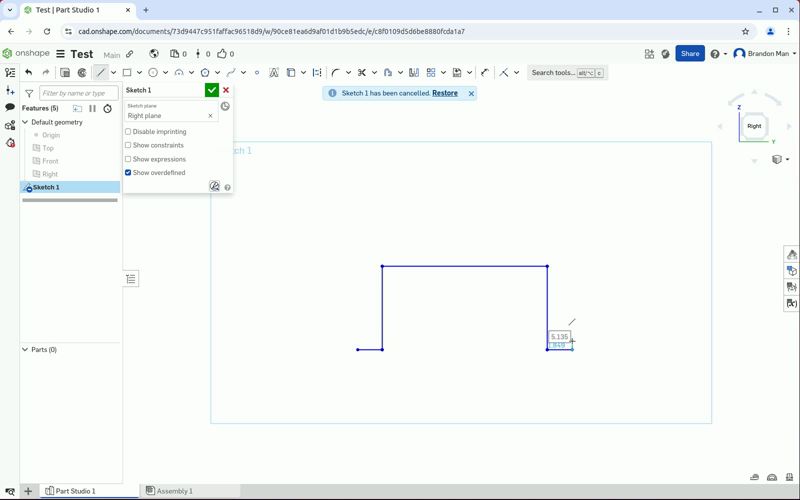
key_down(shift)
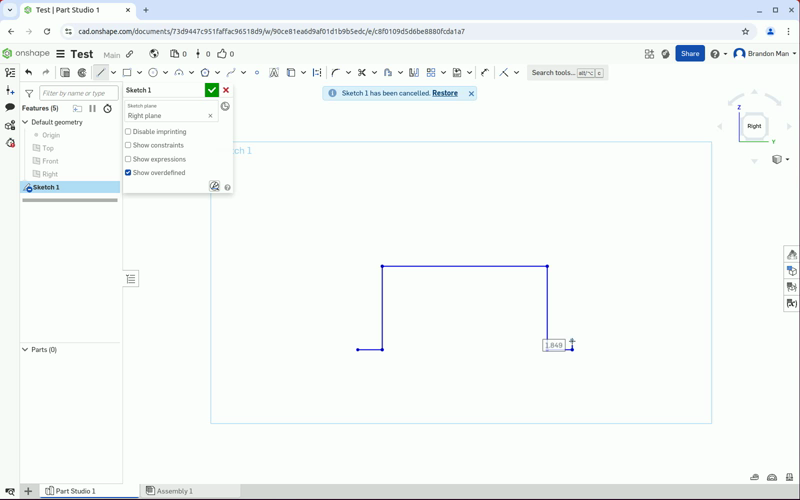
mouse_move(589, 340)
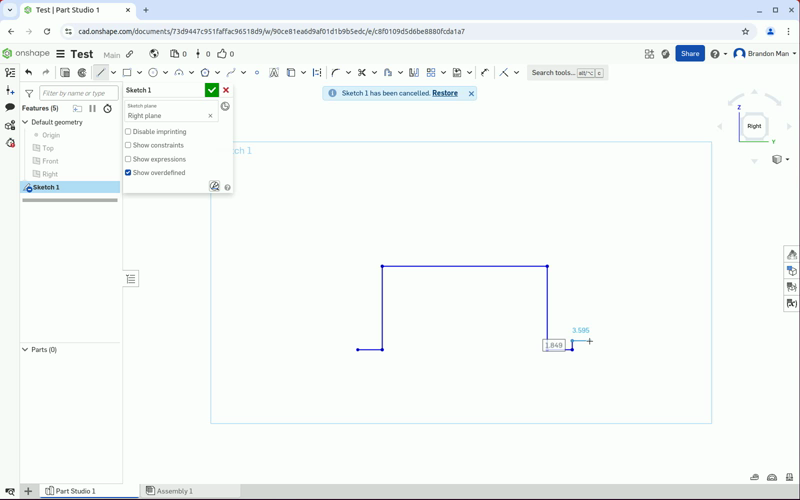
mouse_move(556, 340)
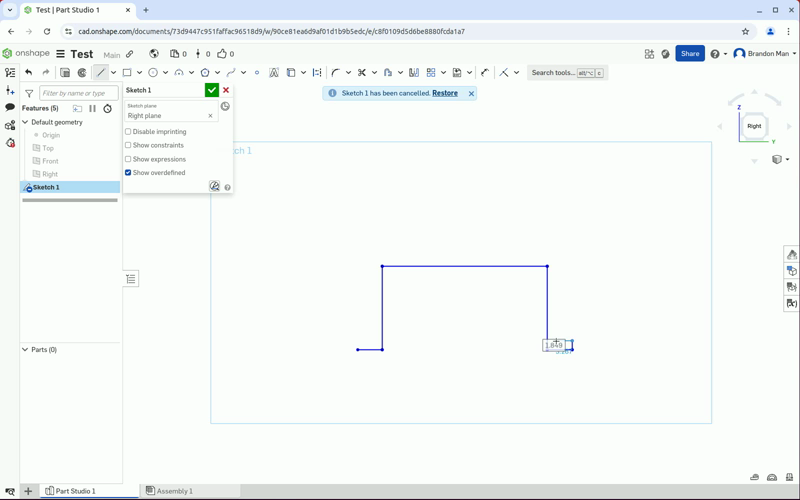
click(556, 340)
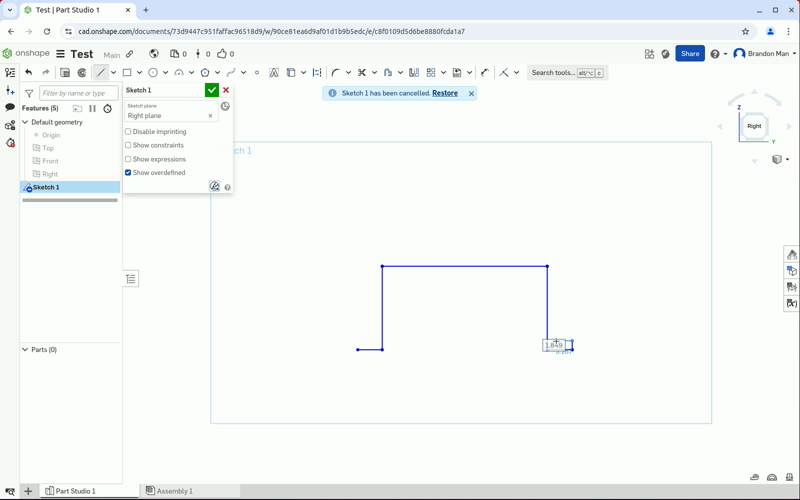
key_up(shift)
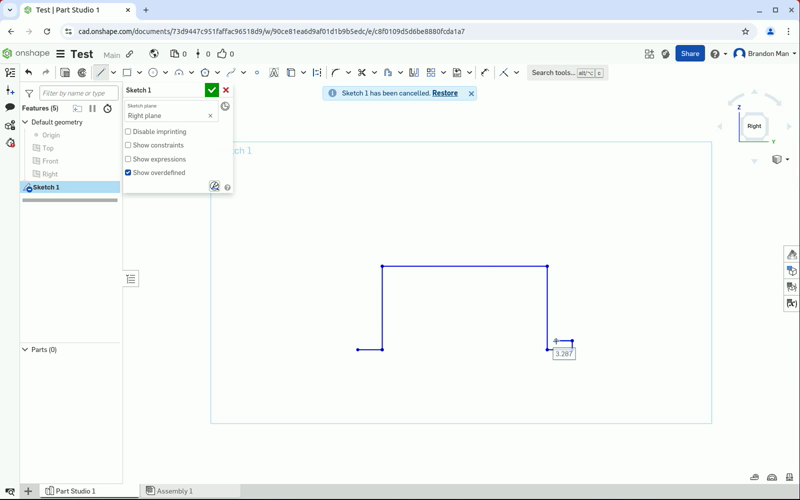
key_down(shift)
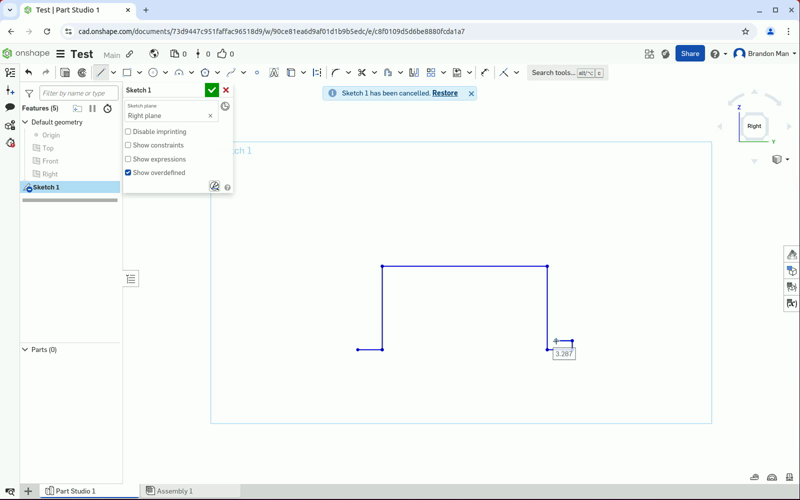
mouse_move(556, 259)
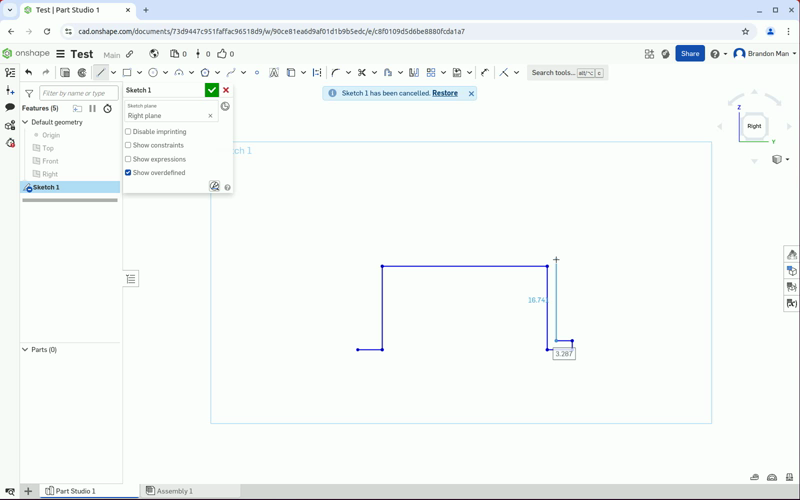
click(556, 259)
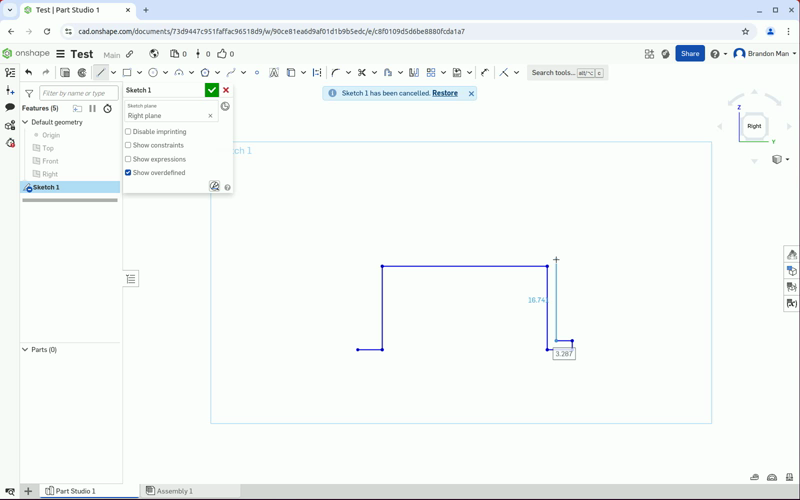
key_up(shift)
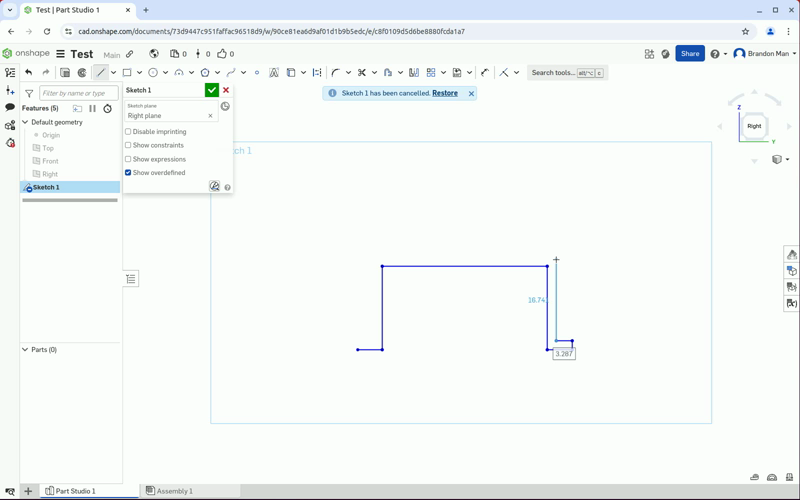
key_down(shift)
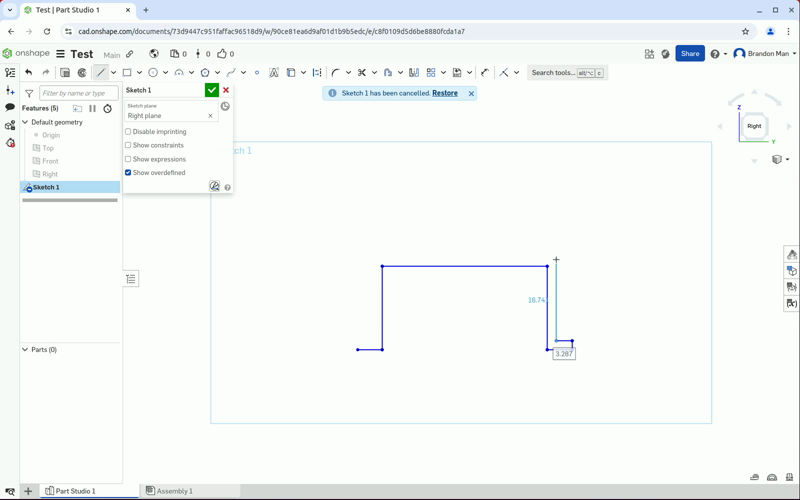
mouse_move(373, 259)
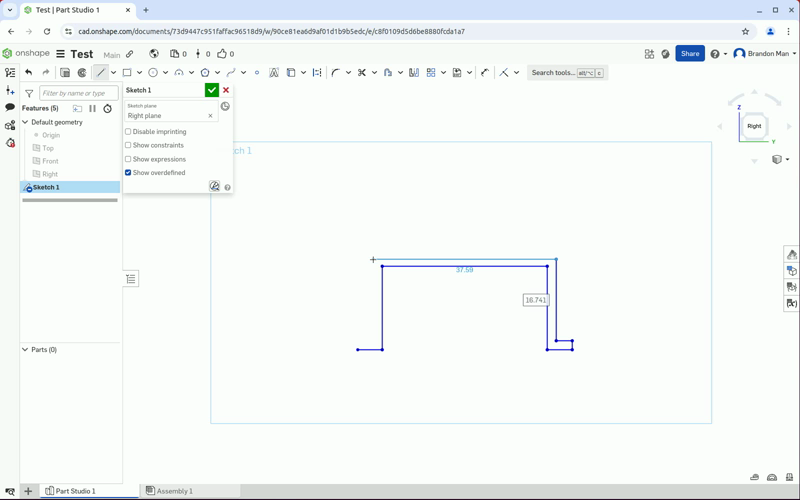
click(373, 259)
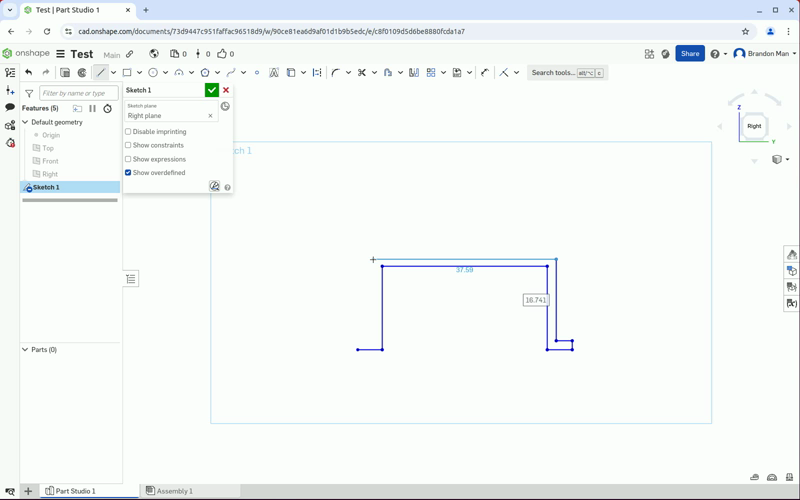
key_up(shift)
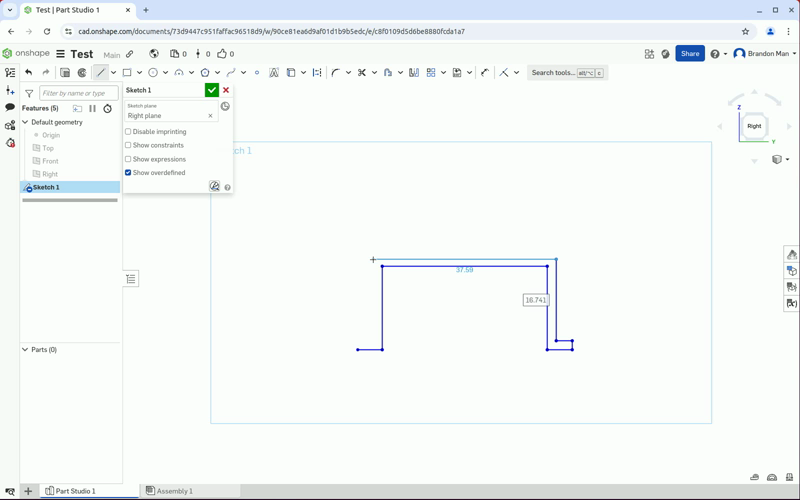
key_down(shift)
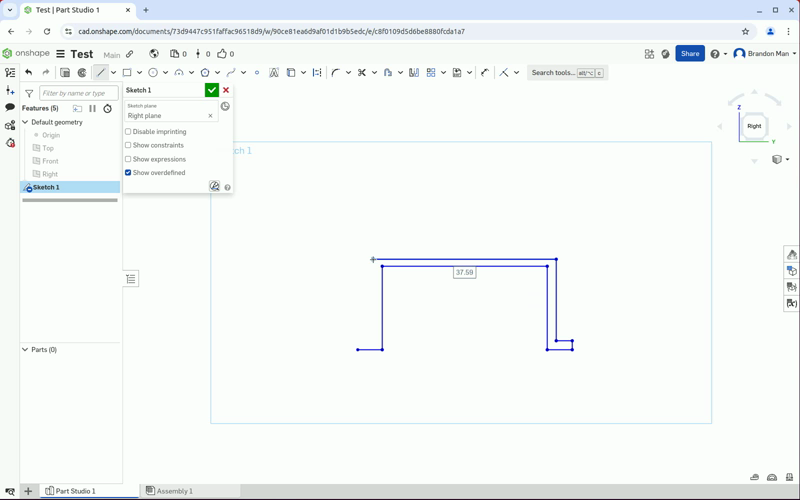
mouse_move(373, 340)
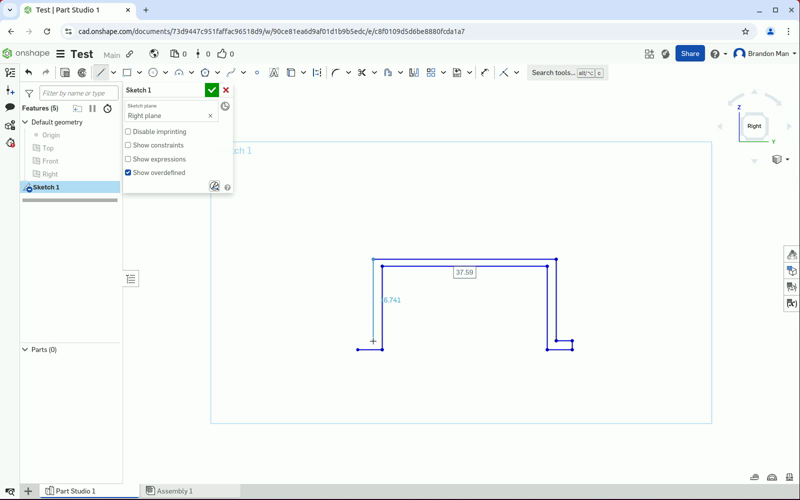
click(373, 340)
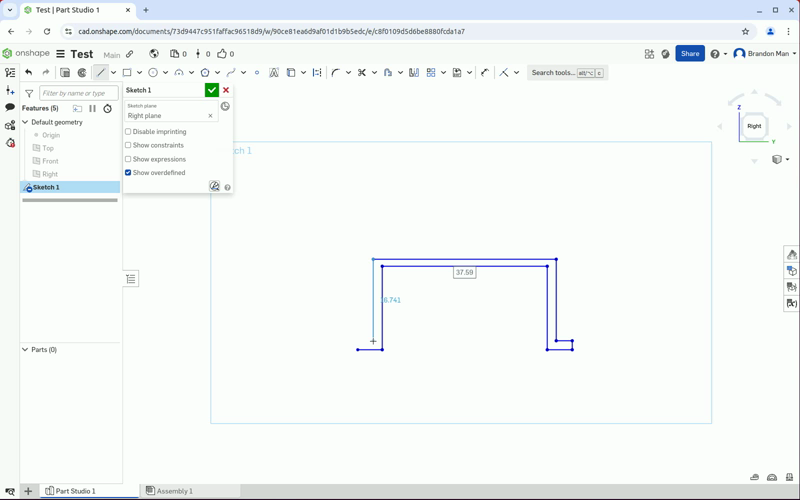
key_up(shift)
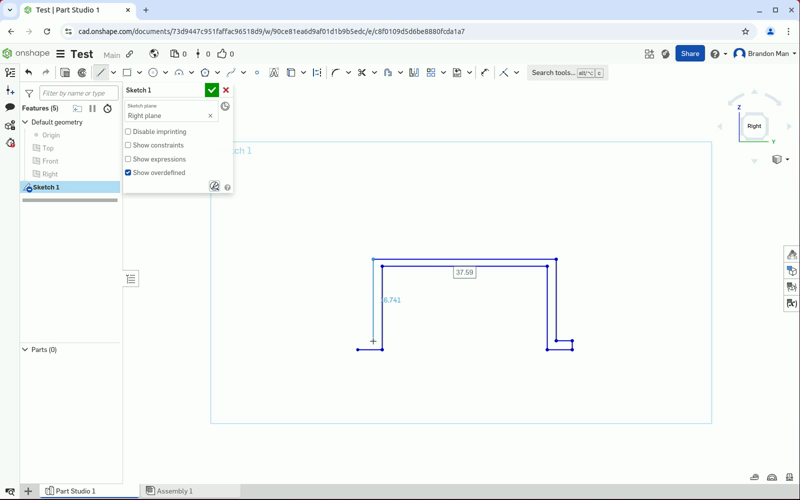
key_down(shift)
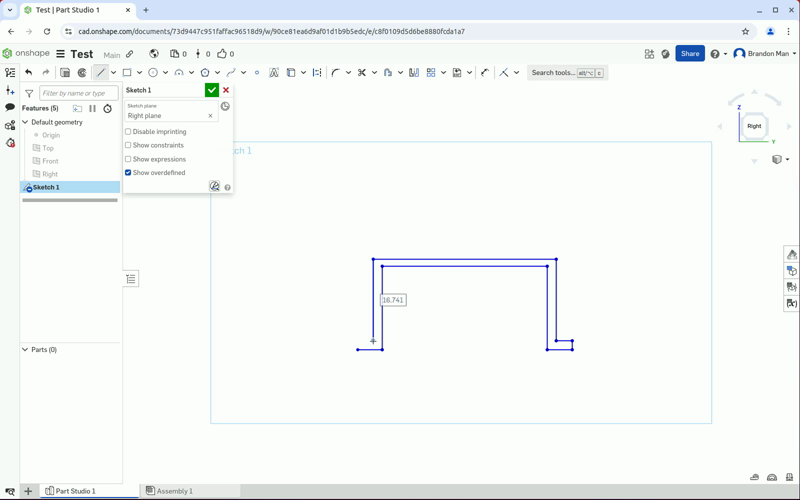
mouse_move(403, 340)
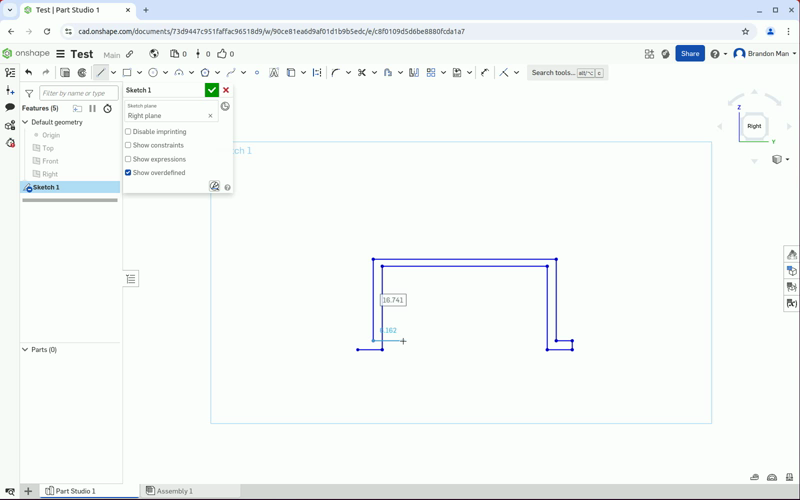
mouse_move(357, 340)
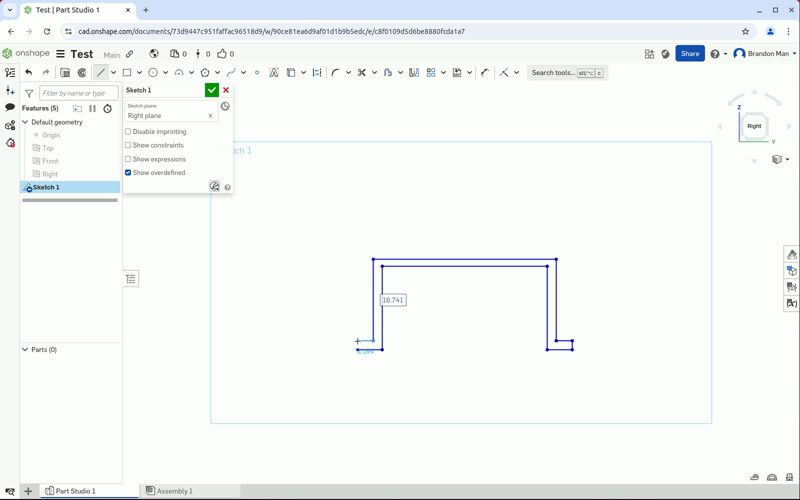
click(357, 340)
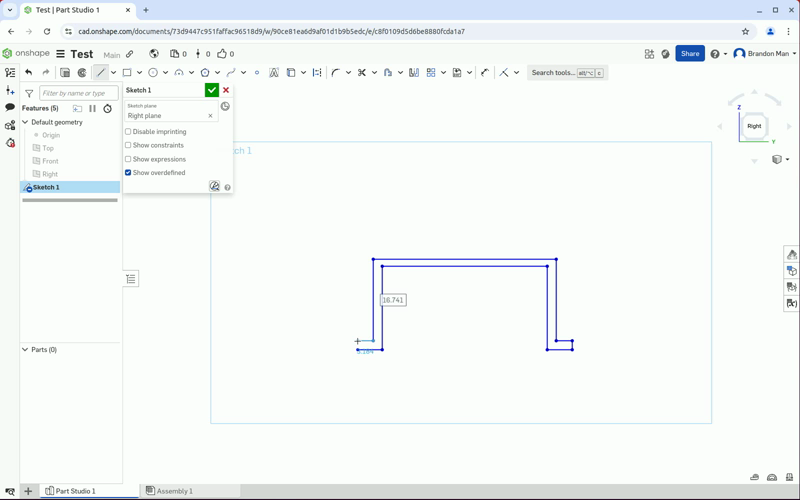
key_up(shift)
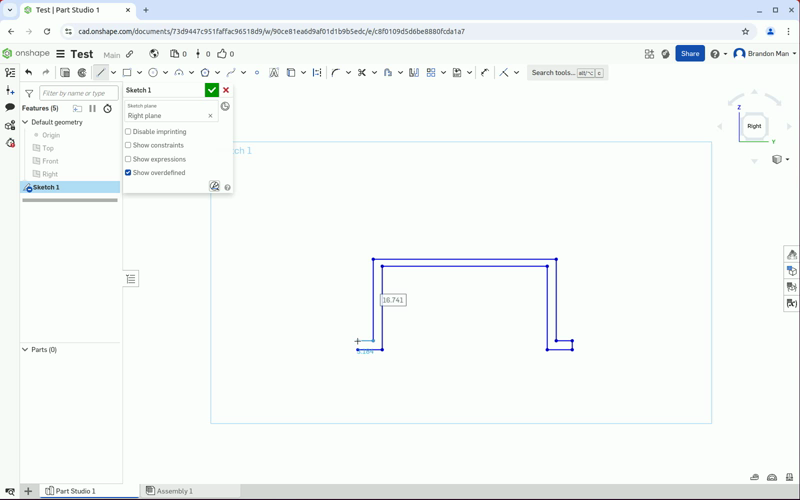
mouse_move(387, 340)
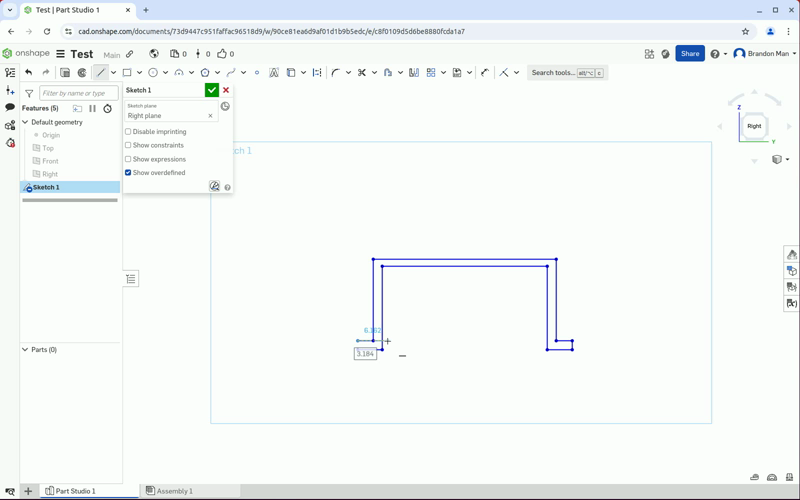
key_down(shift)
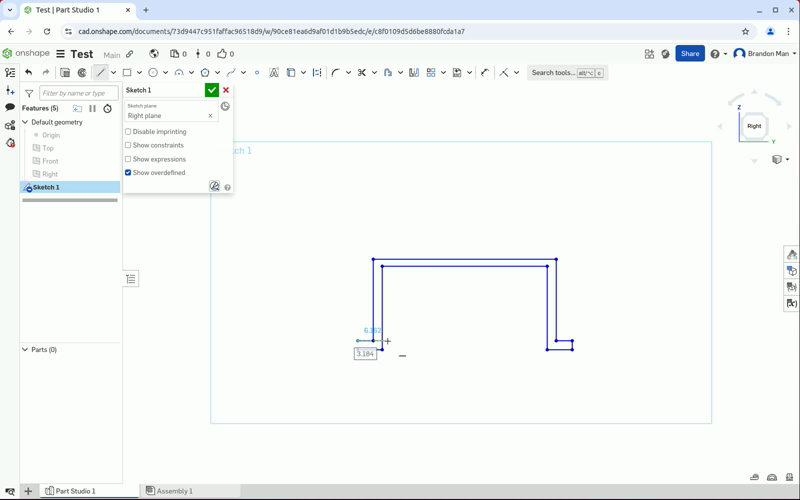
mouse_move(357, 349)
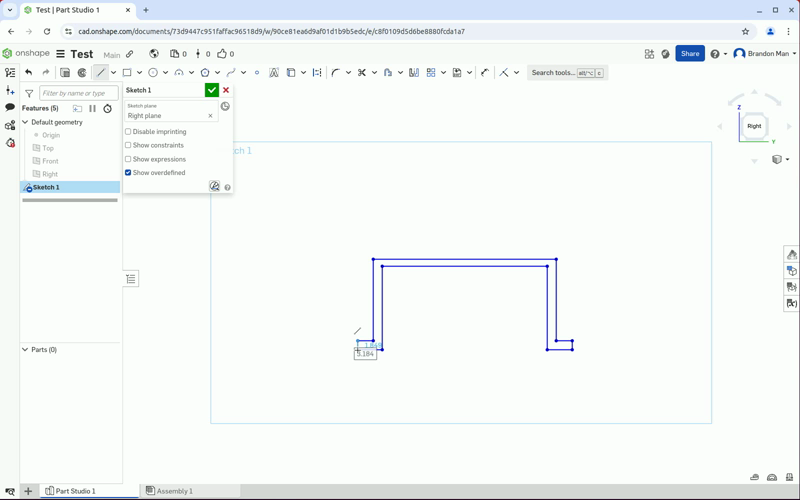
key_up(shift)
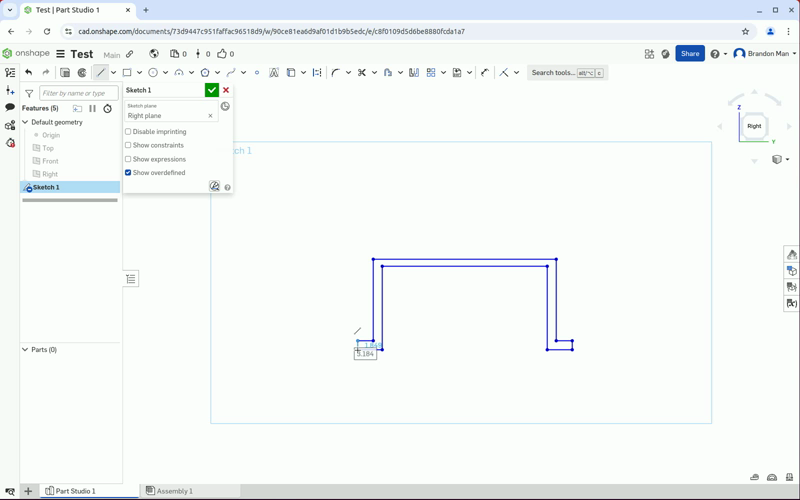
click(357, 349)
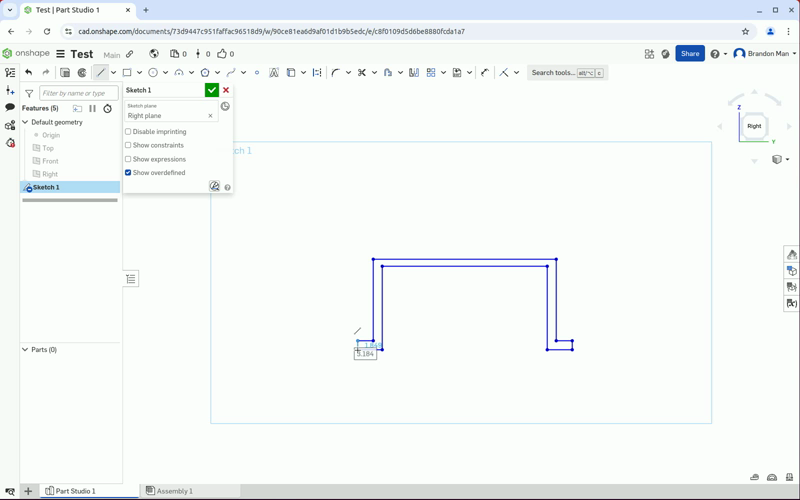
key(esc)
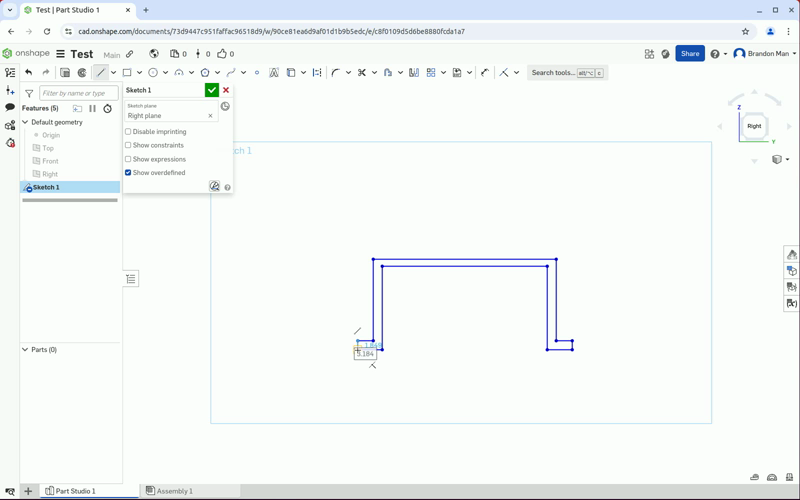
mouse_move(375, 286)
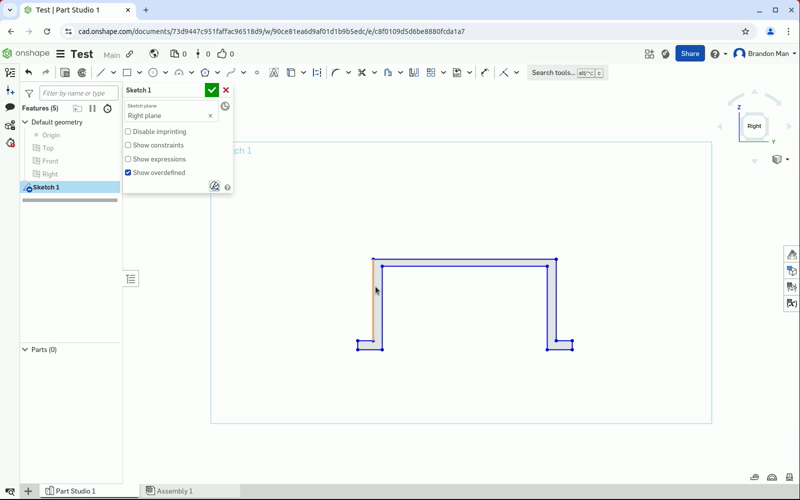
click(375, 286)
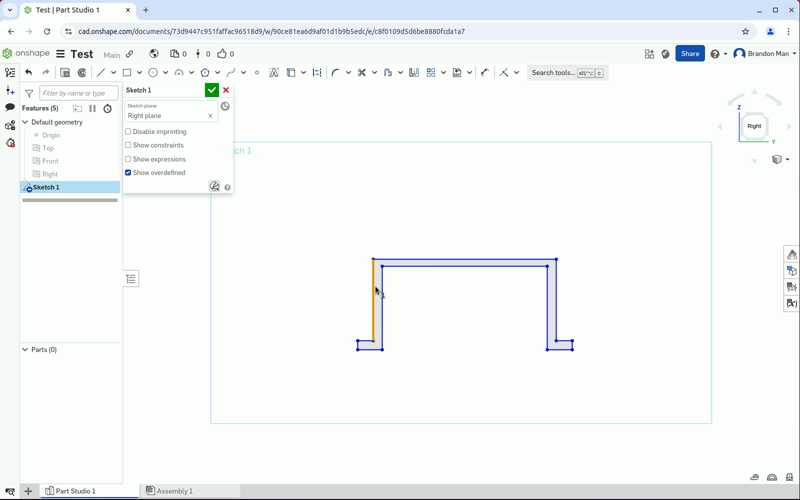
mouse_move(73, 352)
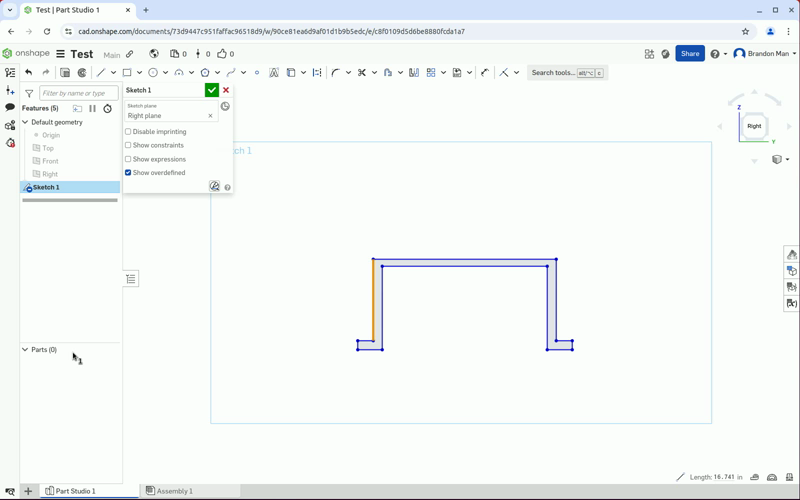
key(shift+y)
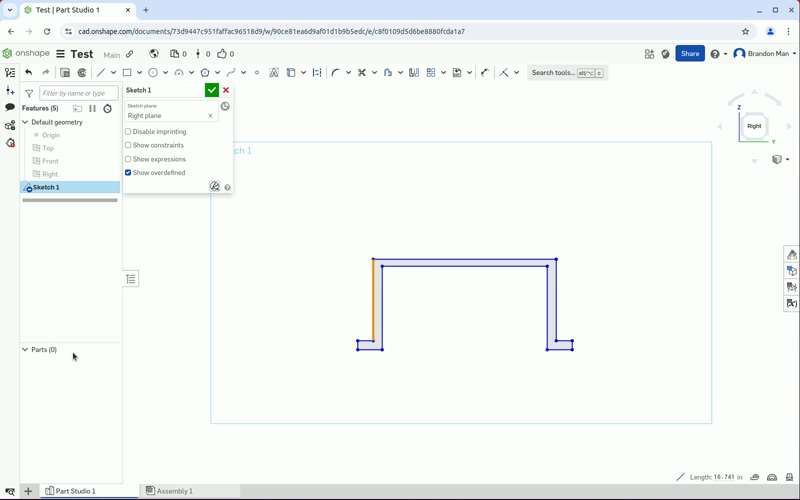
key(shift+e)
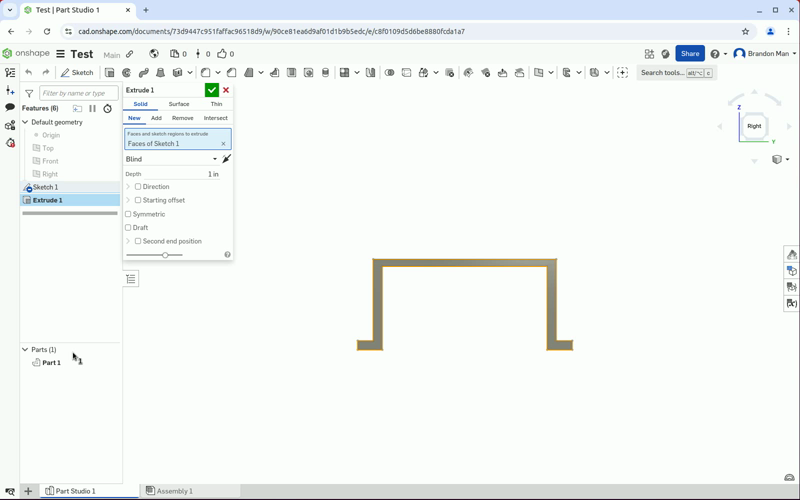
mouse_move(143, 106)
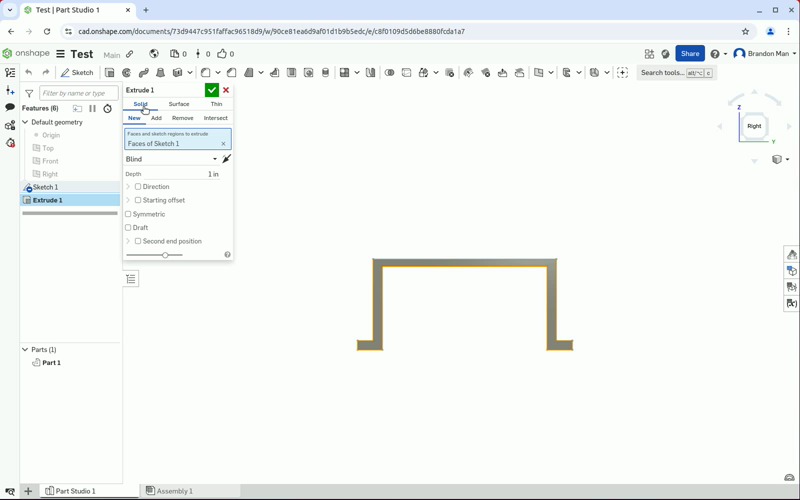
click(143, 106)
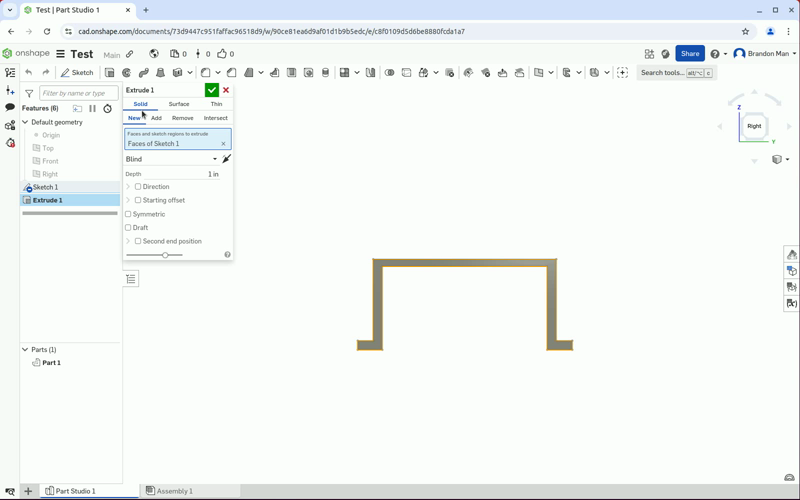
mouse_move(137, 120)
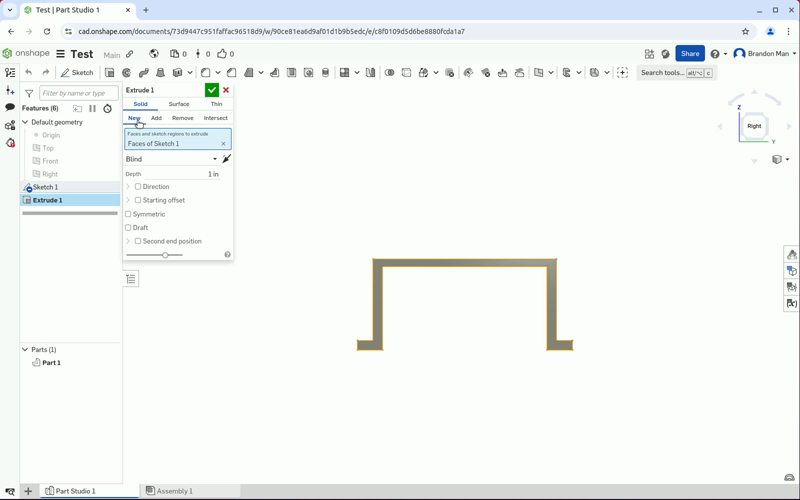
click(137, 120)
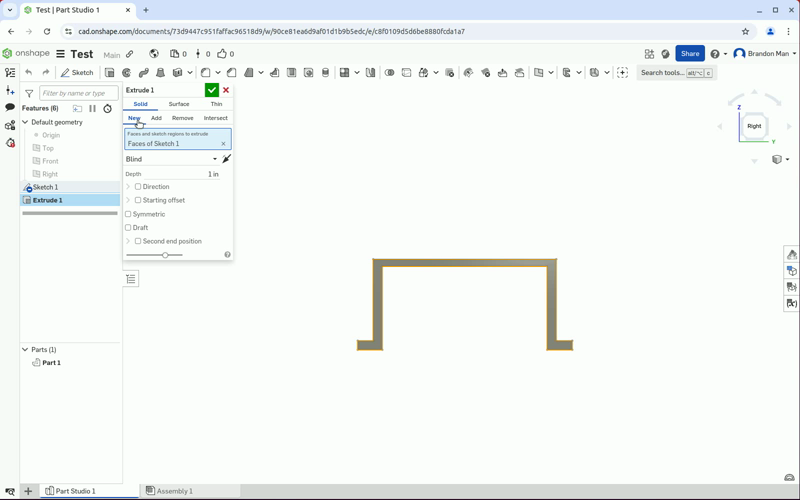
key(tab, 4)
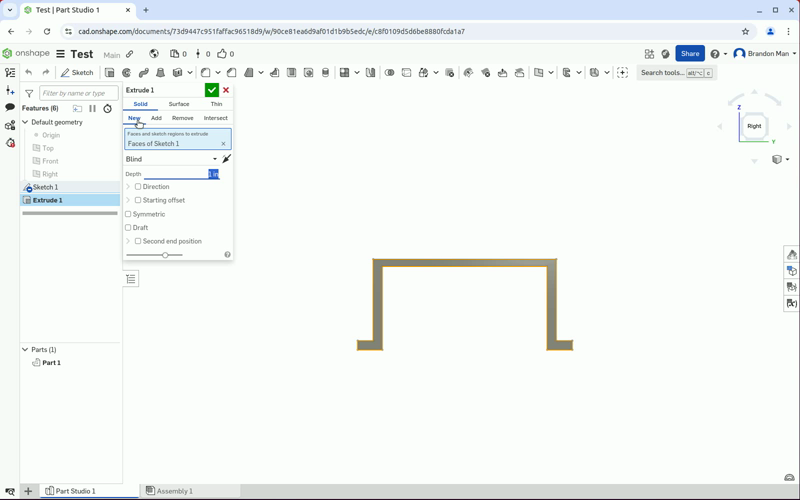
text(4.333)
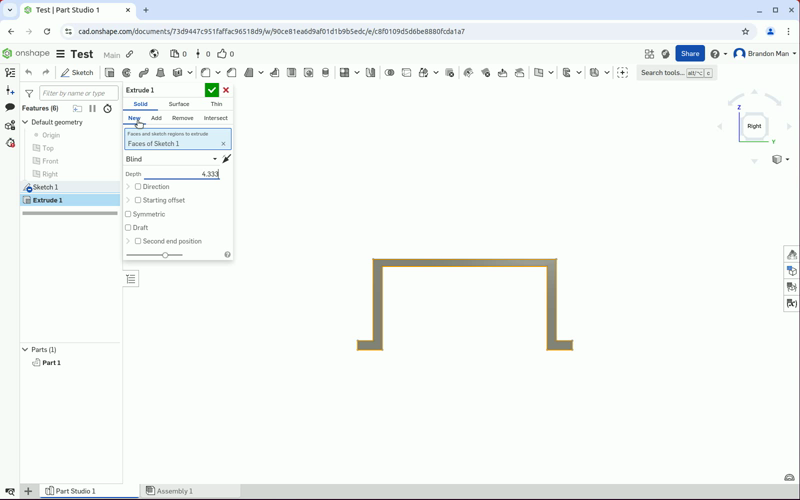
key(enter)
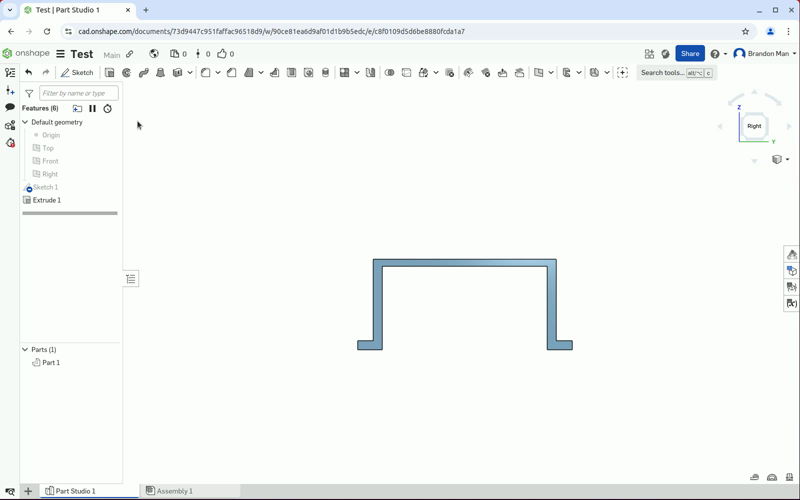
key(shift+h)
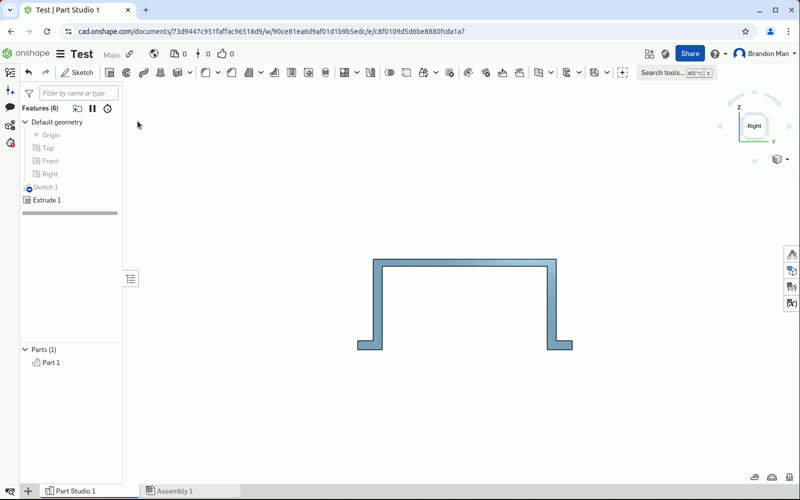
key(shift+h)
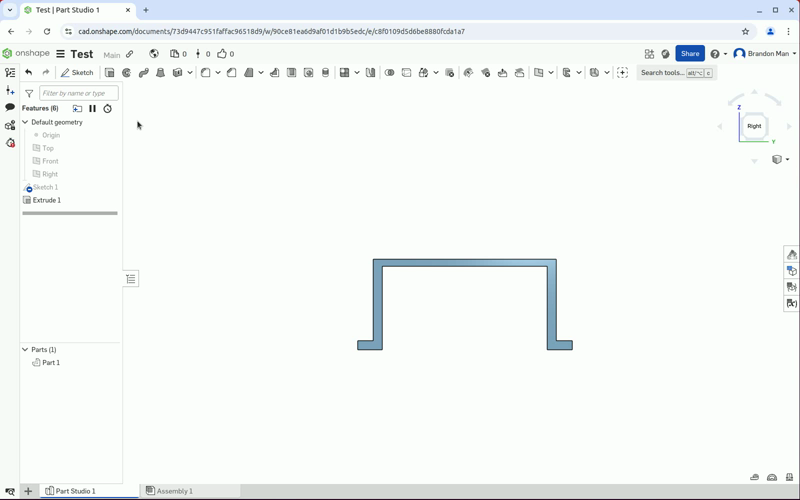
mouse_move(73, 189)
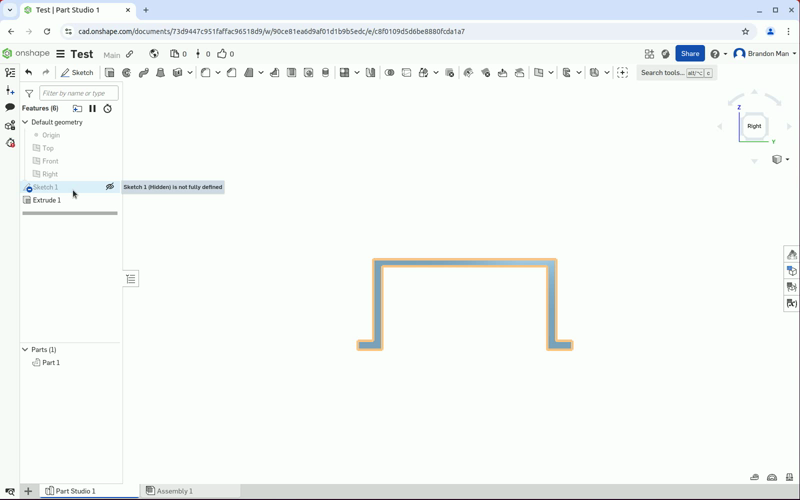
click(73, 189)
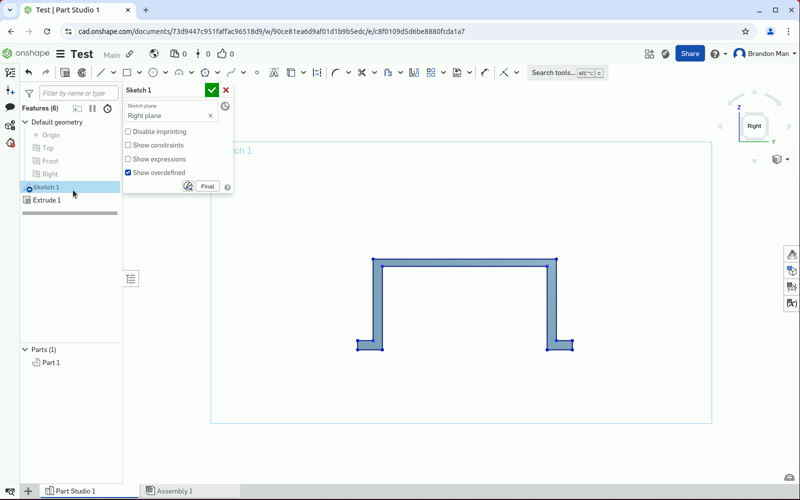
mouse_move(229, 92)
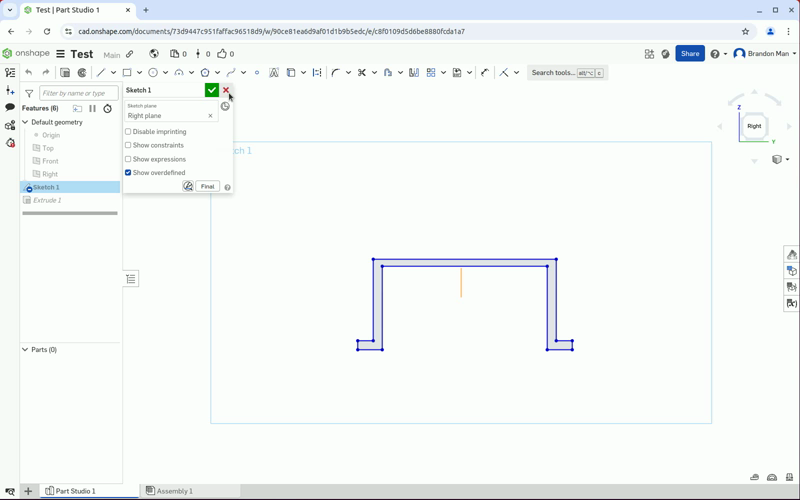
click(229, 92)
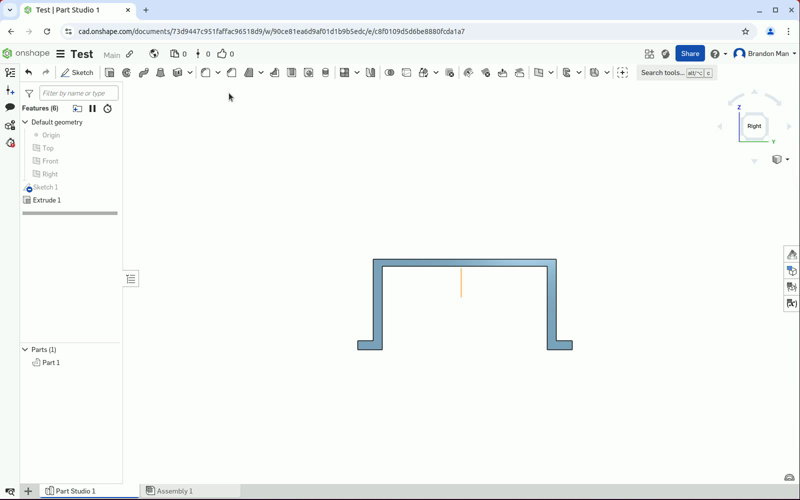
mouse_move(73, 352)
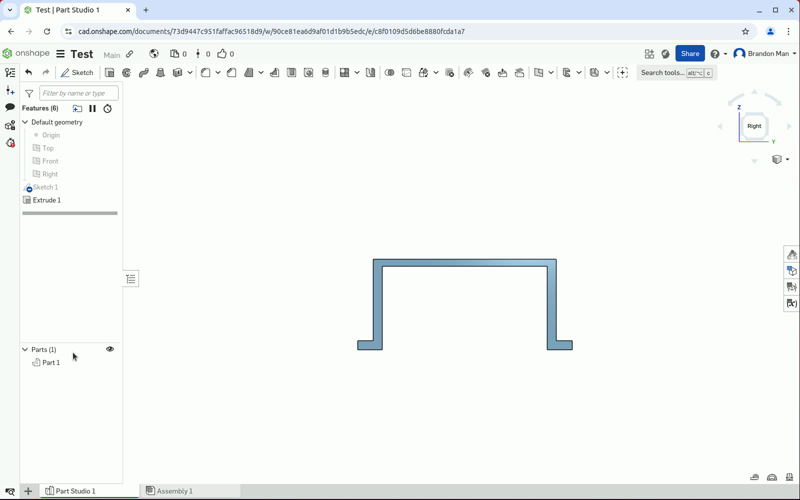
key(y)
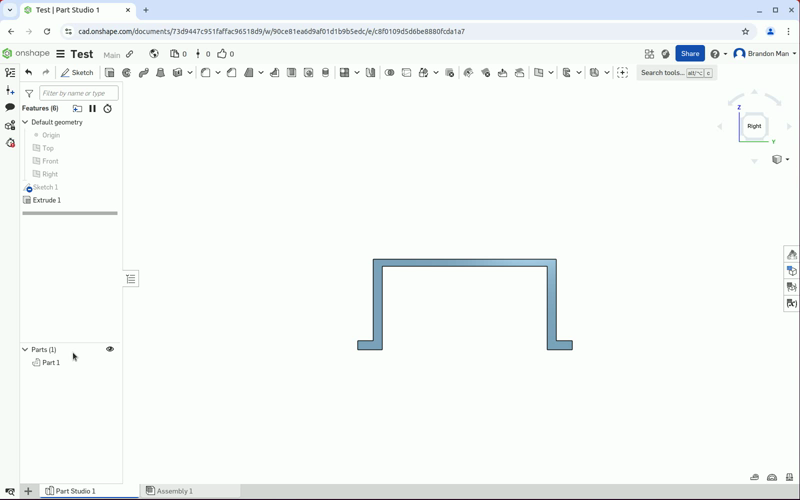
key(shift+p)
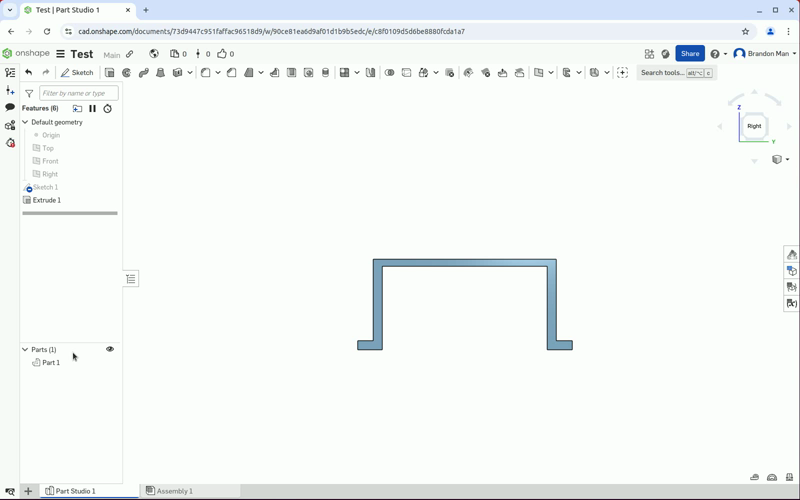
key(space)
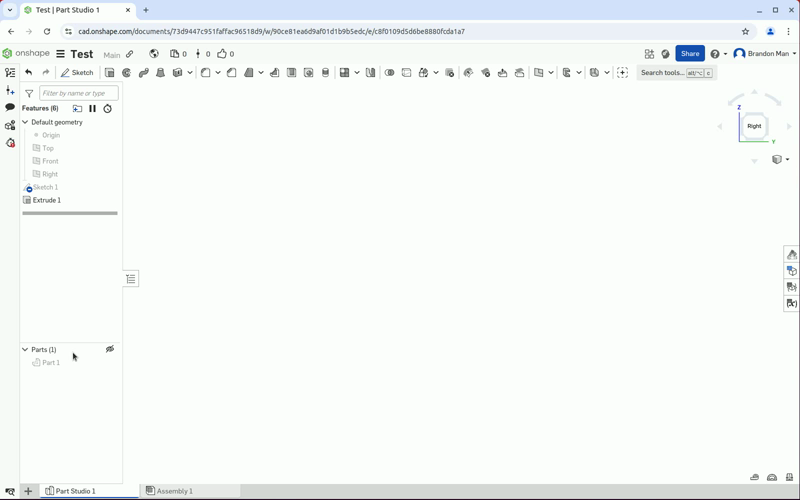
key_down(shift)
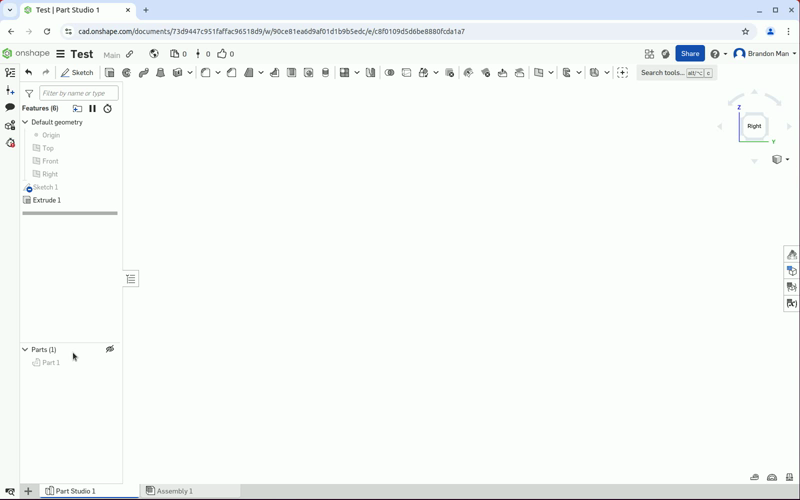
key(right)
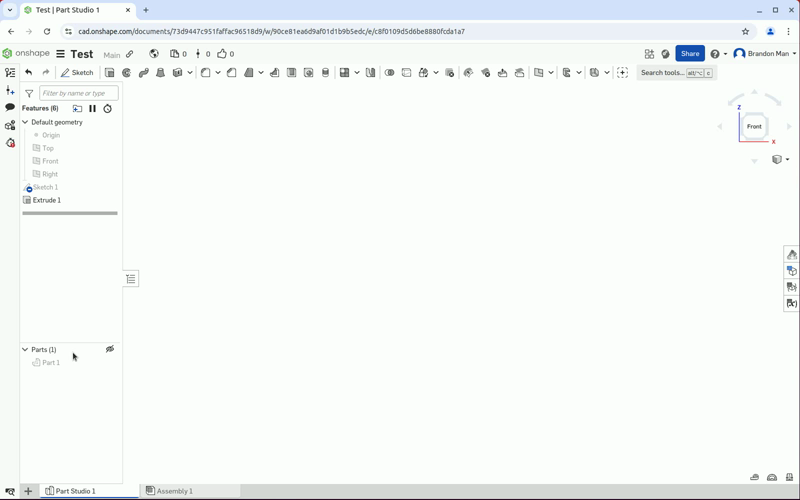
key_up(shift)
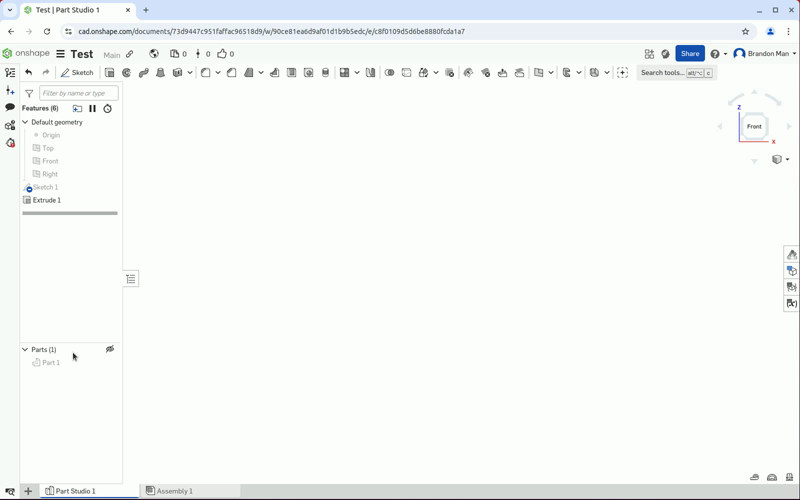
key(space)
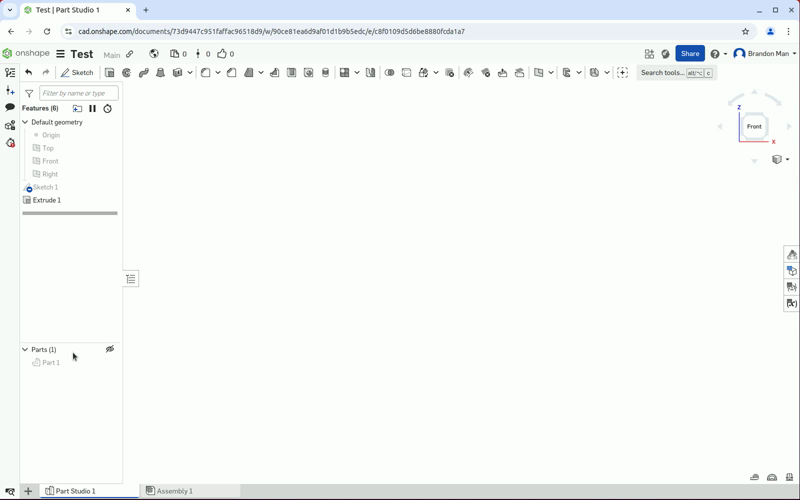
key_down(shift)
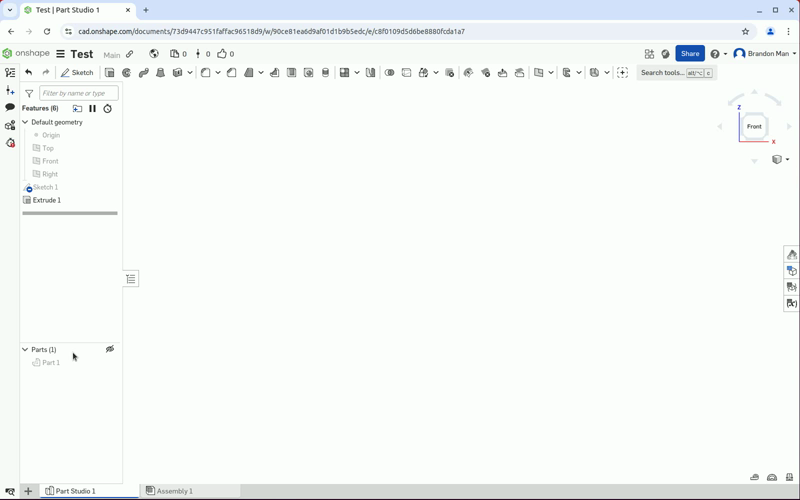
key(down)
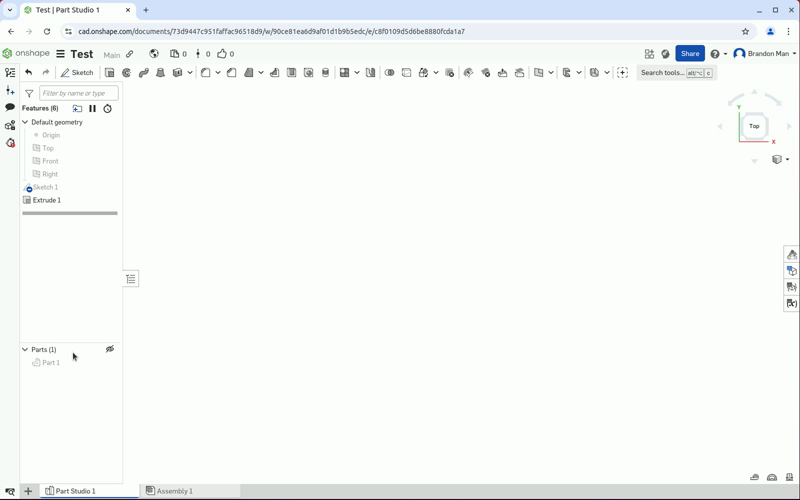
key_up(shift)
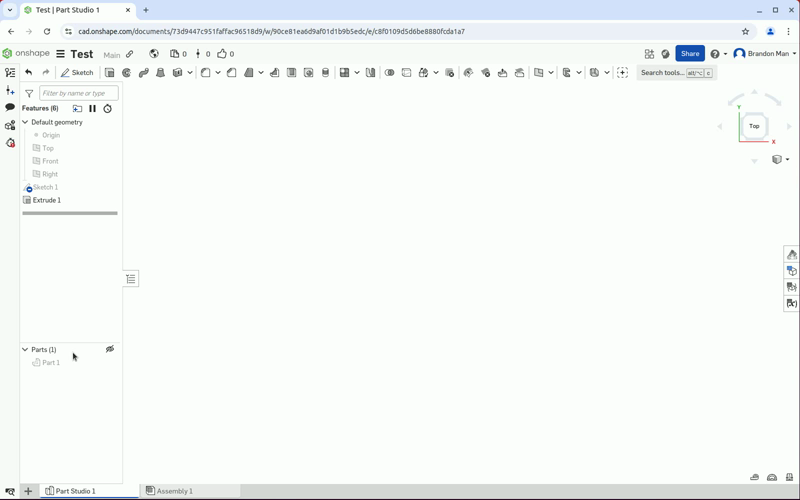
mouse_move(73, 352)
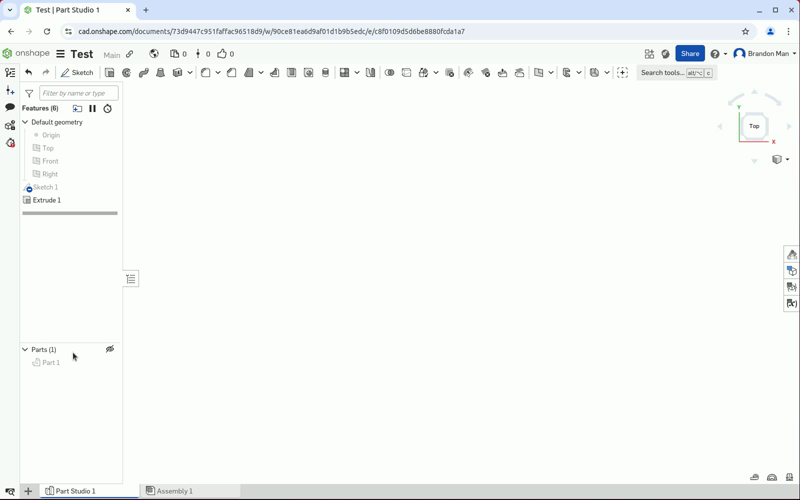
key(shift+y)
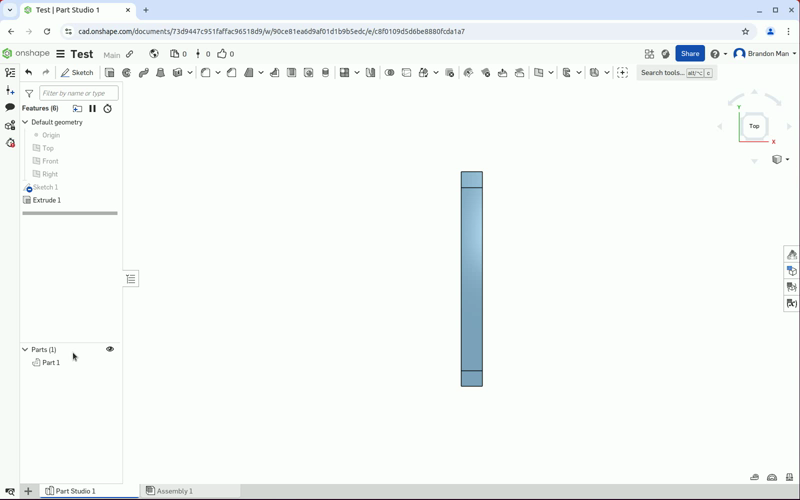
mouse_move(541, 75)
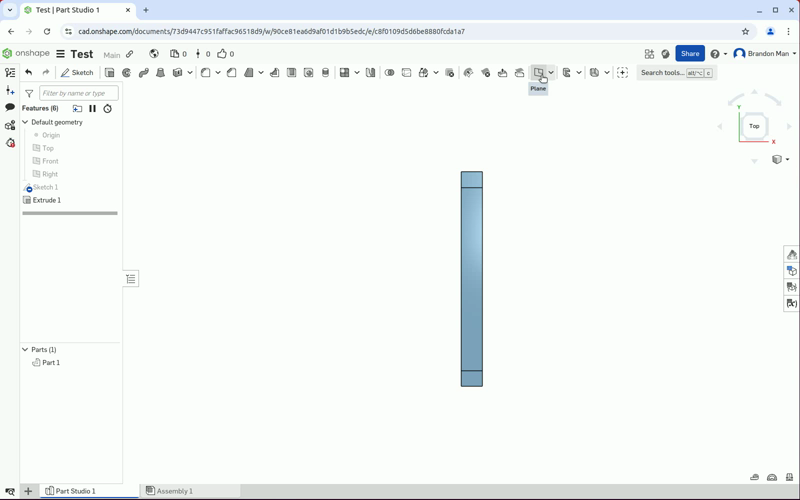
click(541, 75)
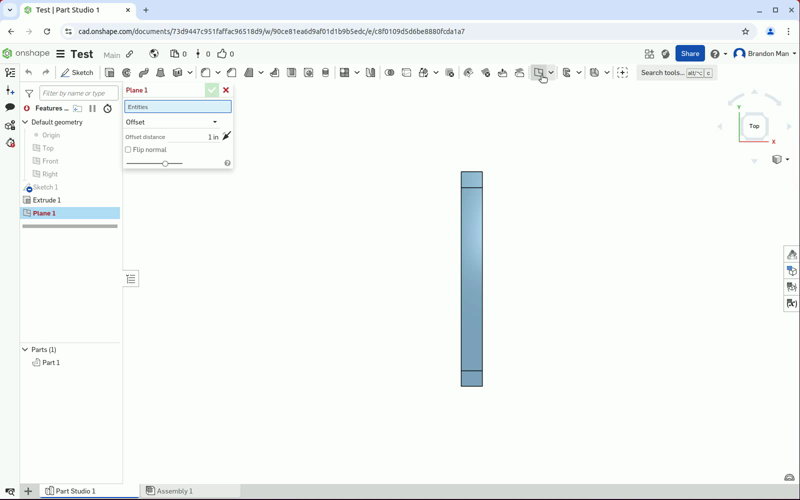
mouse_move(73, 150)
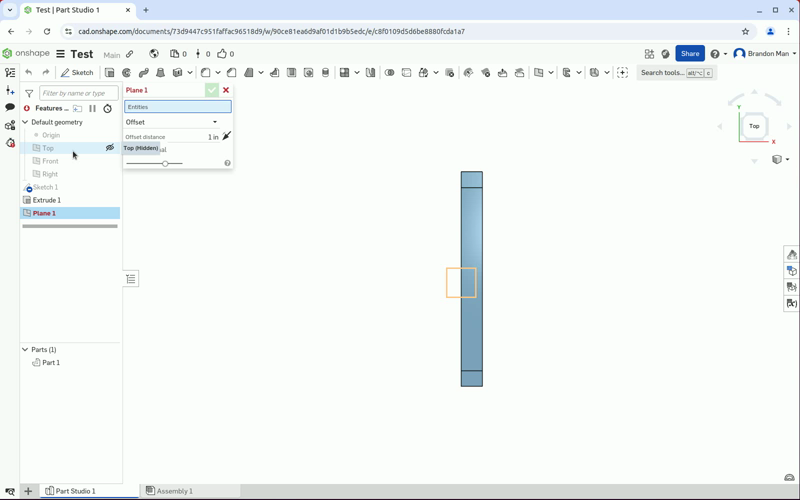
click(73, 150)
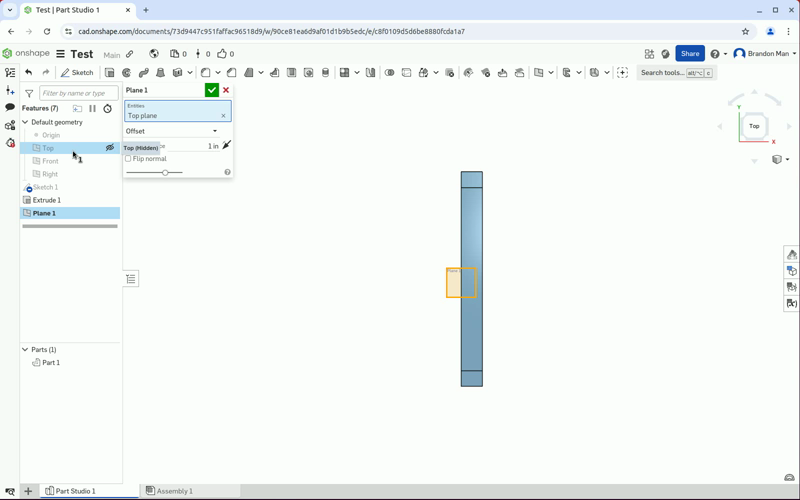
key(tab, 2)
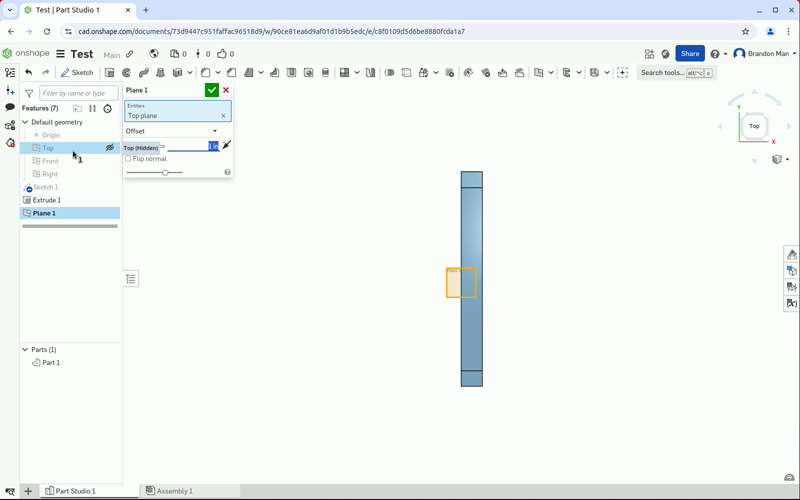
text(11.801)
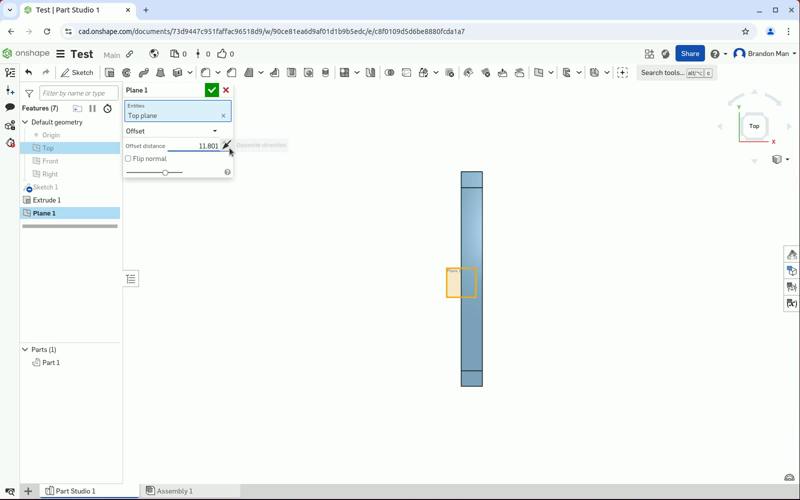
mouse_move(229, 147)
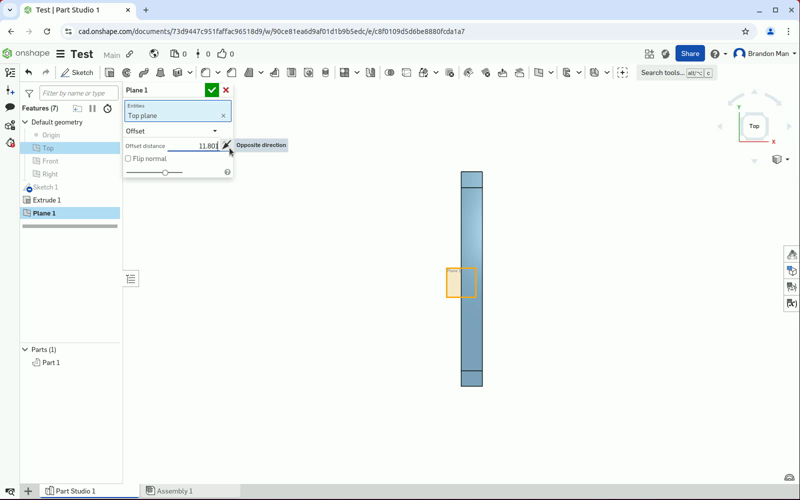
click(229, 147)
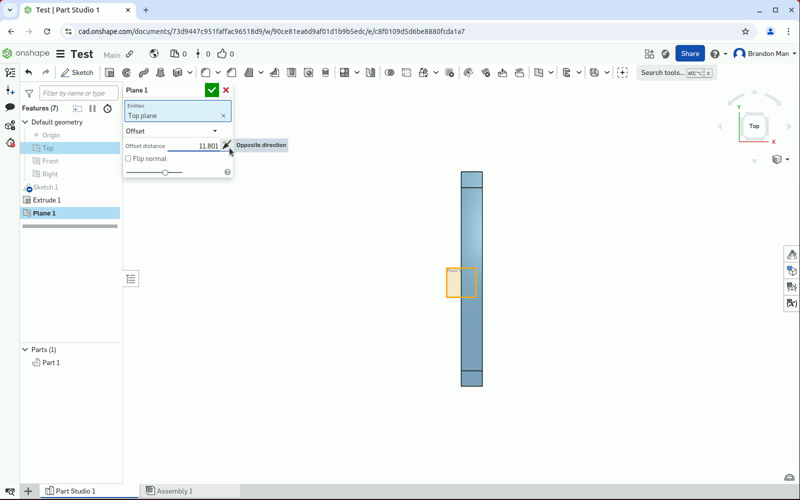
key(enter, 2)
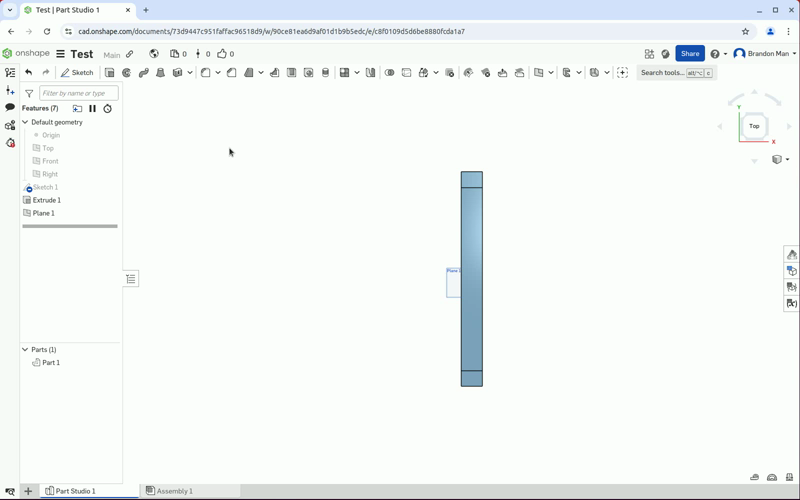
key(shift+s)
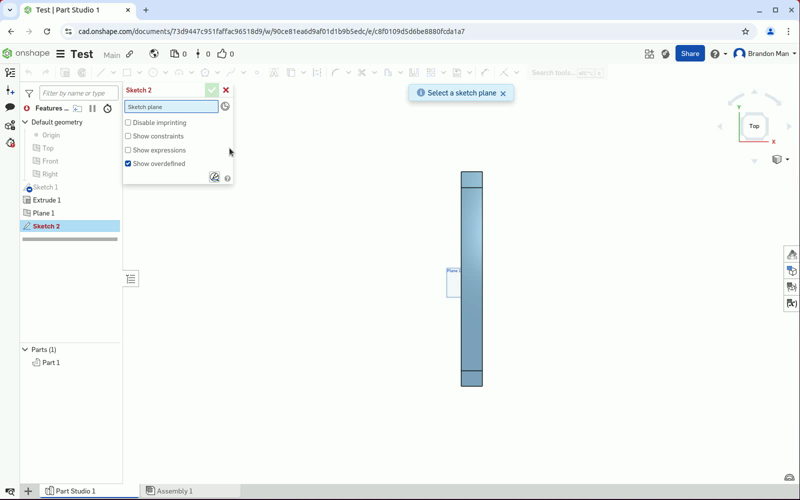
mouse_move(73, 215)
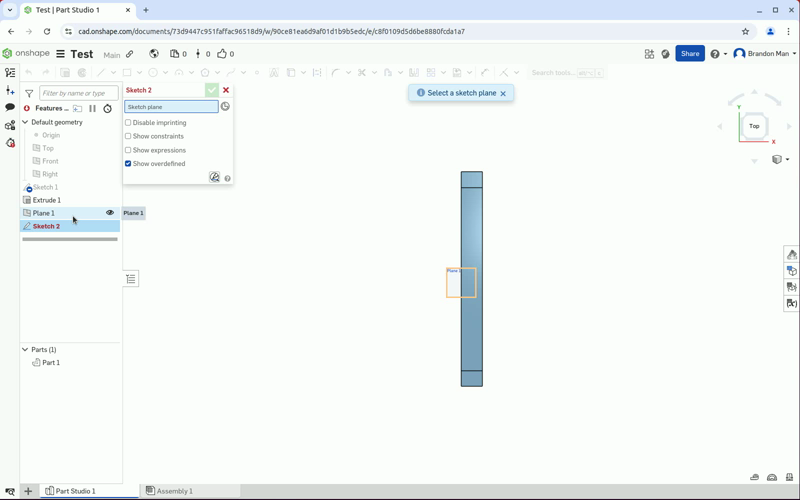
click(73, 215)
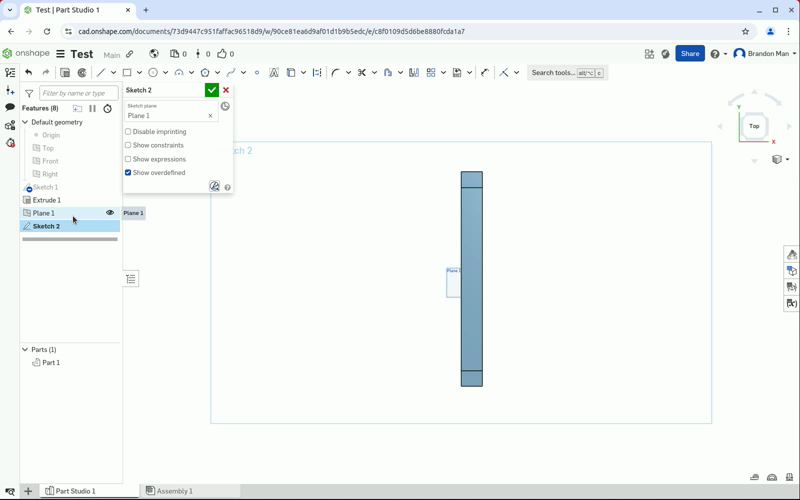
mouse_move(73, 352)
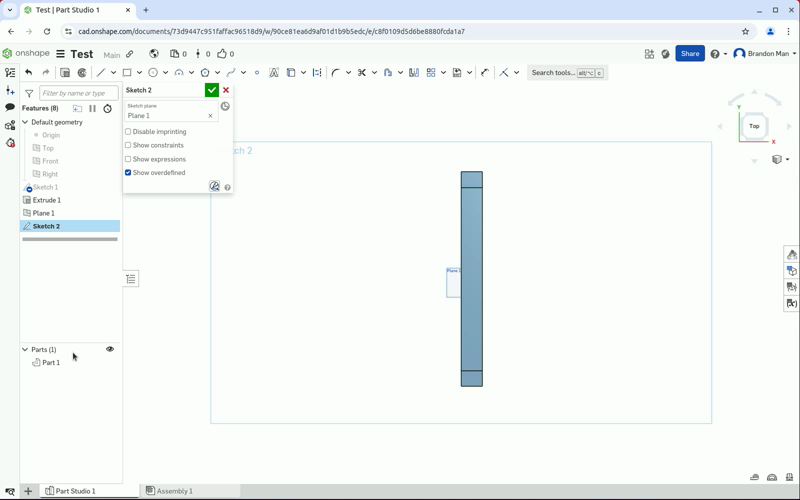
key(y)
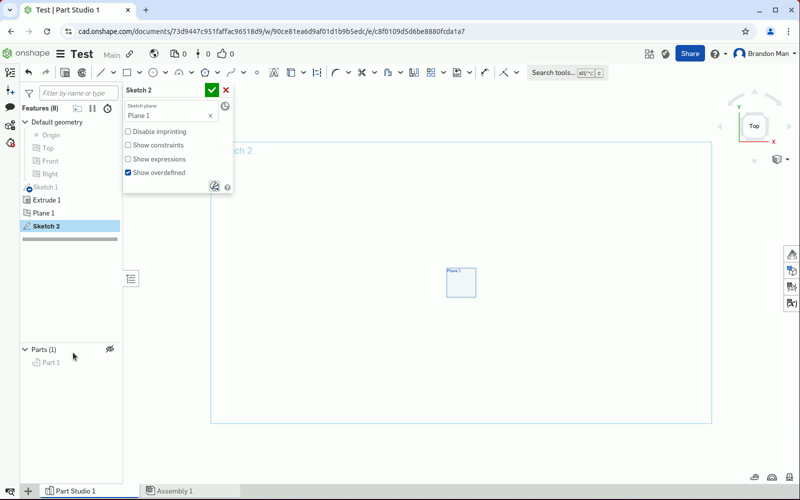
key(c)
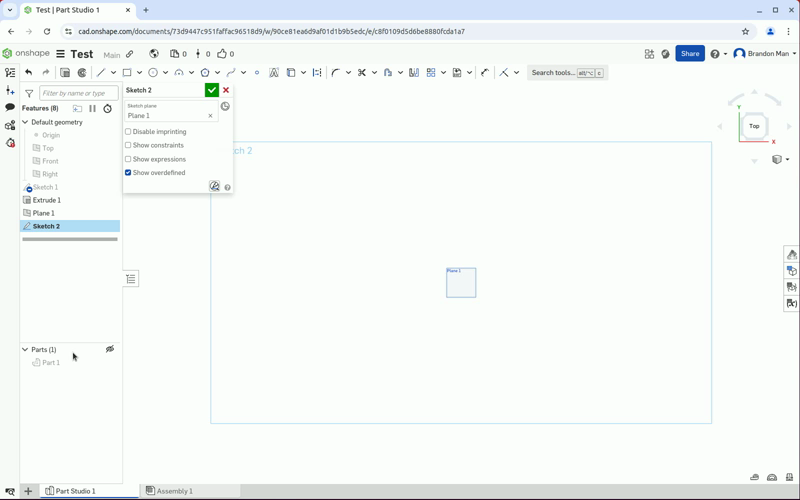
key_down(shift)
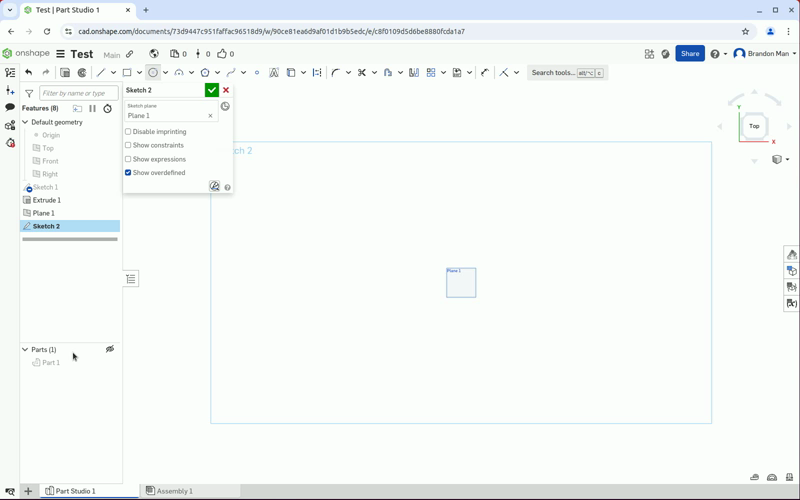
mouse_move(471, 178)
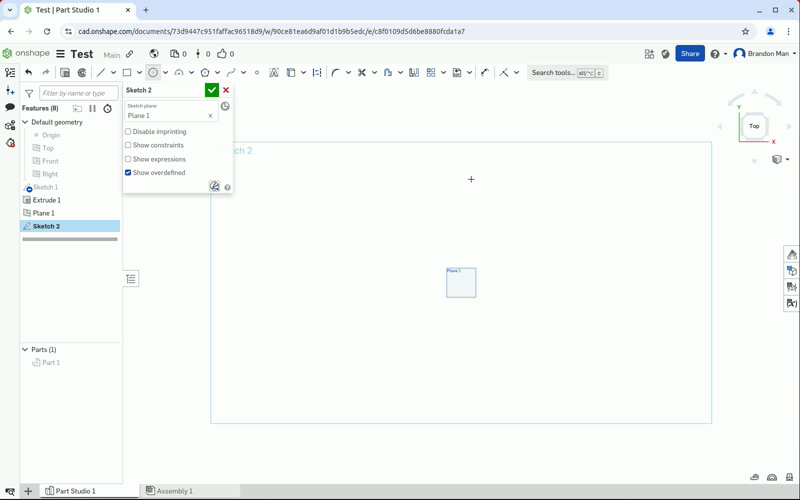
click(471, 178)
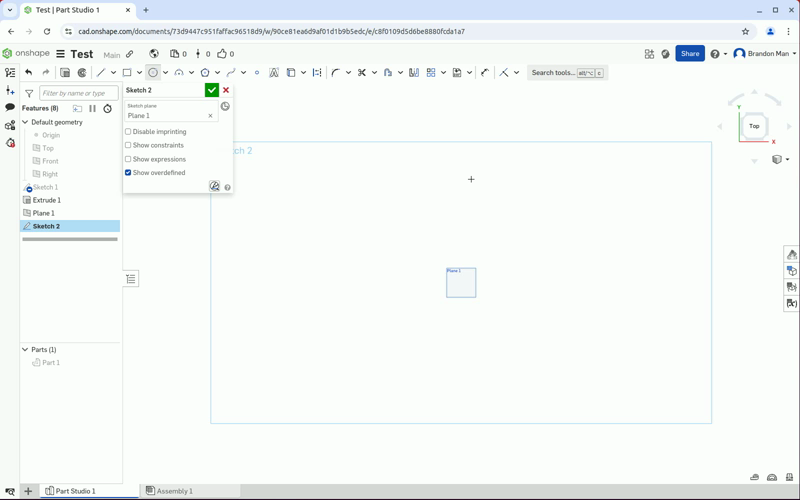
key_up(shift)
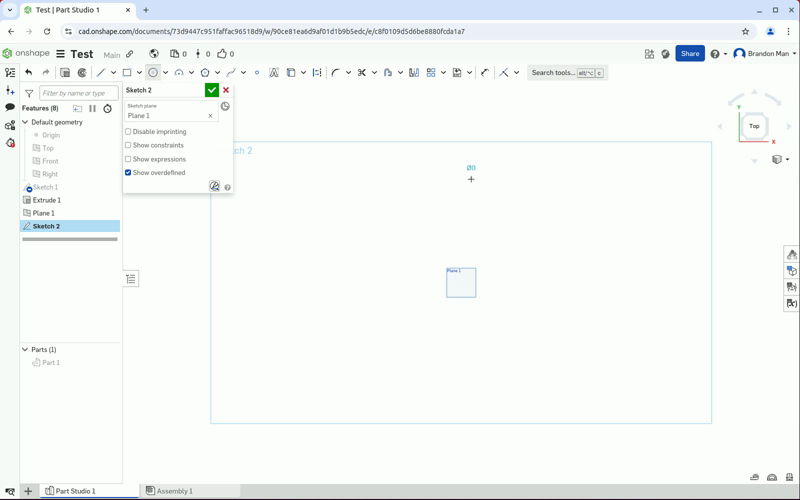
mouse_move(476, 178)
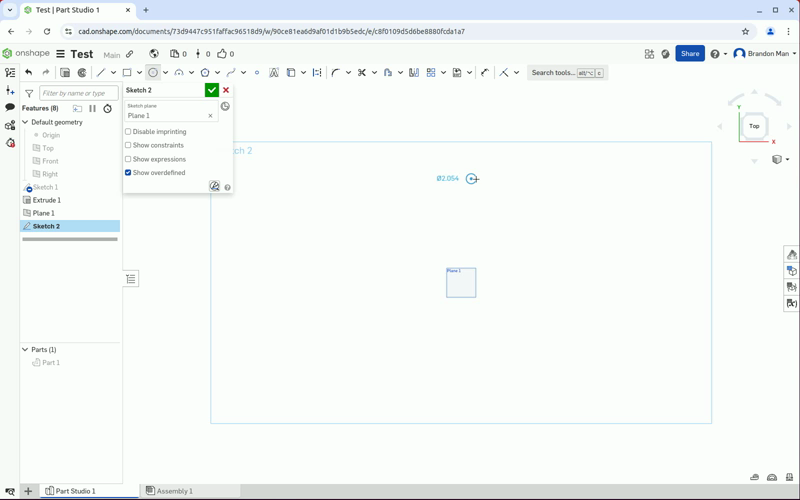
click(476, 178)
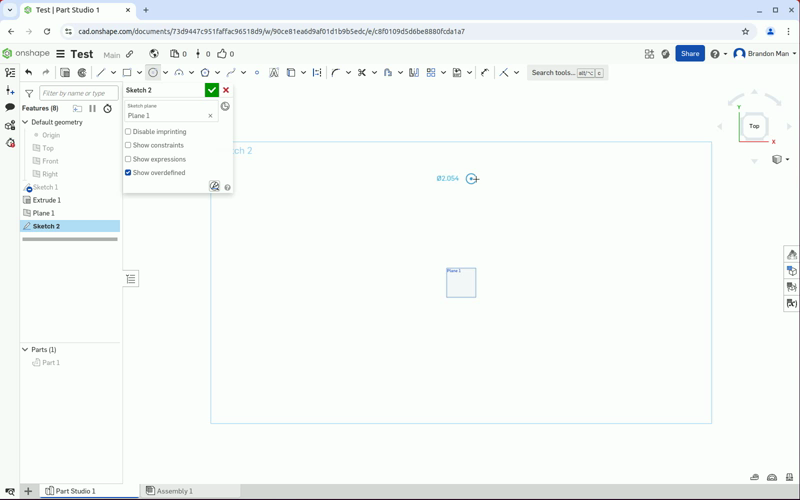
key(esc)
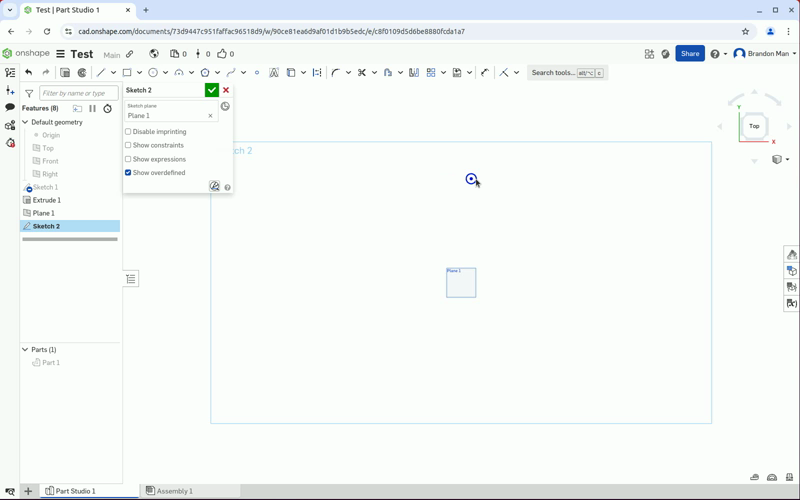
mouse_move(470, 182)
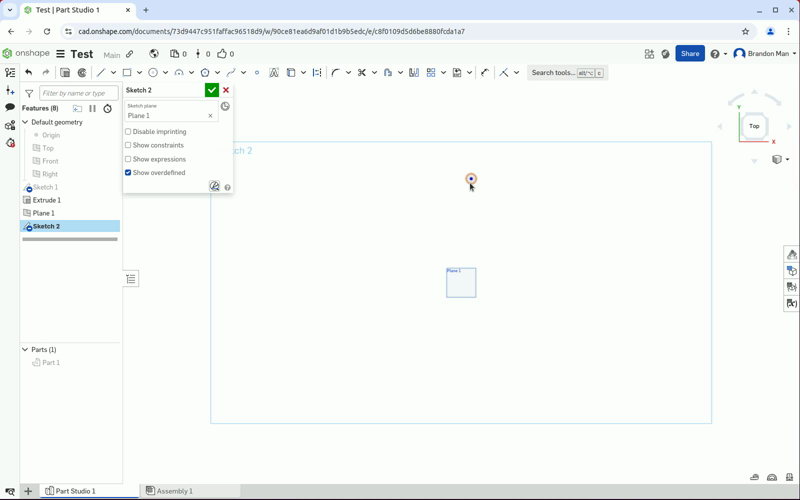
scroll(6)
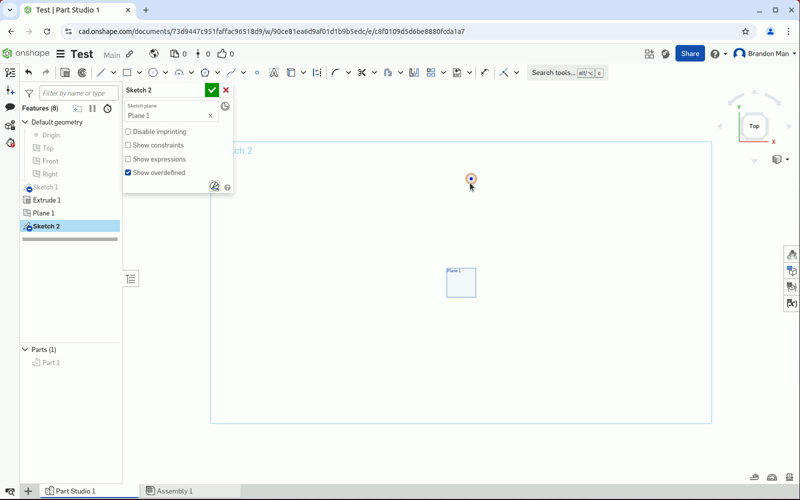
scroll(6)
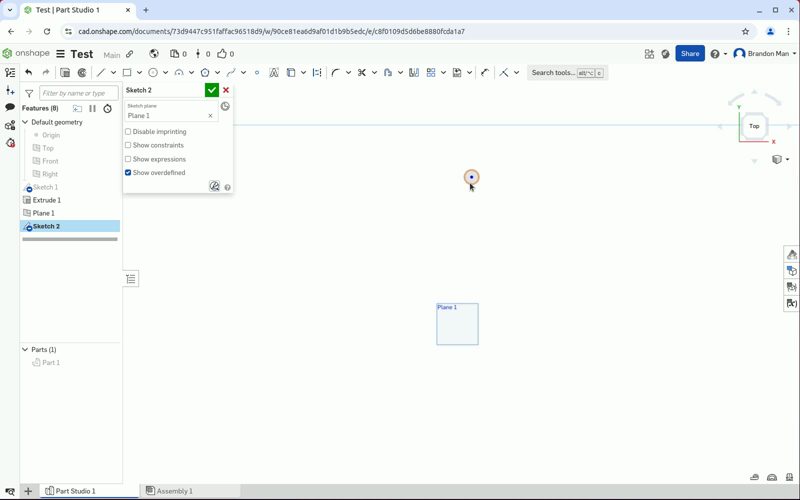
scroll(6)
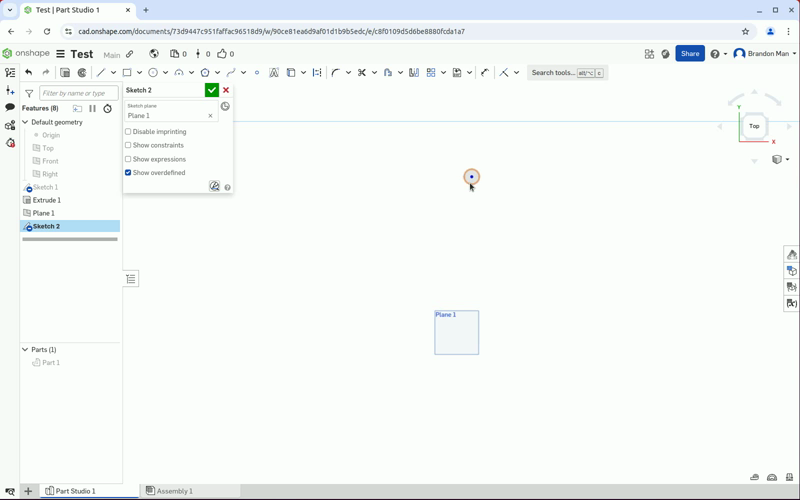
scroll(6)
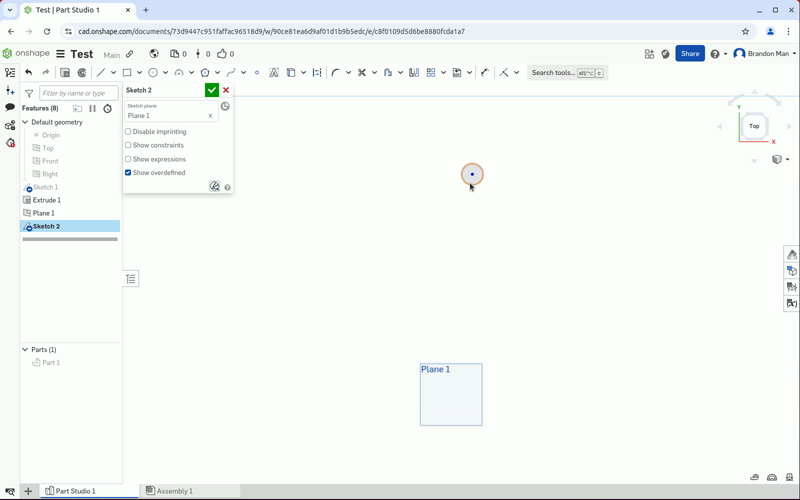
scroll(6)
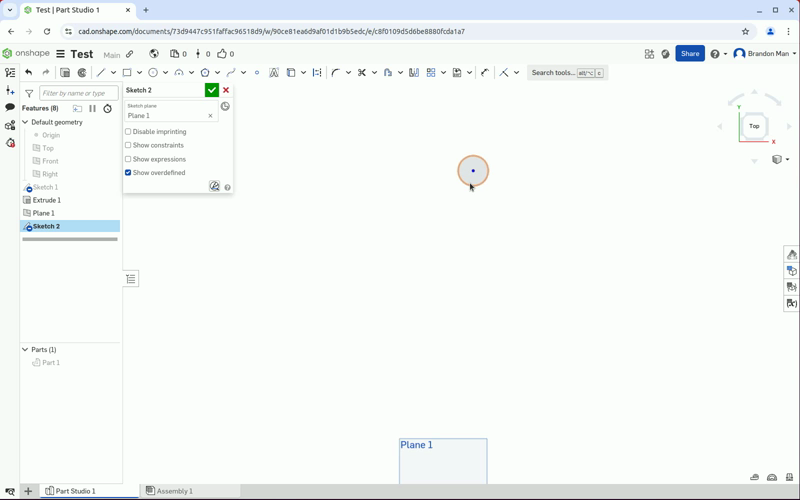
scroll(6)
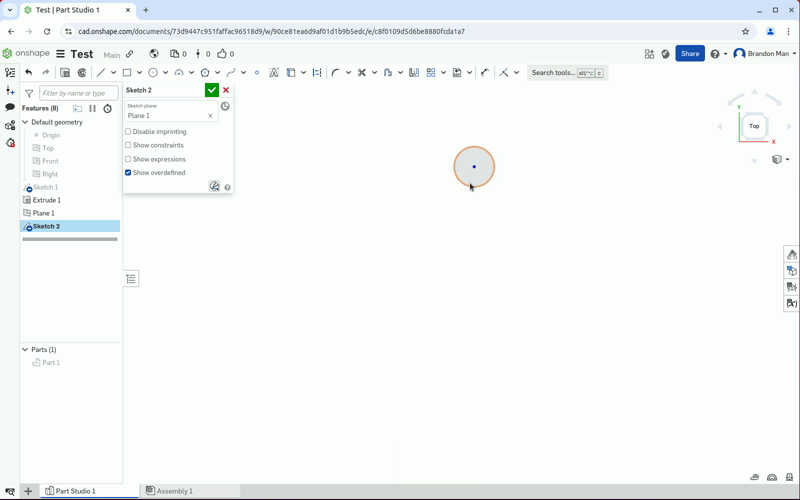
scroll(6)
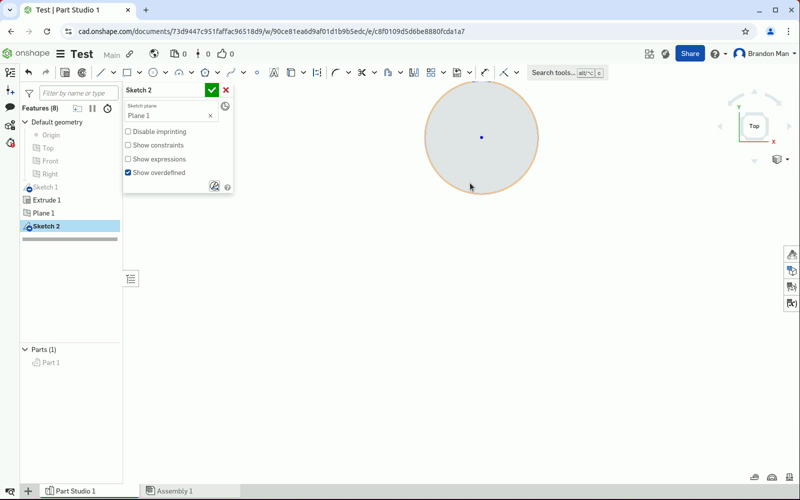
click(470, 182)
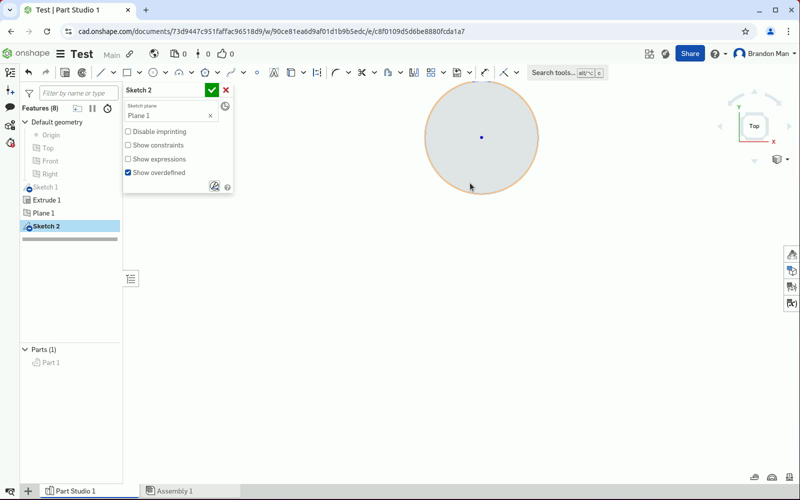
scroll(-6)
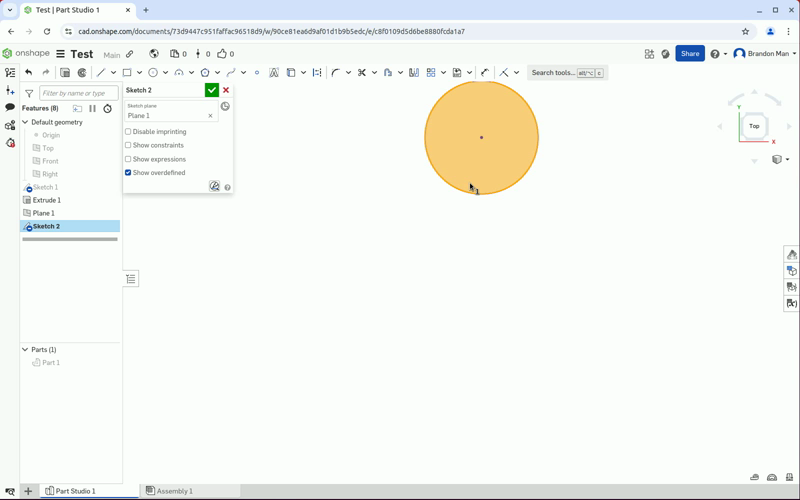
scroll(-6)
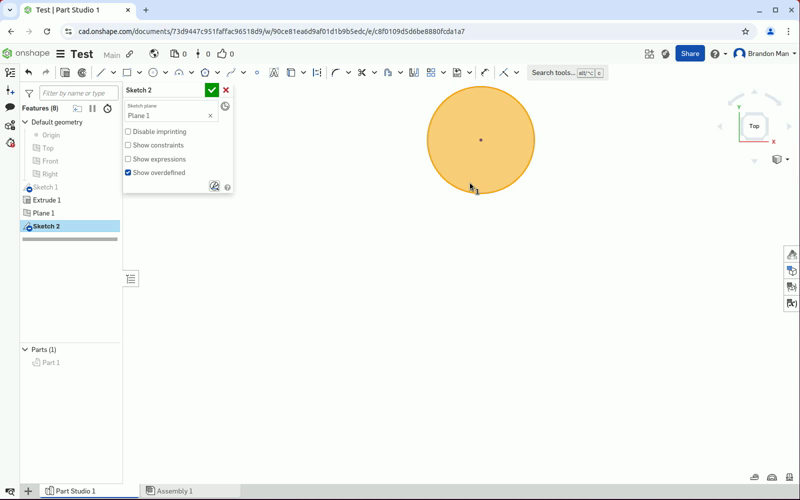
scroll(-6)
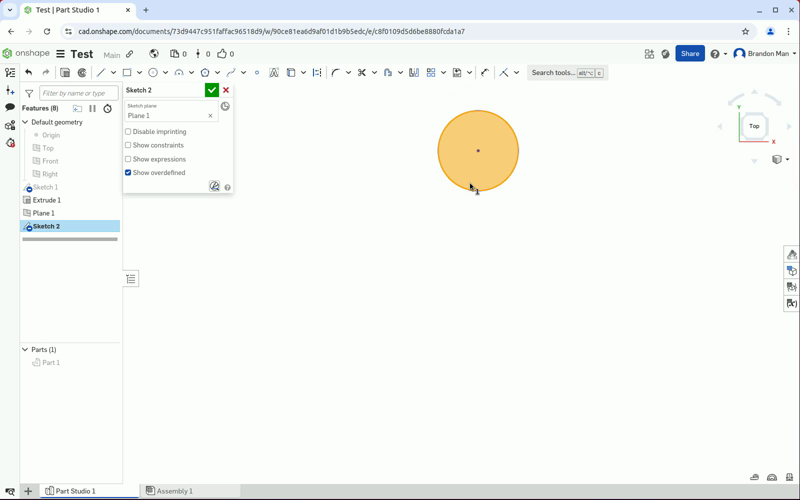
scroll(-6)
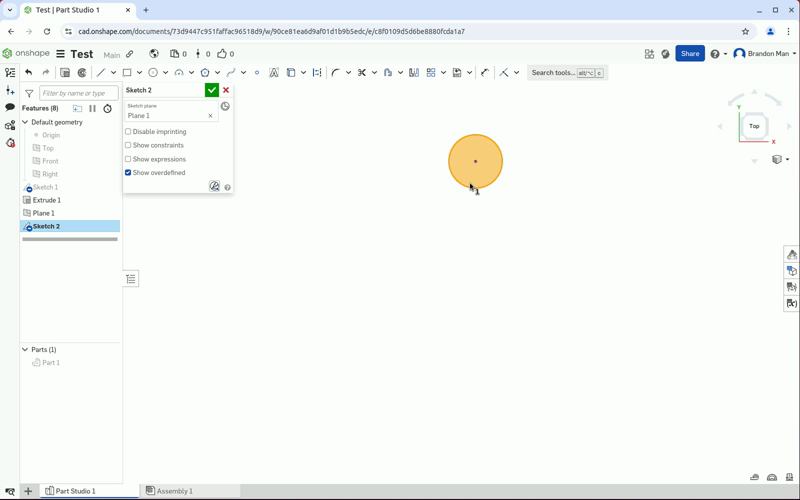
scroll(-6)
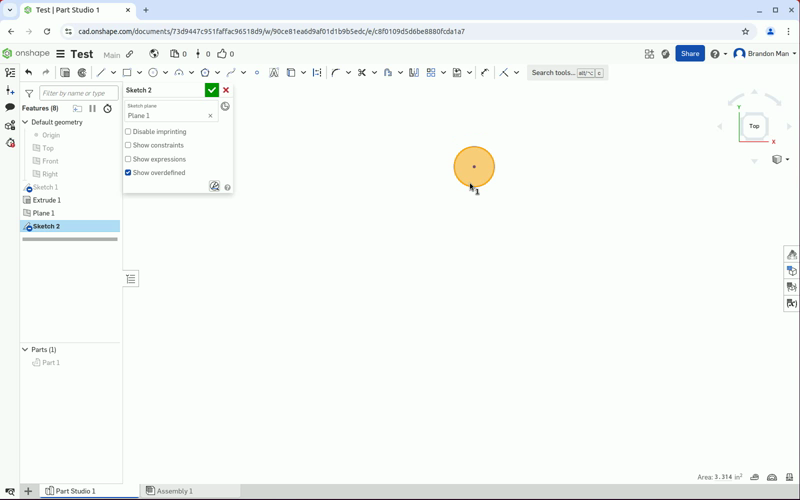
scroll(-6)
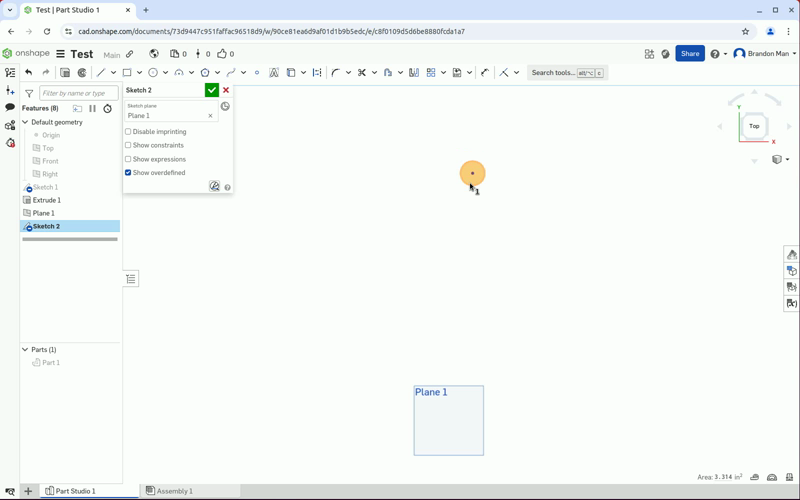
scroll(-6)
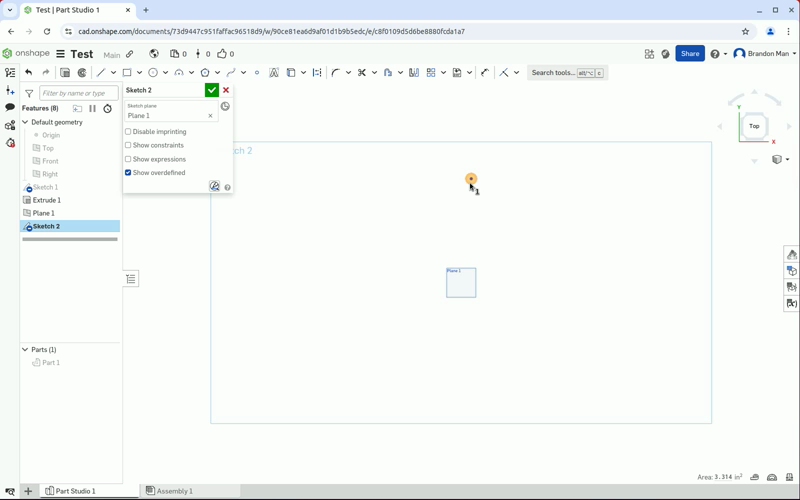
mouse_move(73, 352)
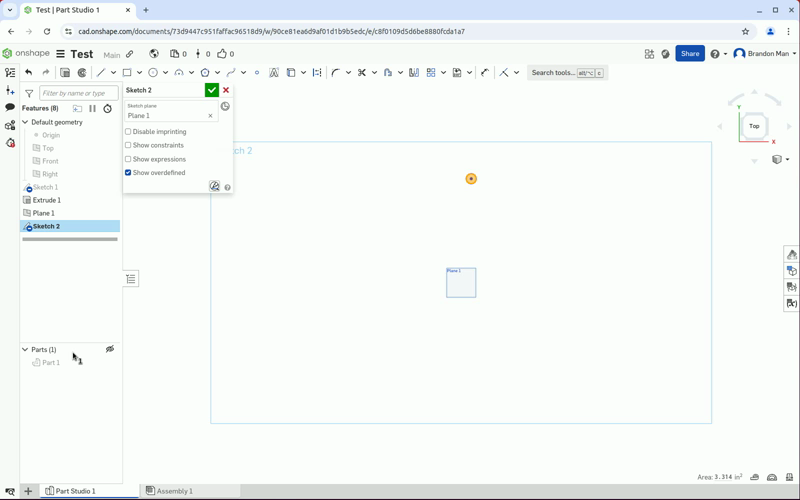
key(shift+y)
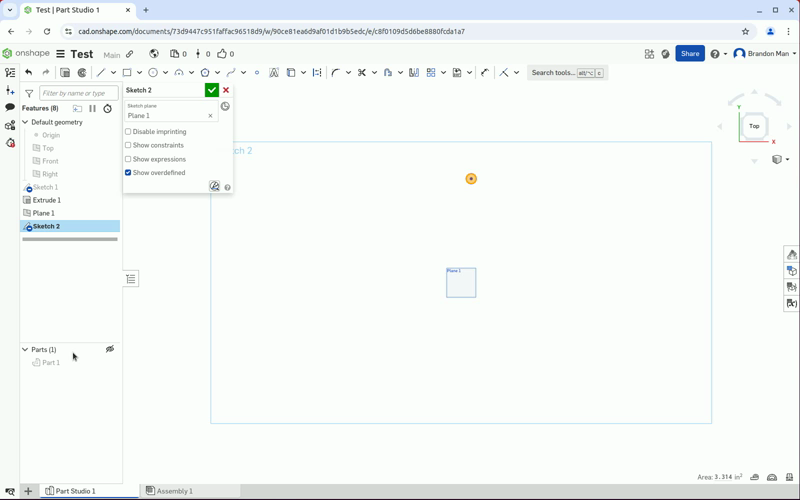
key(shift+e)
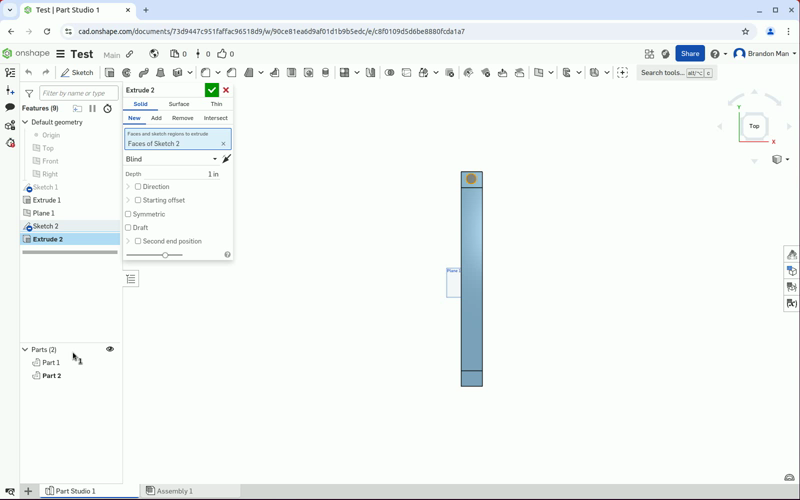
mouse_move(143, 106)
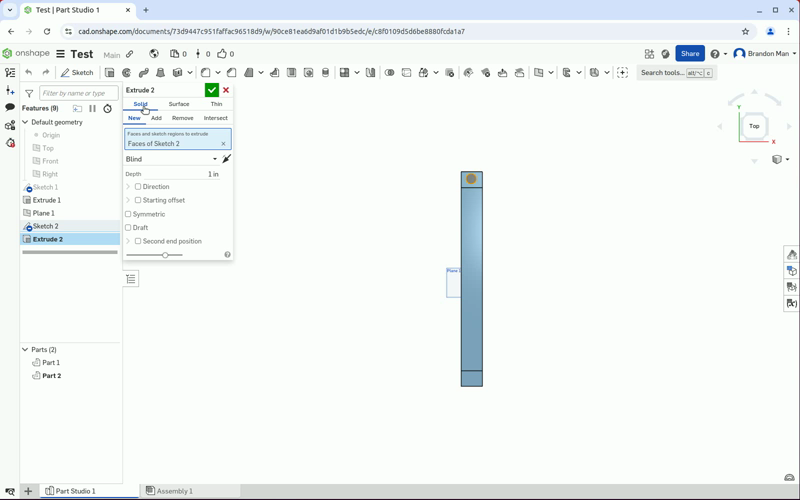
click(143, 106)
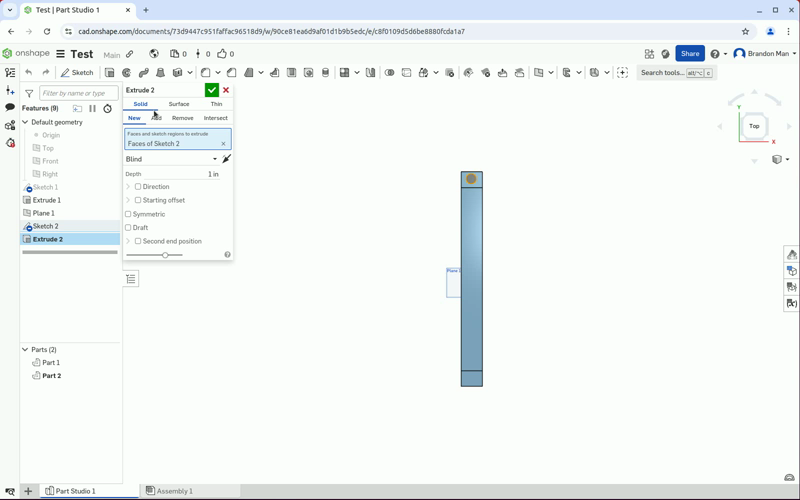
mouse_move(186, 120)
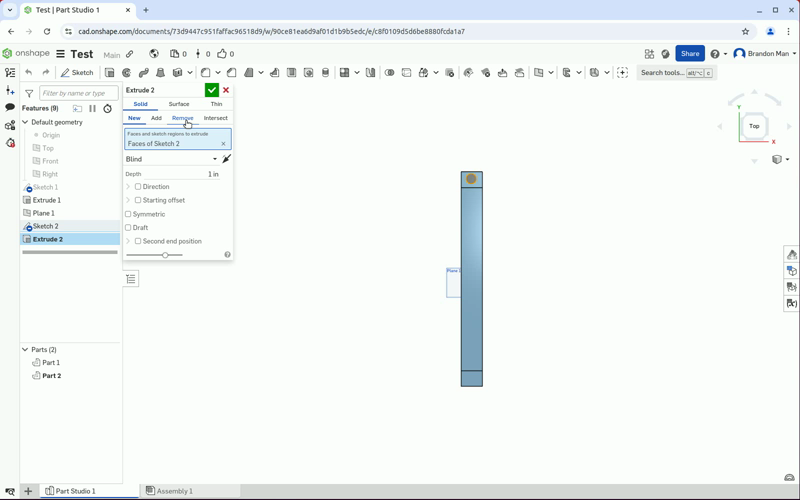
click(186, 120)
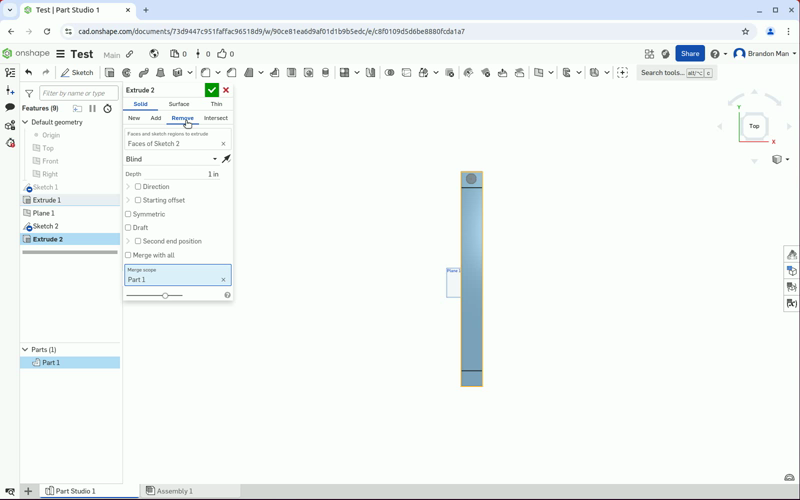
key(tab, 4)
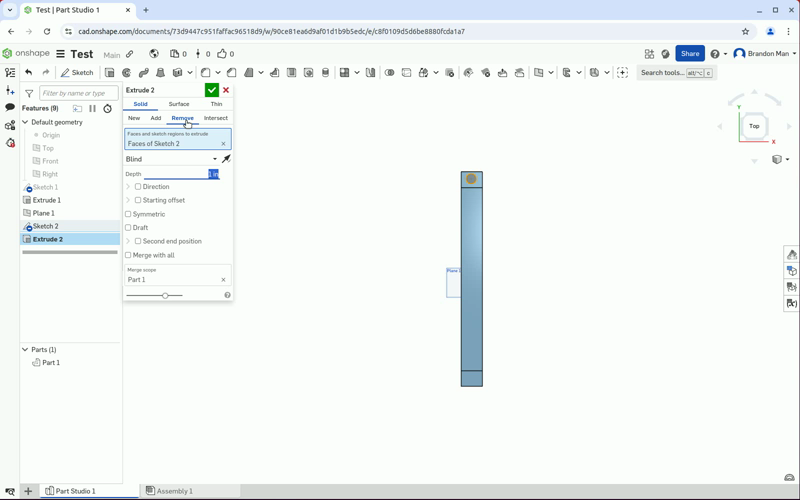
text(10.832)
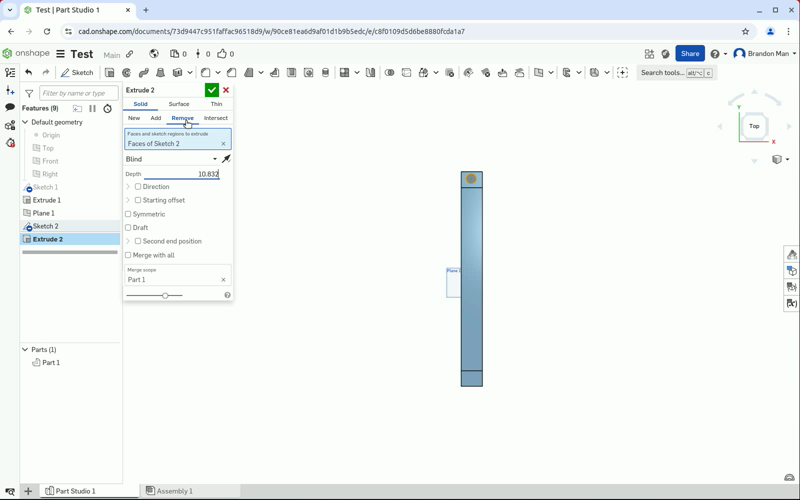
key(tab, 6)
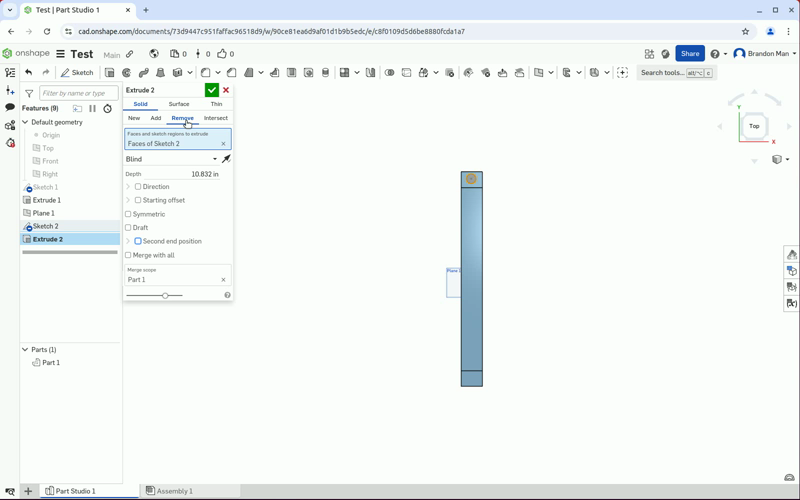
key(space)
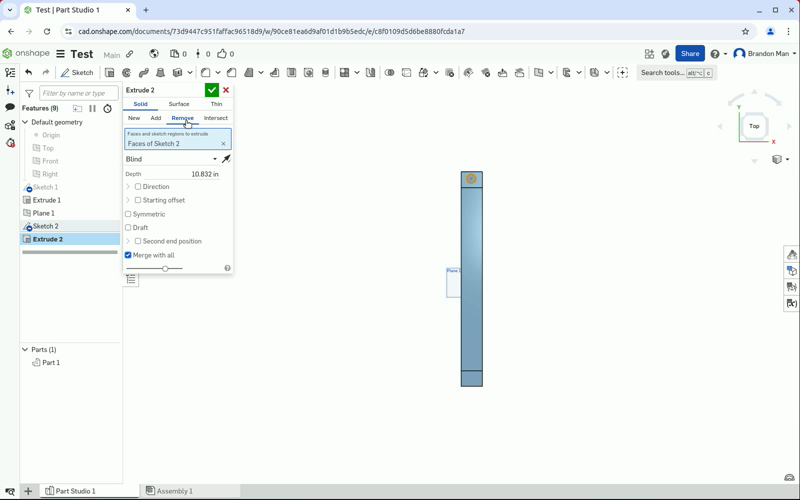
key(enter)
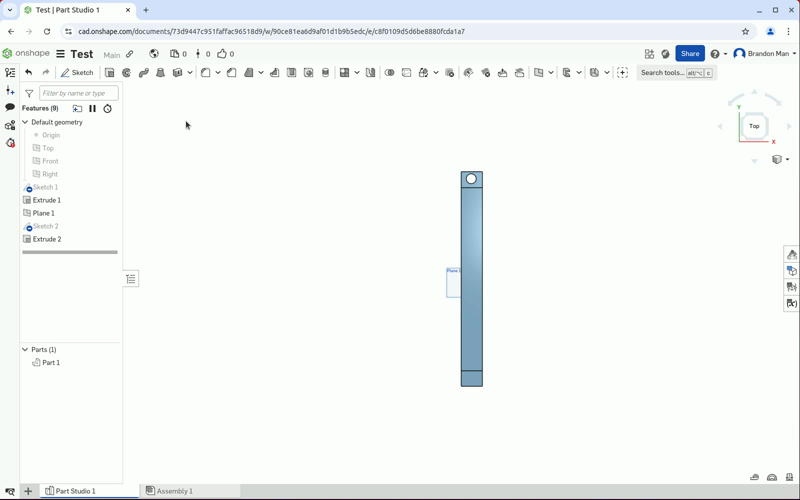
key(shift+h)
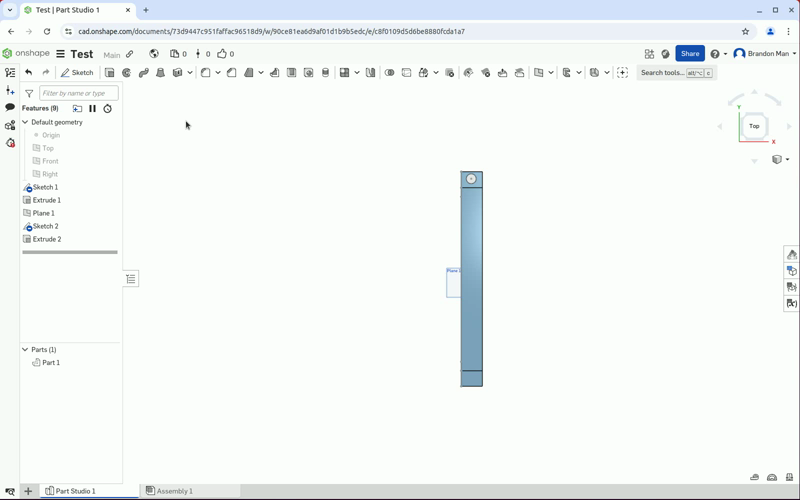
key(shift+h)
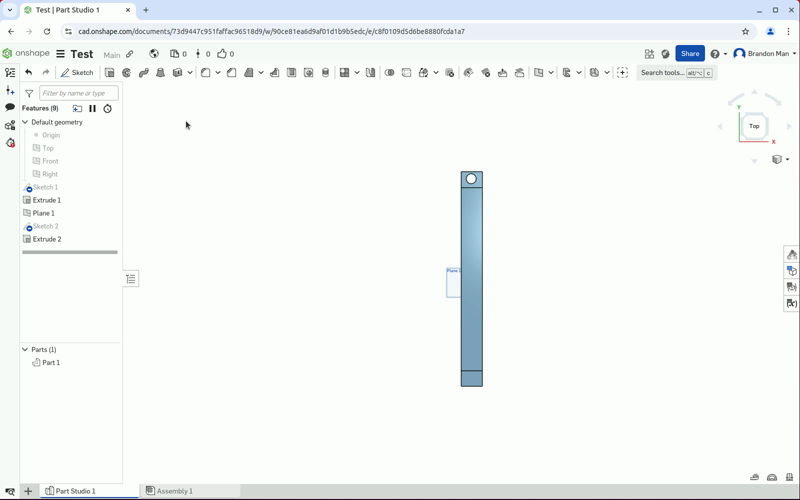
mouse_move(73, 189)
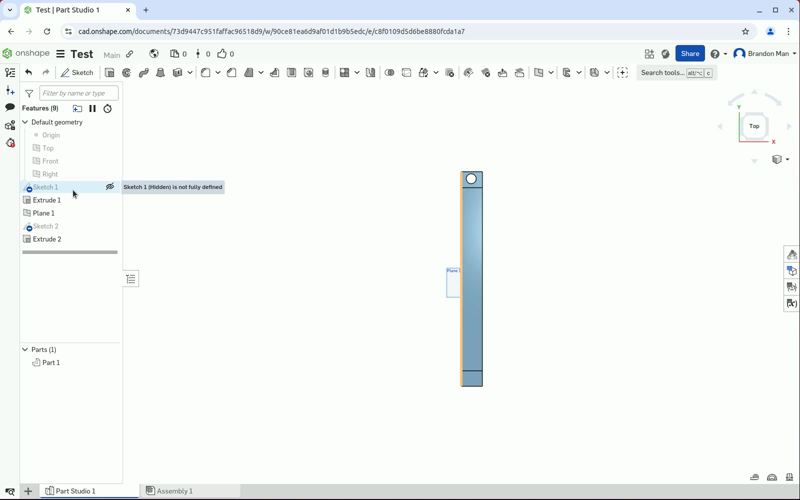
click(73, 189)
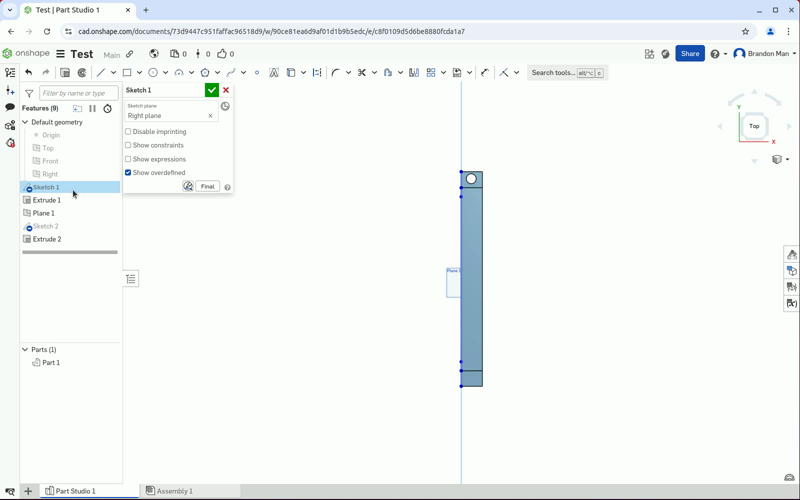
mouse_move(229, 92)
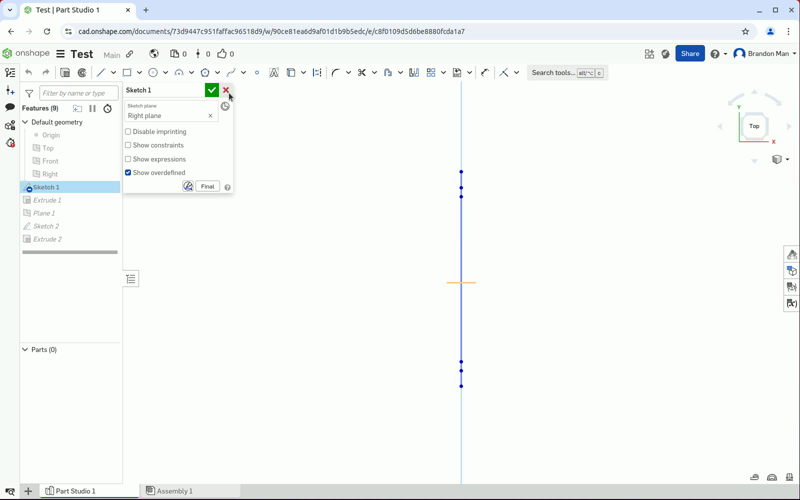
click(229, 92)
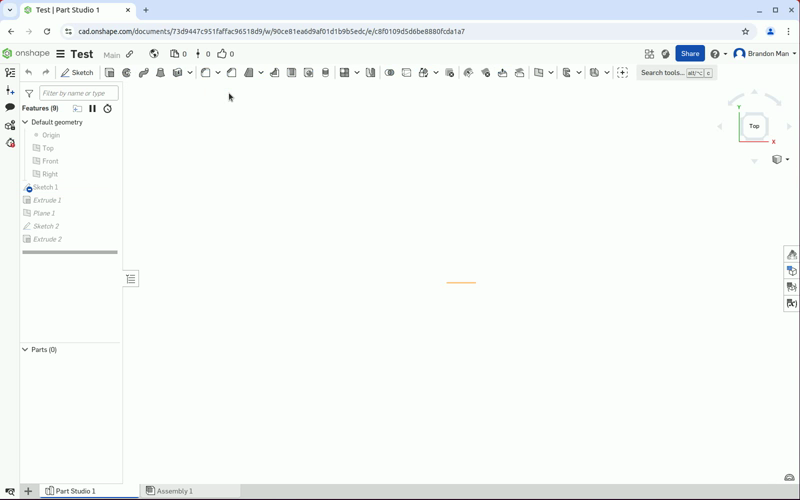
key(shift+s)
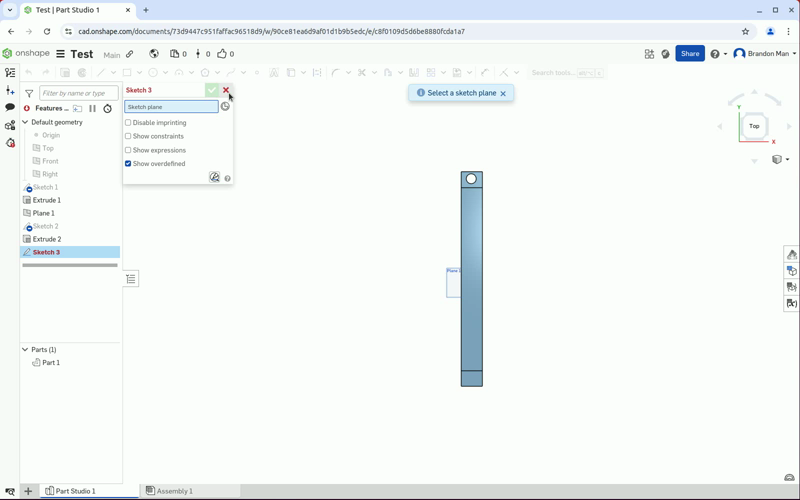
mouse_move(73, 215)
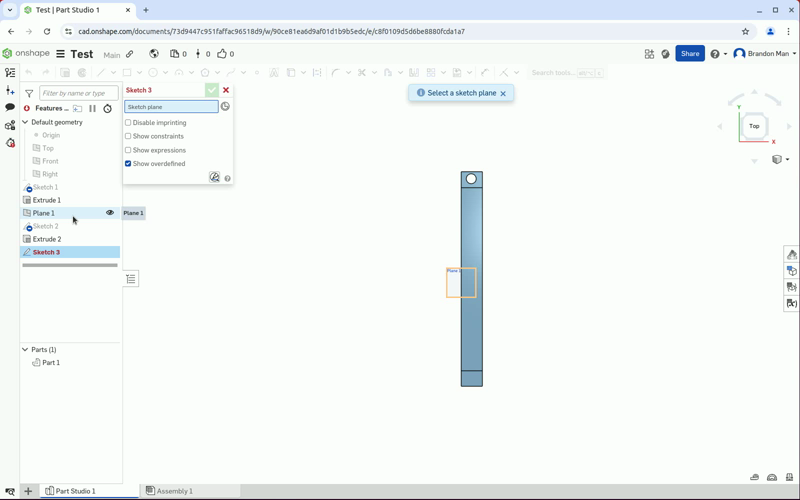
click(73, 215)
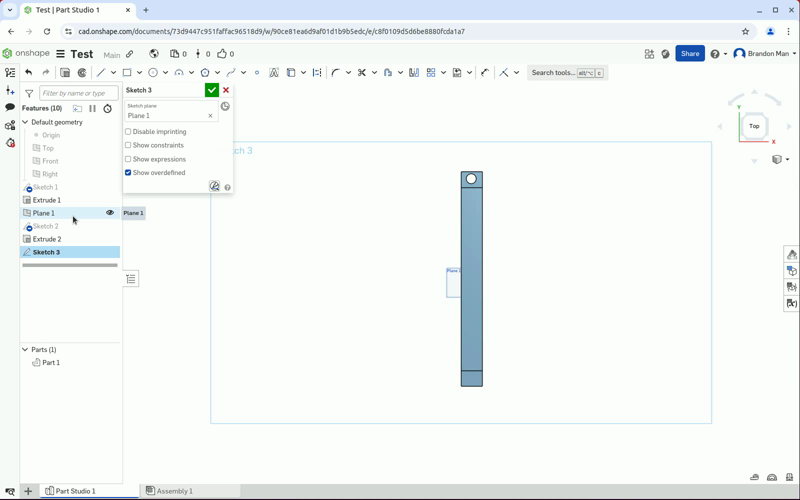
mouse_move(73, 352)
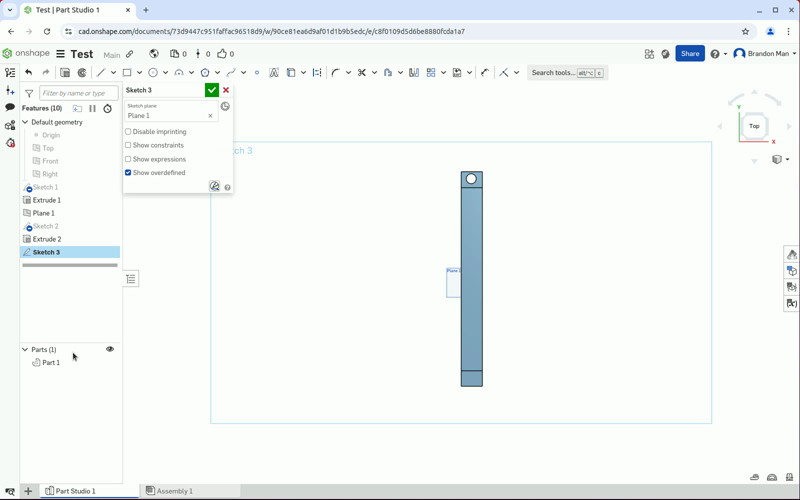
key(y)
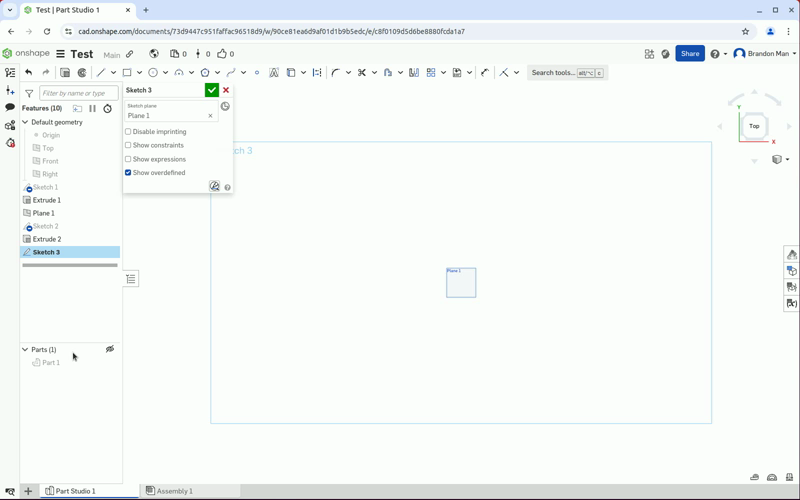
key(c)
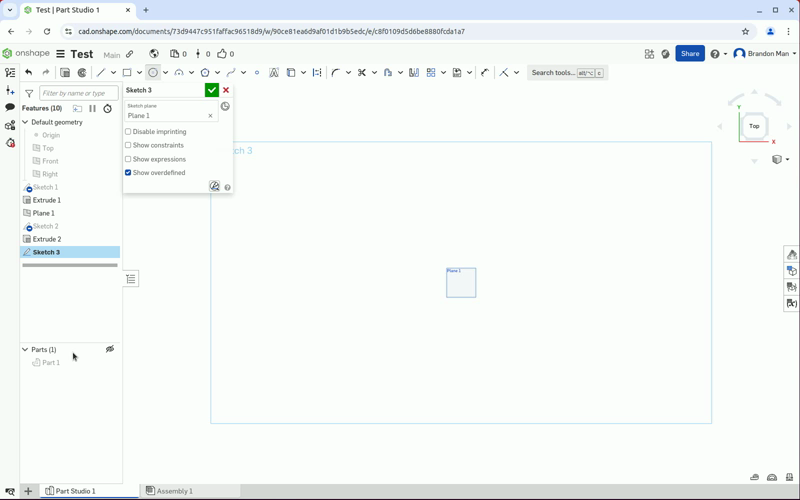
key_down(shift)
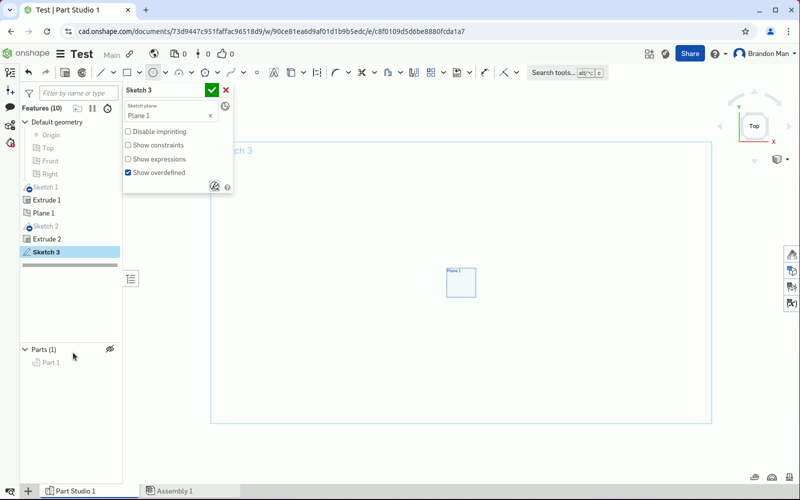
mouse_move(471, 378)
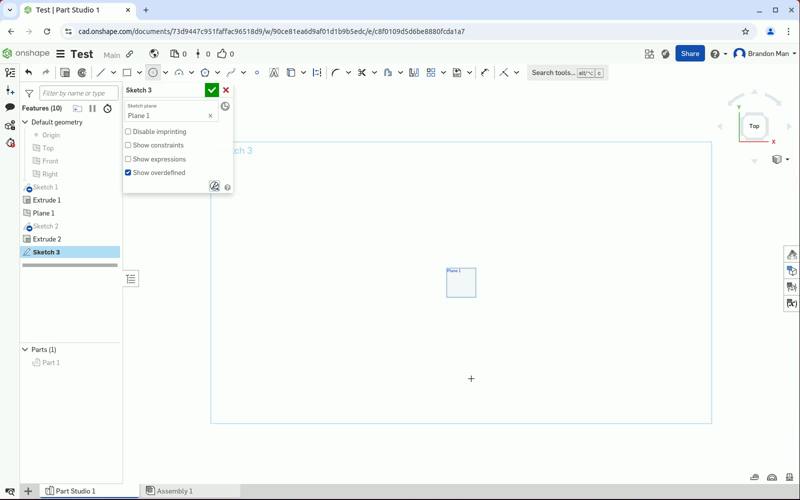
click(471, 378)
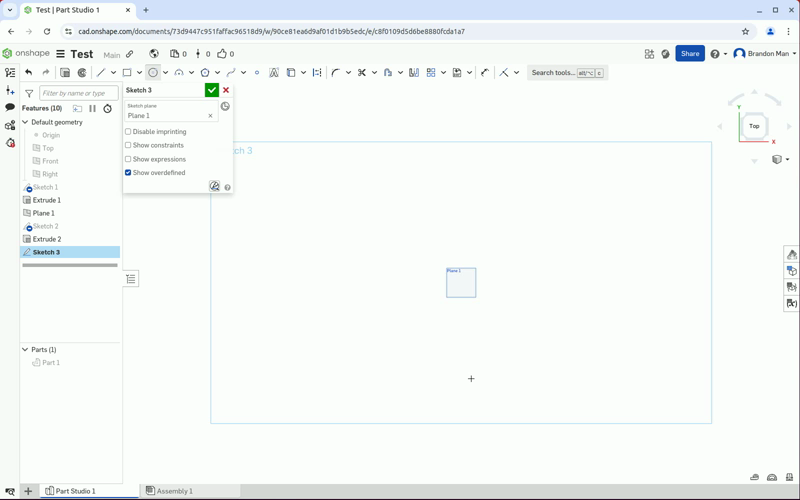
key_up(shift)
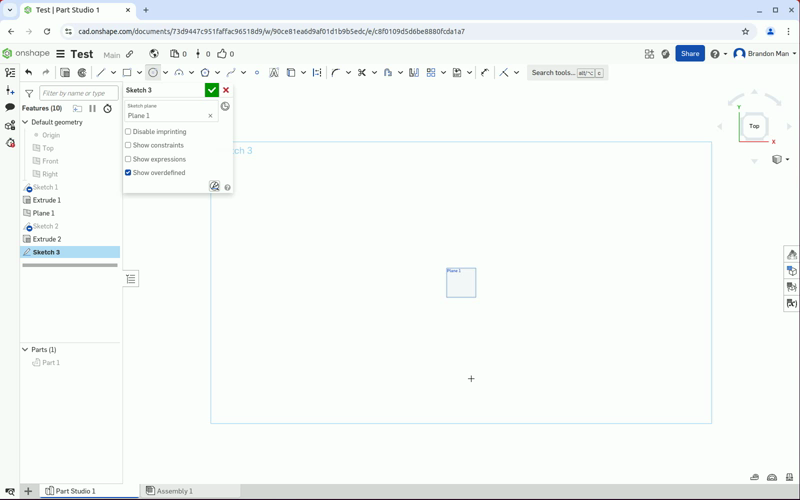
mouse_move(476, 378)
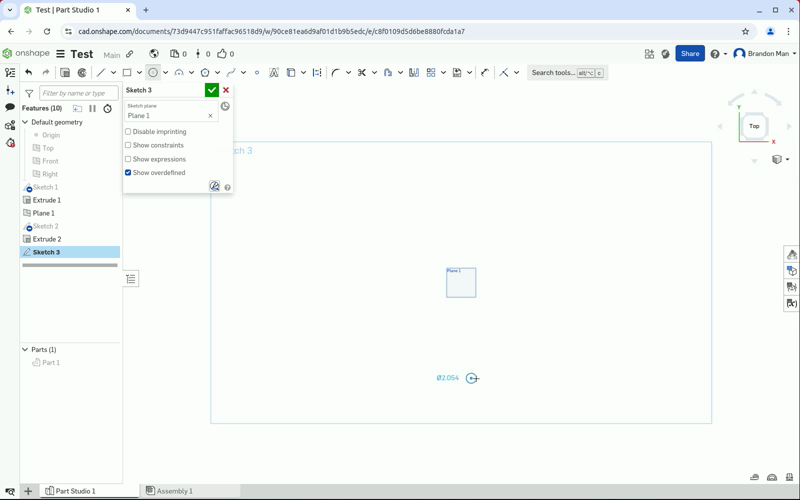
click(476, 378)
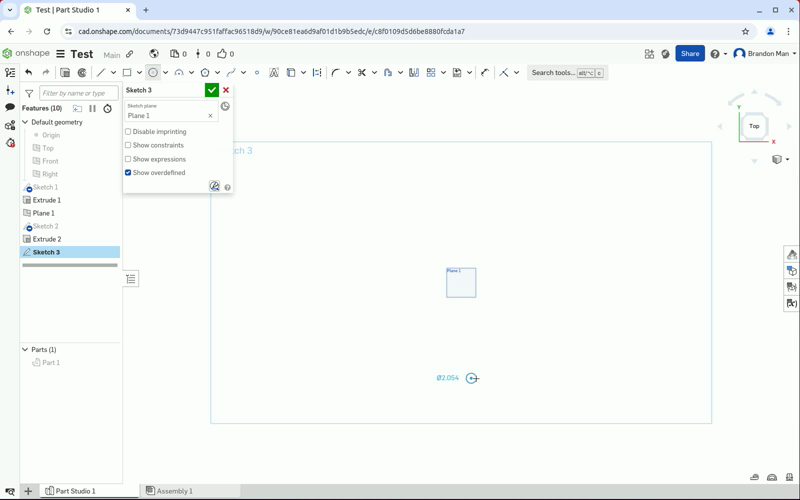
key(esc)
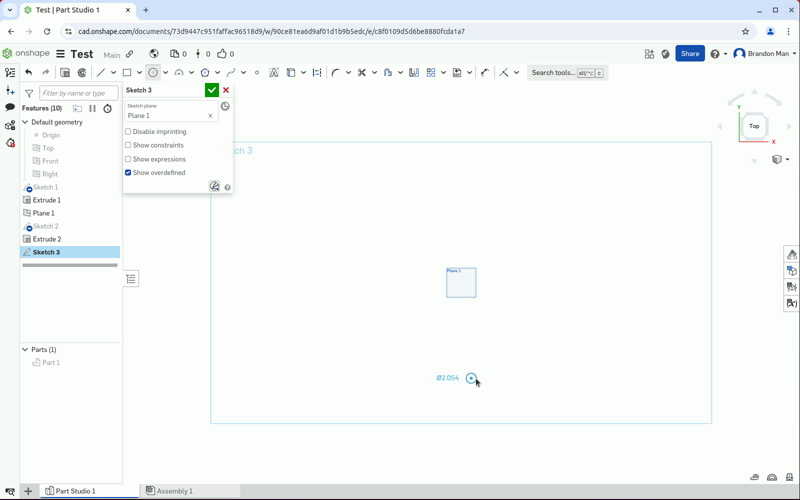
mouse_move(468, 380)
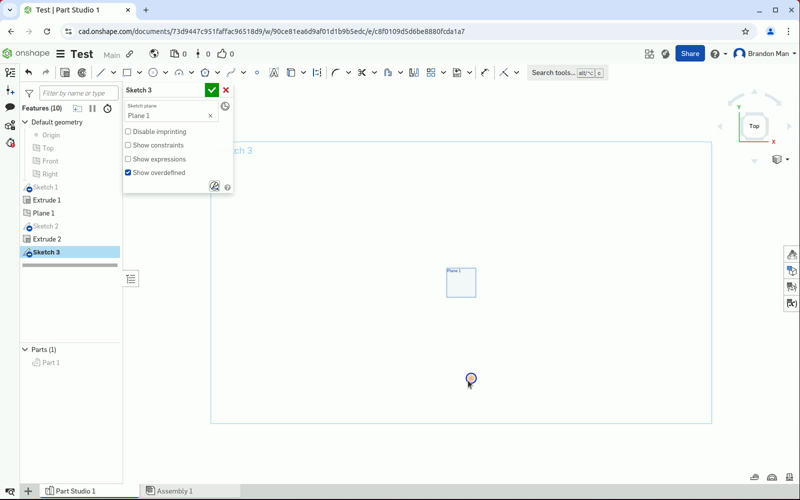
scroll(6)
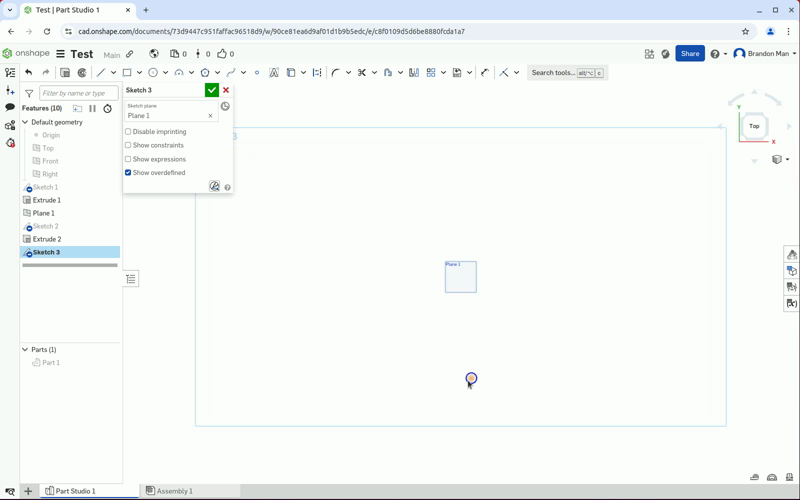
scroll(6)
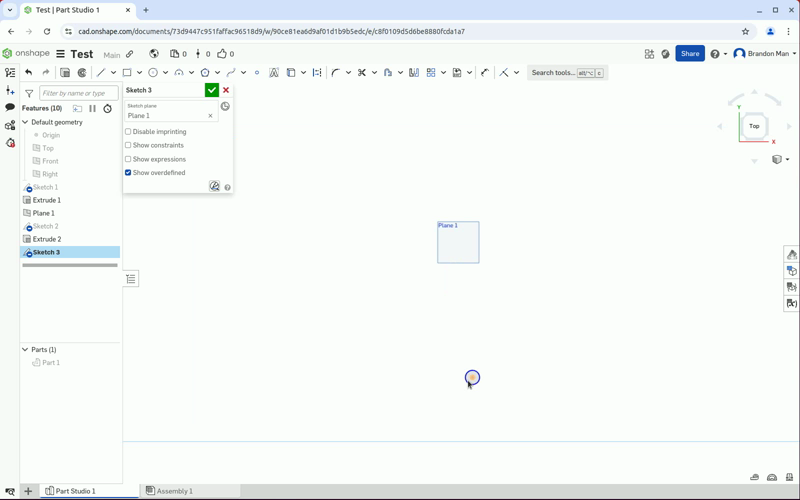
scroll(6)
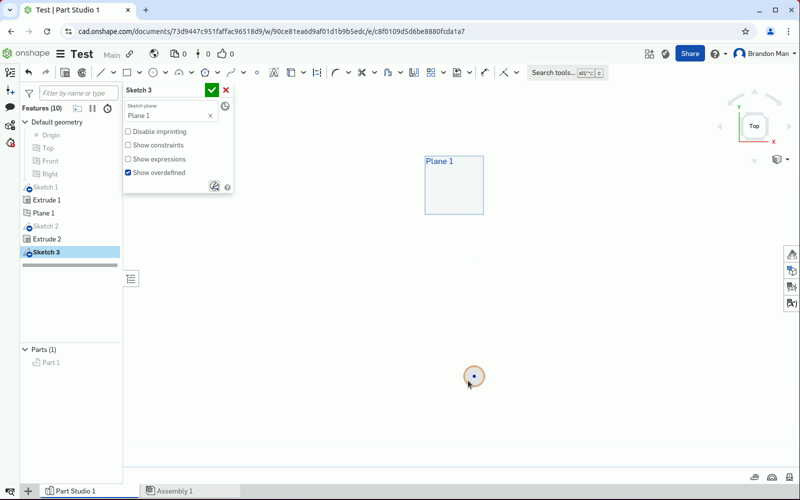
scroll(6)
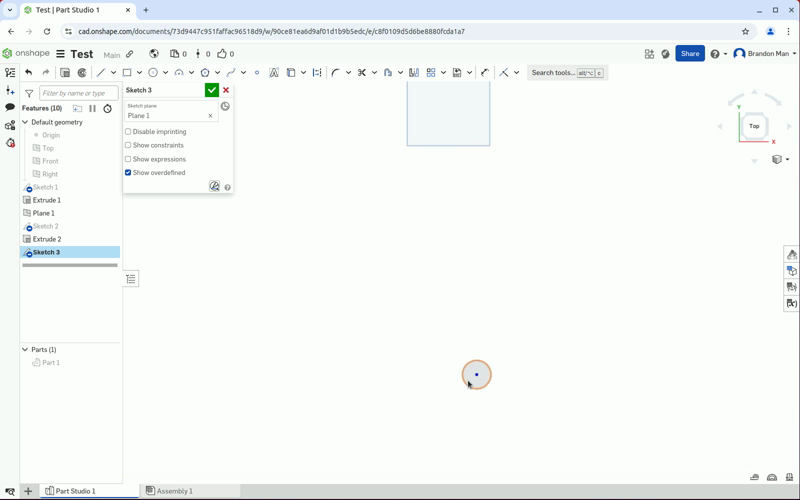
scroll(6)
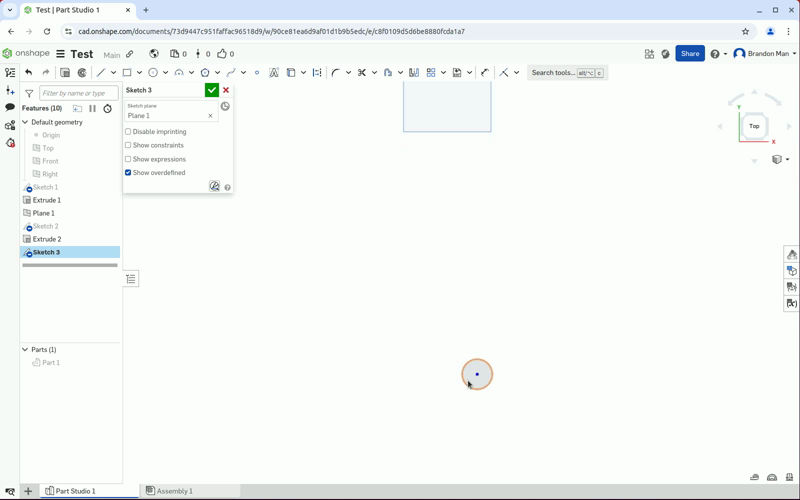
scroll(6)
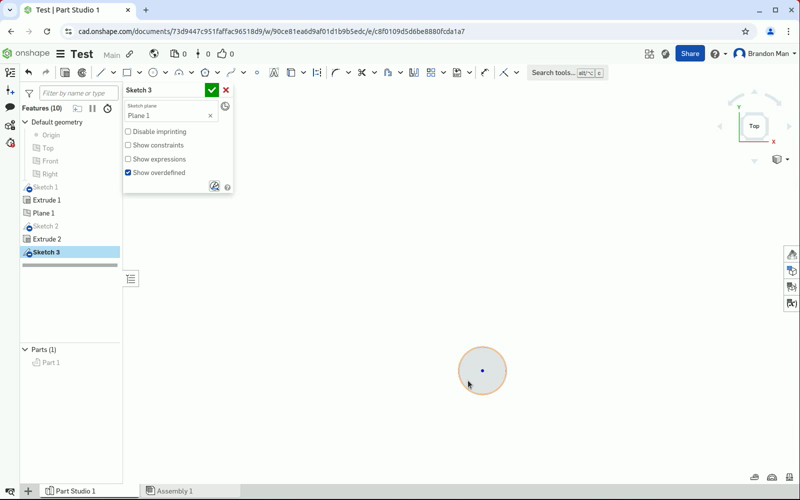
scroll(6)
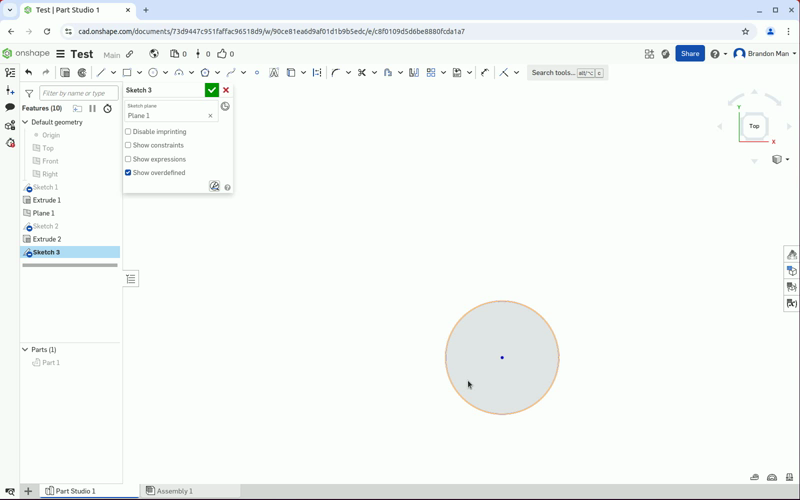
click(468, 380)
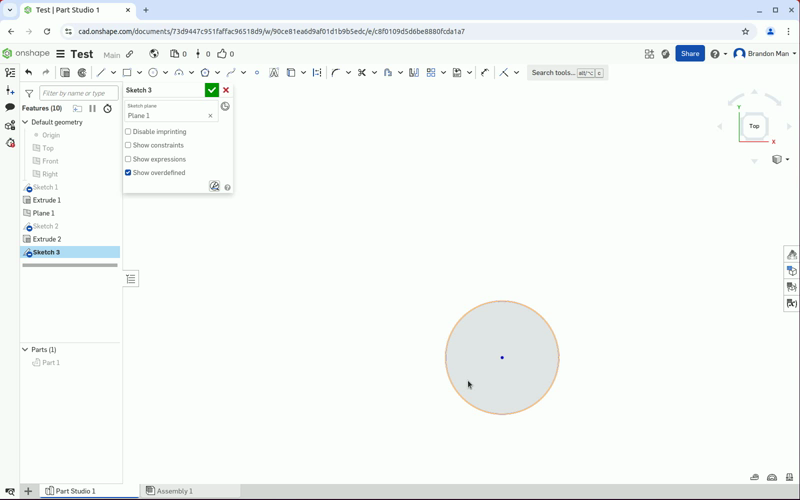
scroll(-6)
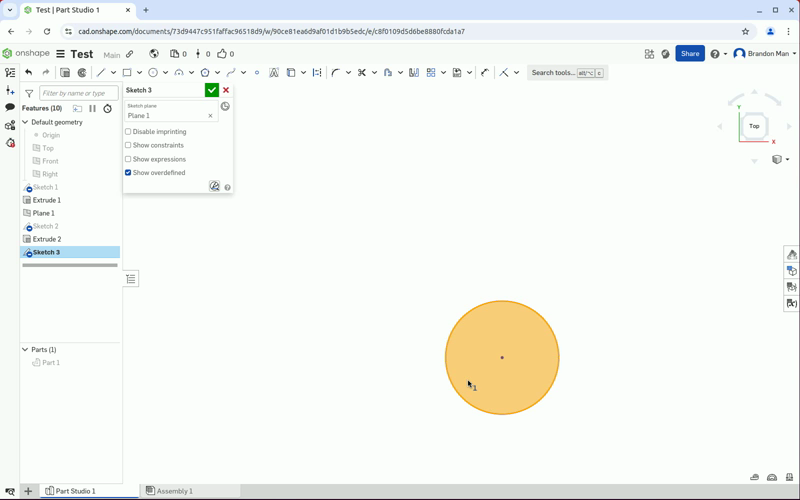
scroll(-6)
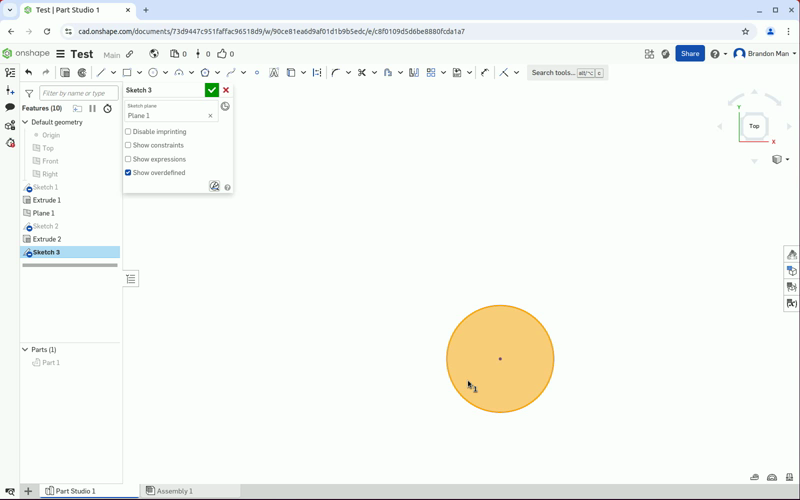
scroll(-6)
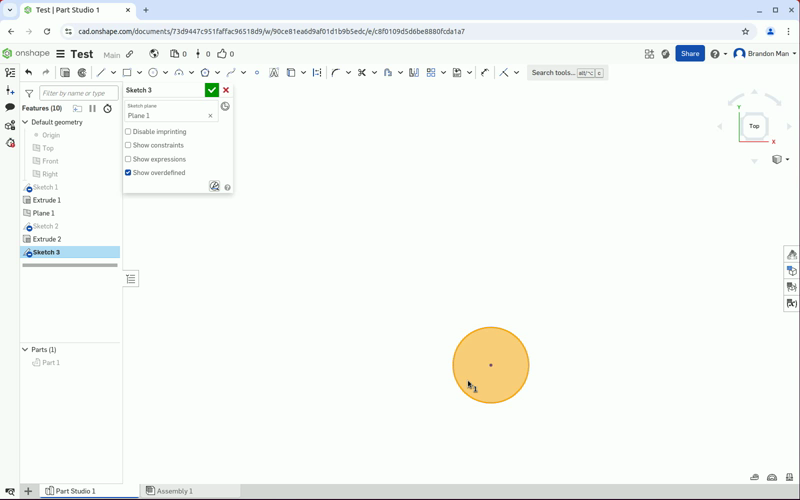
scroll(-6)
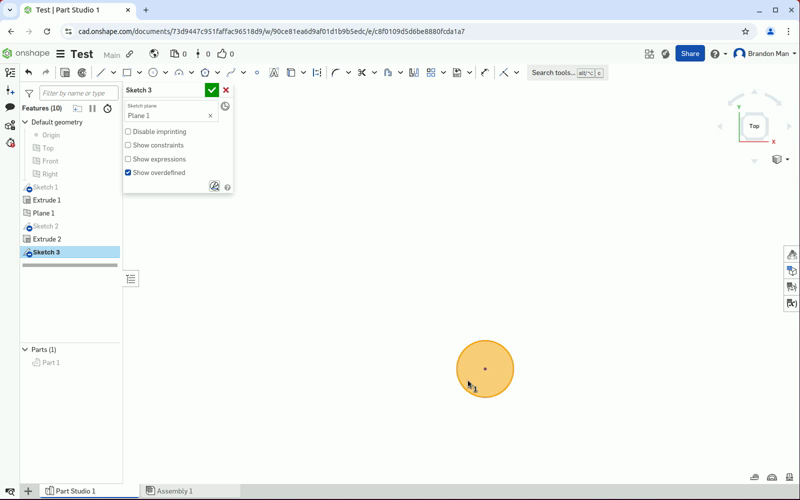
scroll(-6)
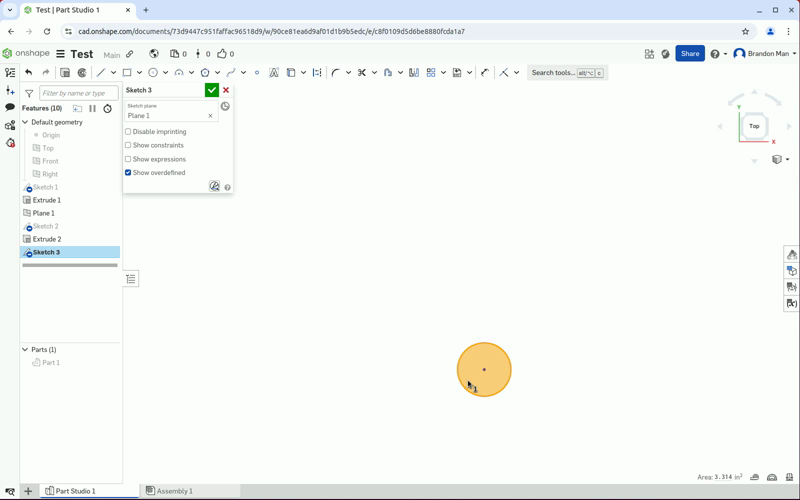
scroll(-6)
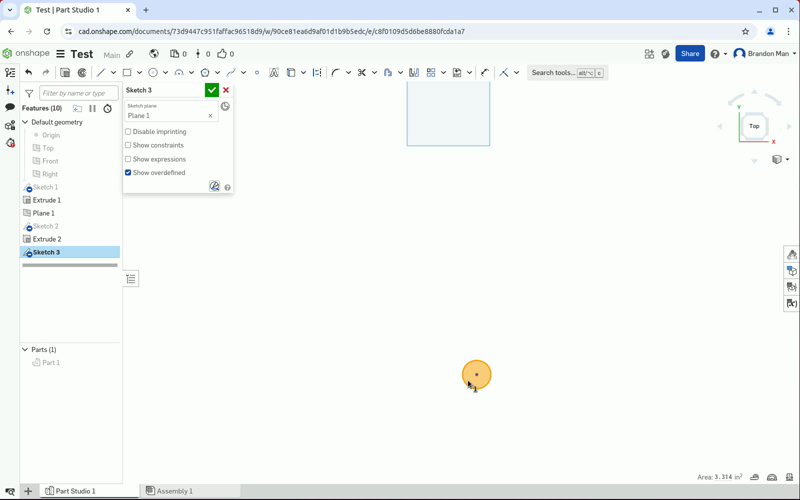
scroll(-6)
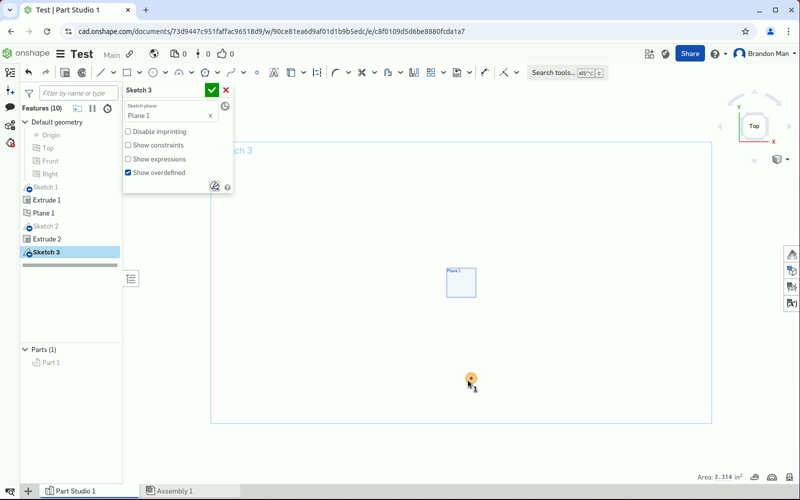
mouse_move(73, 352)
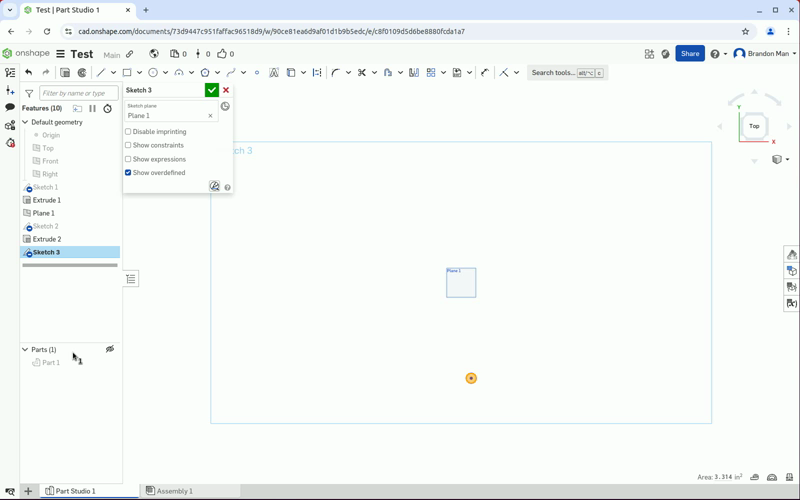
key(shift+y)
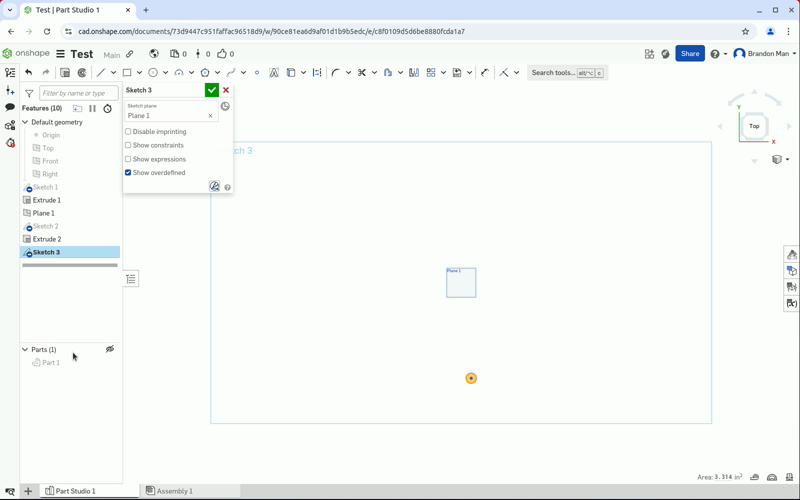
key(shift+e)
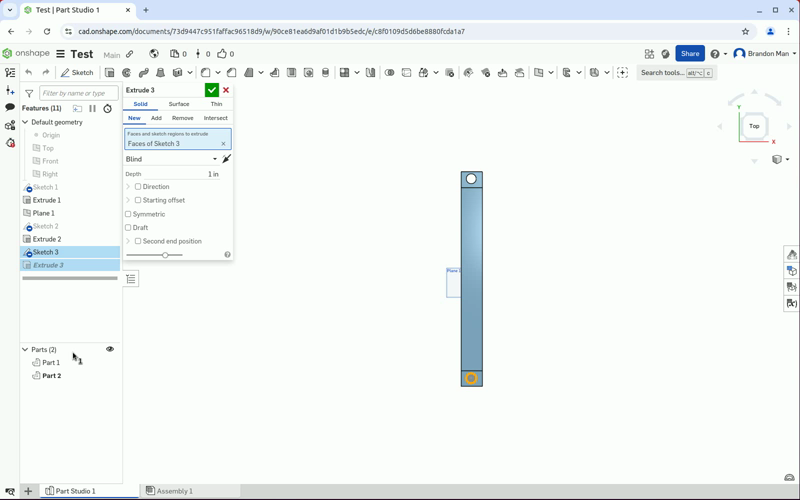
mouse_move(143, 106)
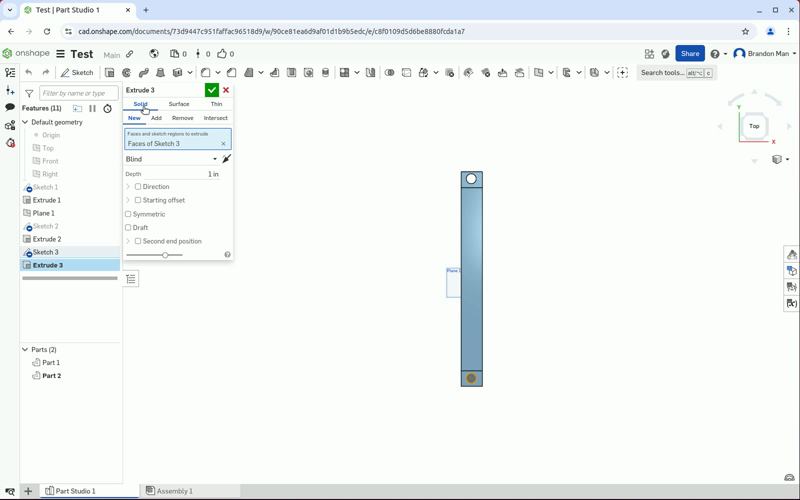
click(143, 106)
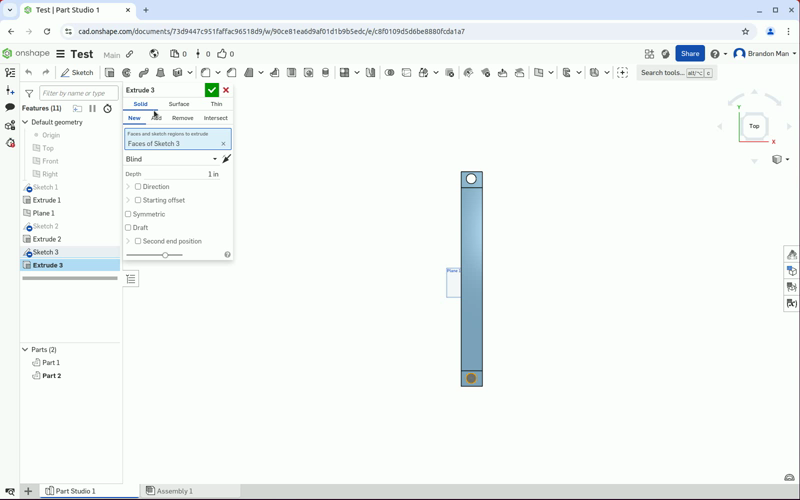
mouse_move(186, 120)
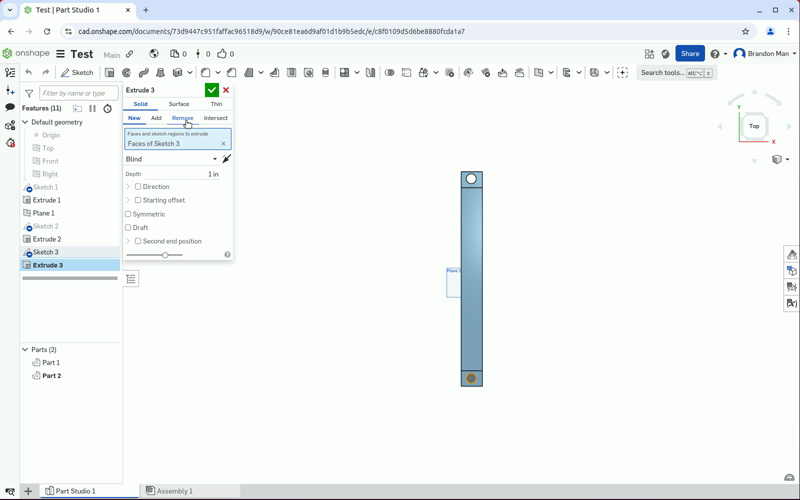
click(186, 120)
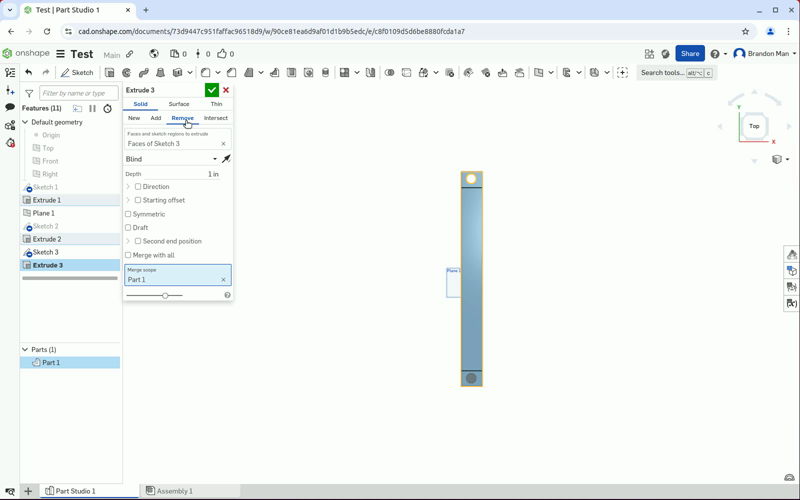
key(tab, 4)
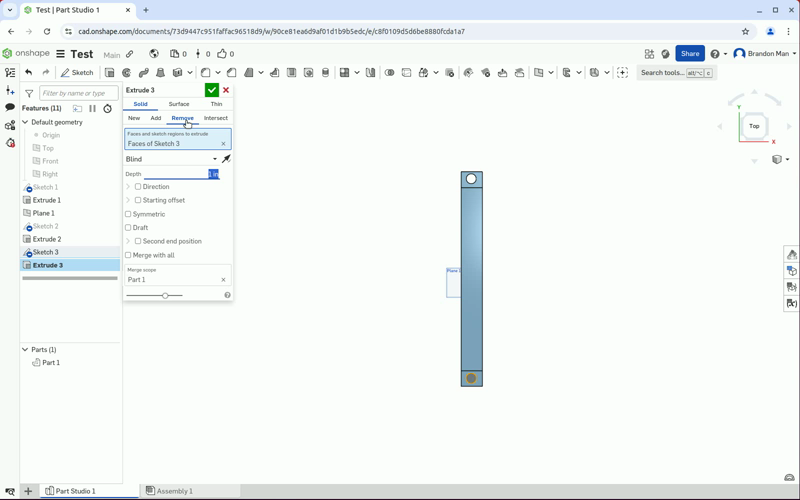
text(10.832)
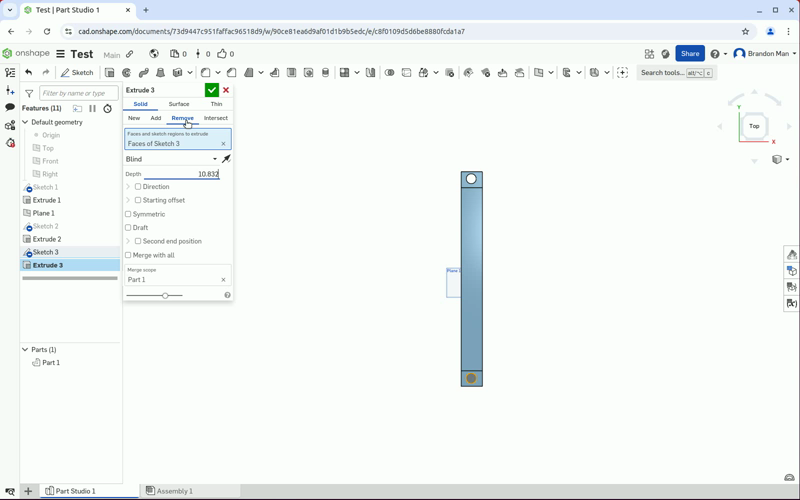
key(tab, 6)
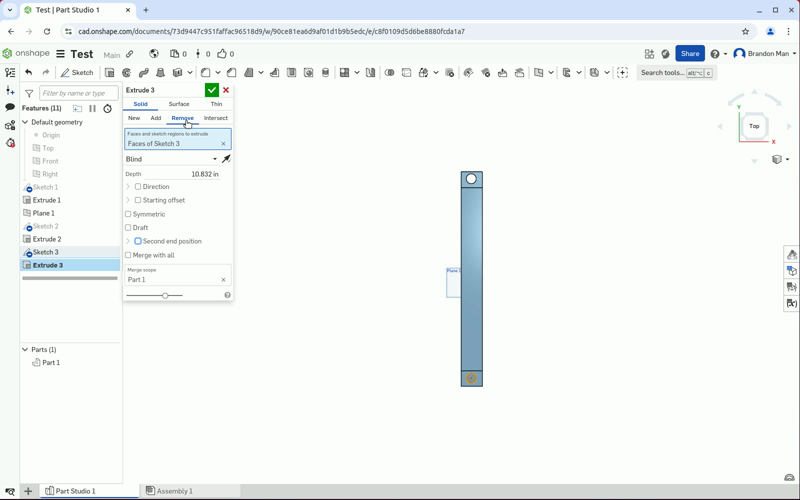
key(space)
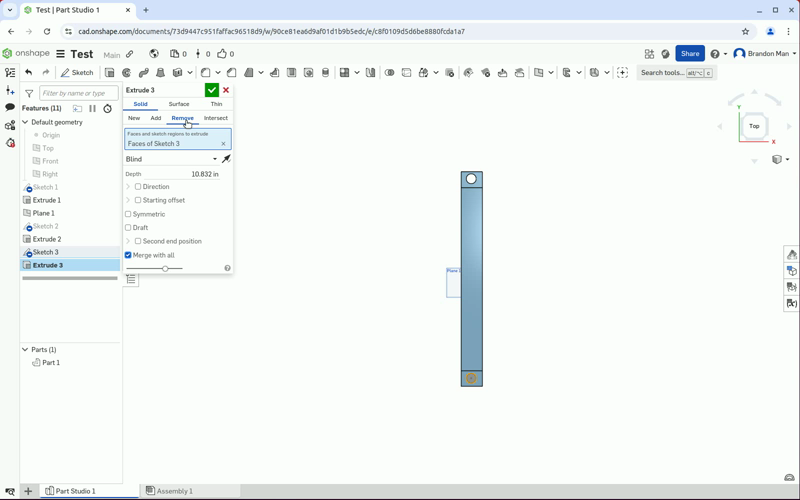
key(enter)
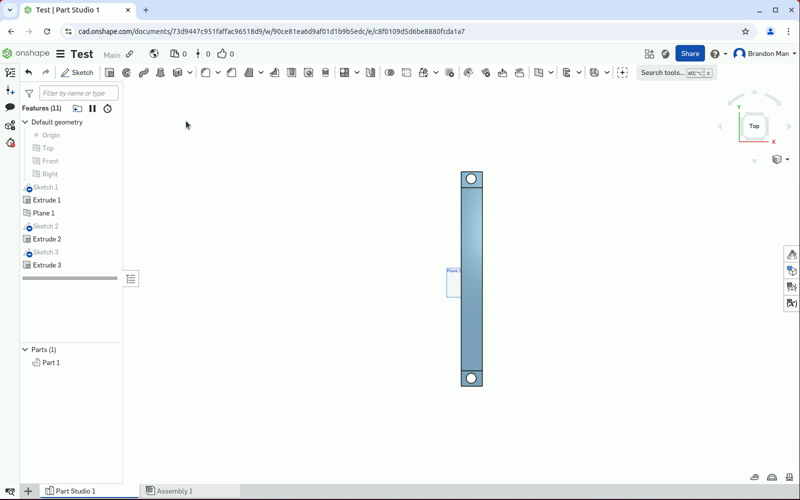
key(shift+h)
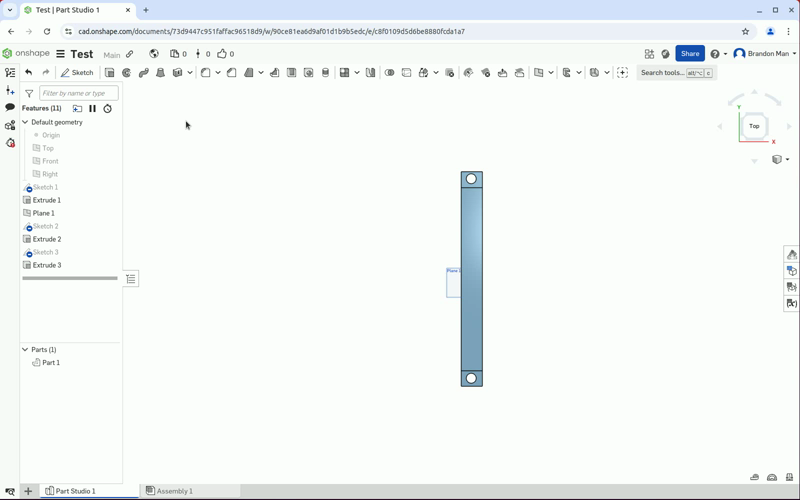
key(shift+h)
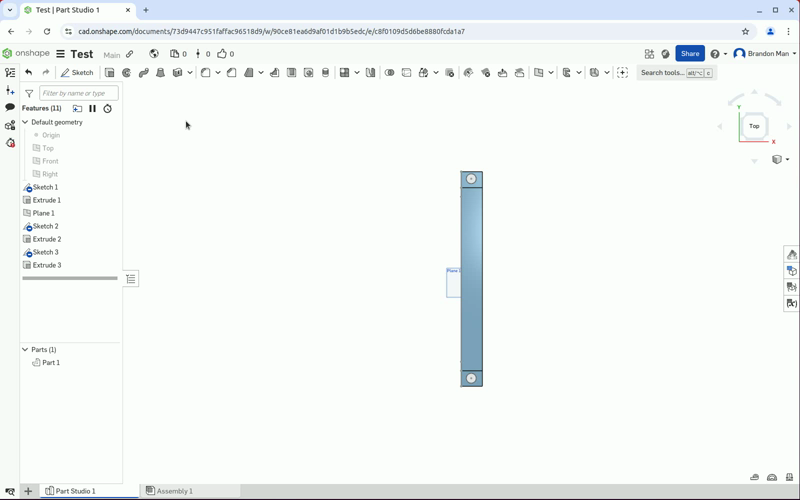
key(shift+7)
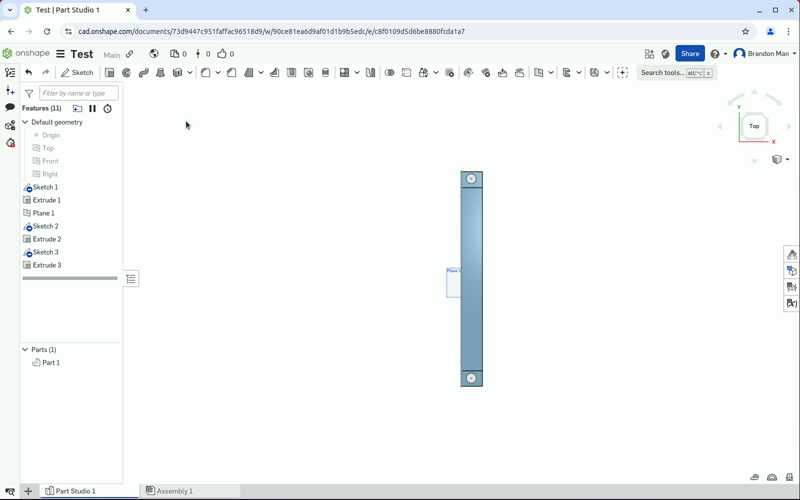
key(up, 3)
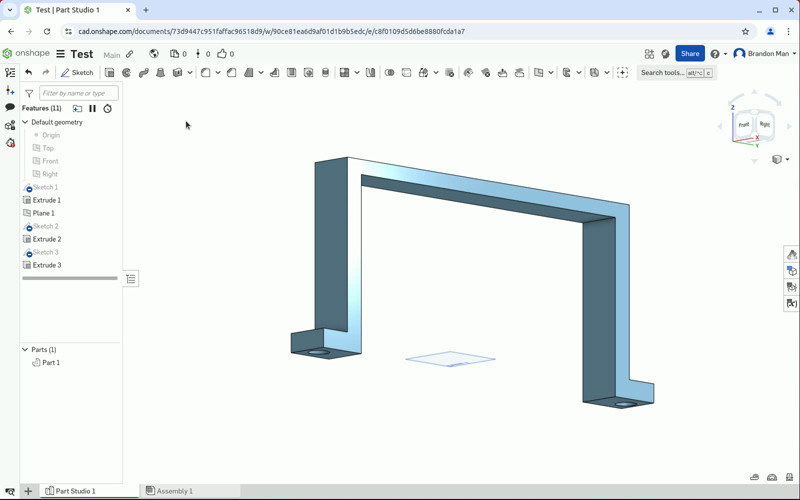
key(left, 3)
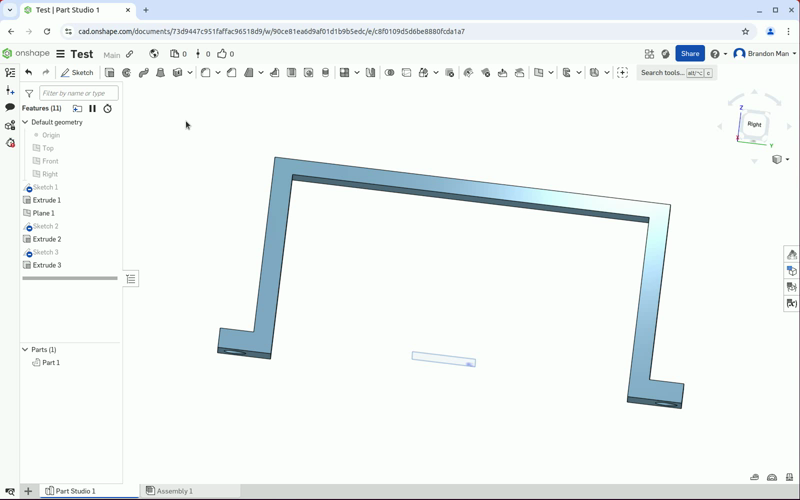
key(right, 3)
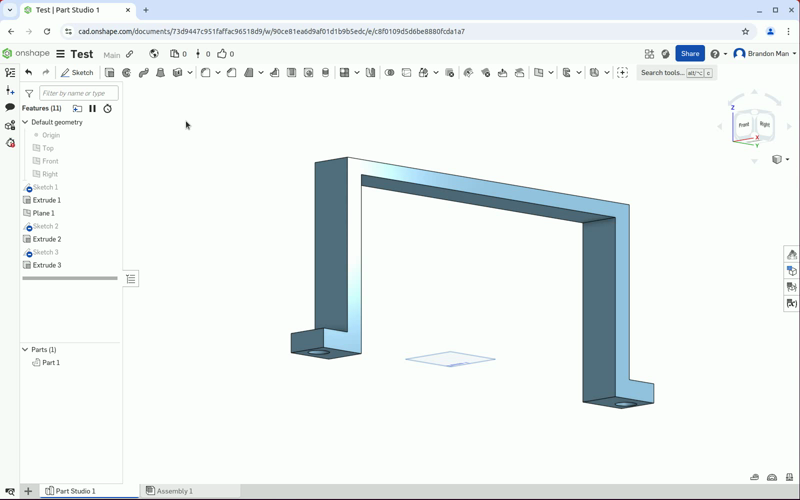
key(down, 3)
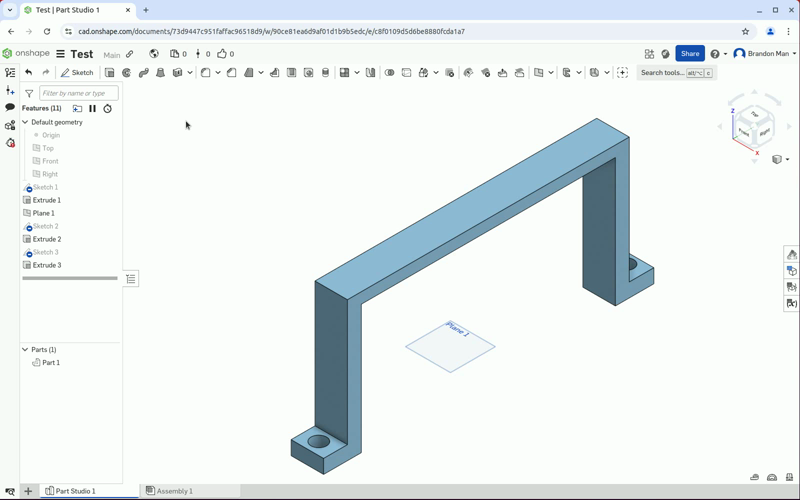
mouse_move(73, 189)
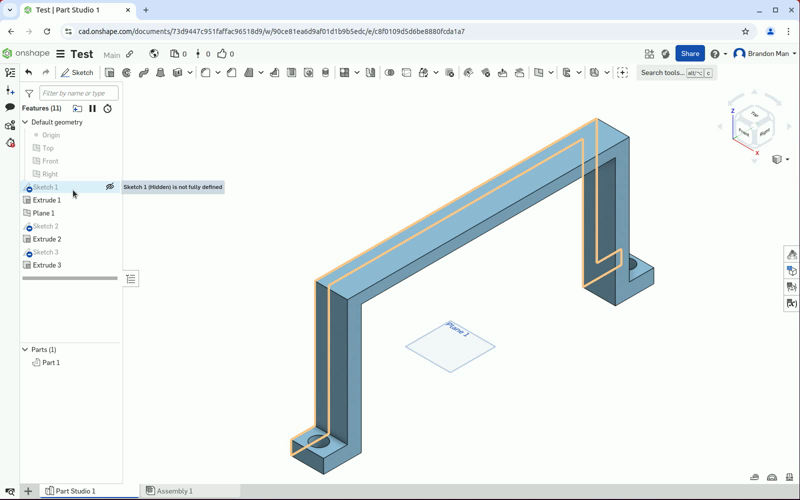
click(73, 189)